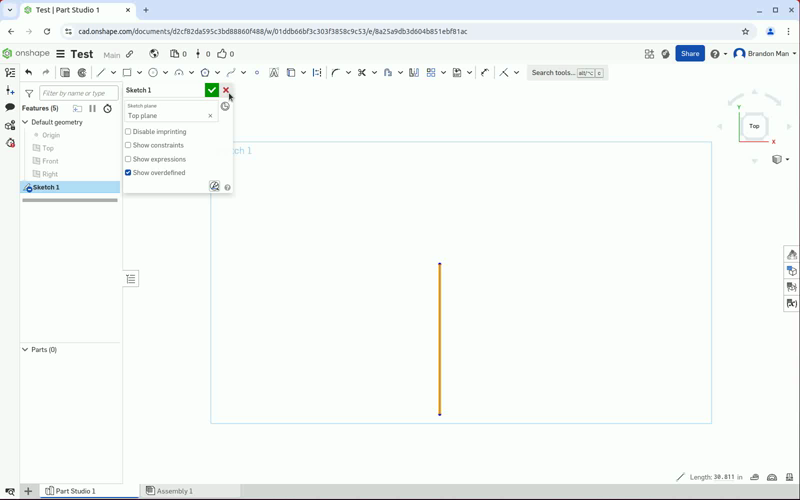
key(shift+h)
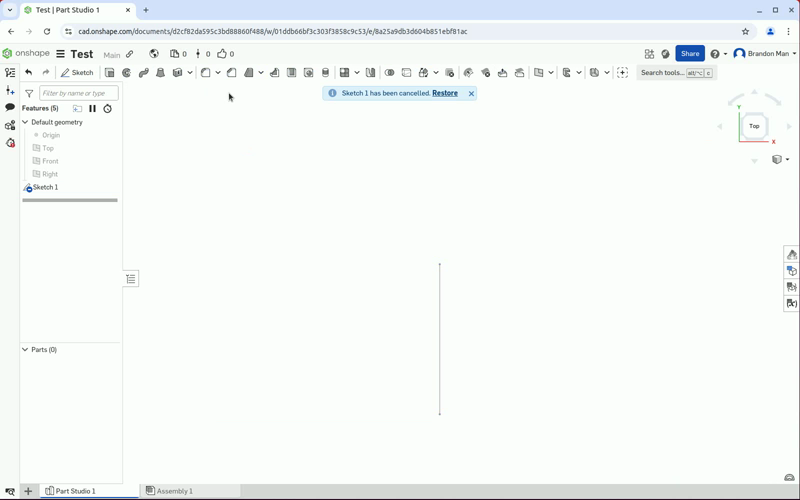
key(shift+s)
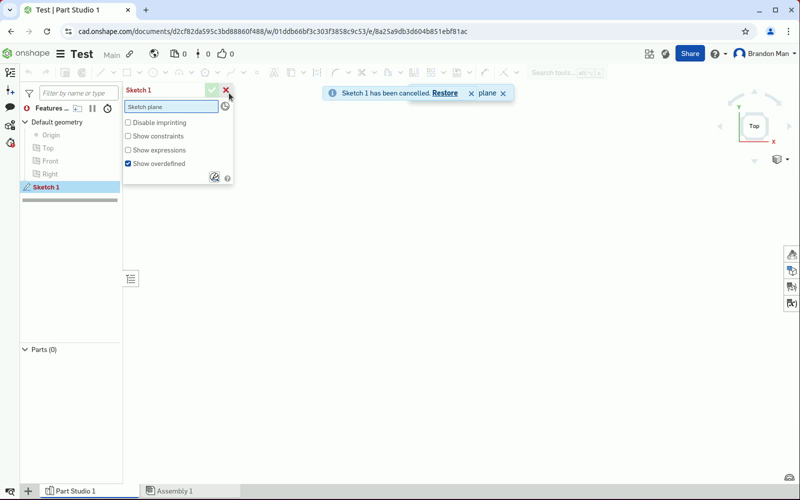
mouse_move(73, 150)
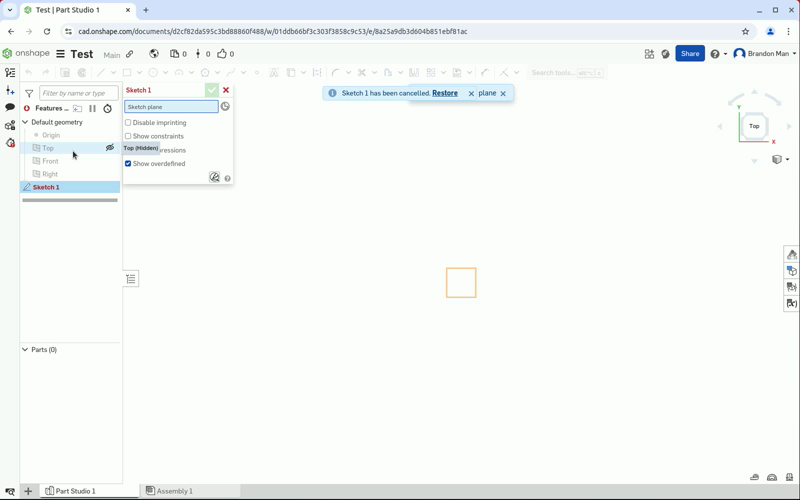
click(73, 150)
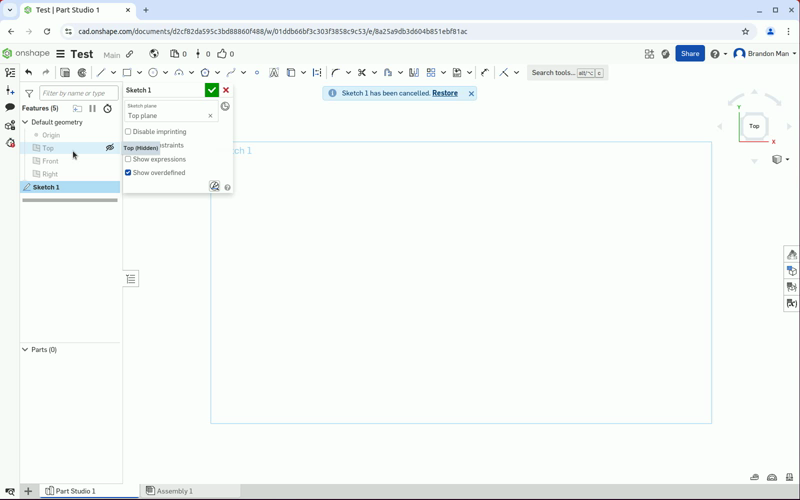
mouse_move(73, 352)
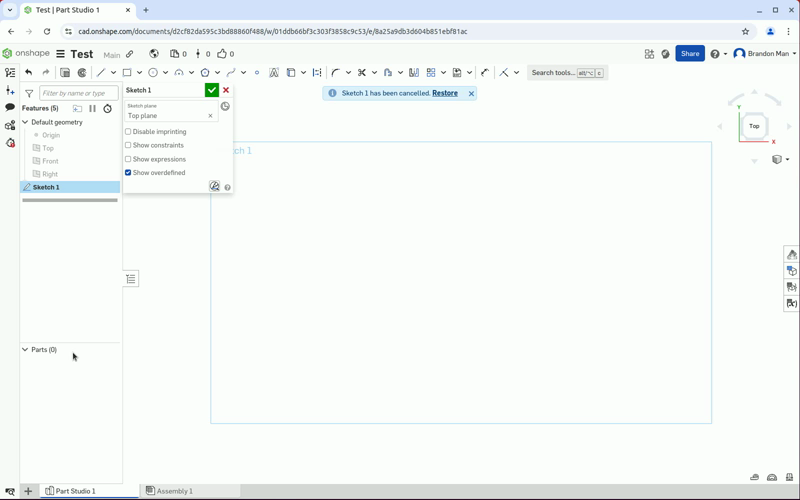
key(y)
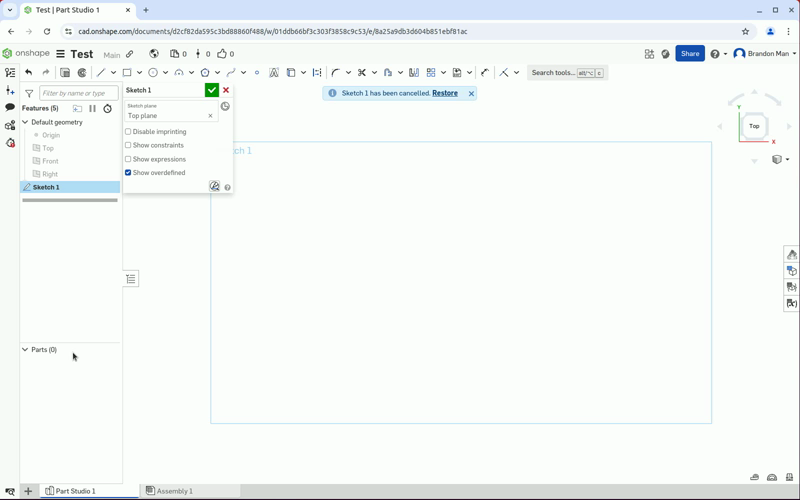
key(c)
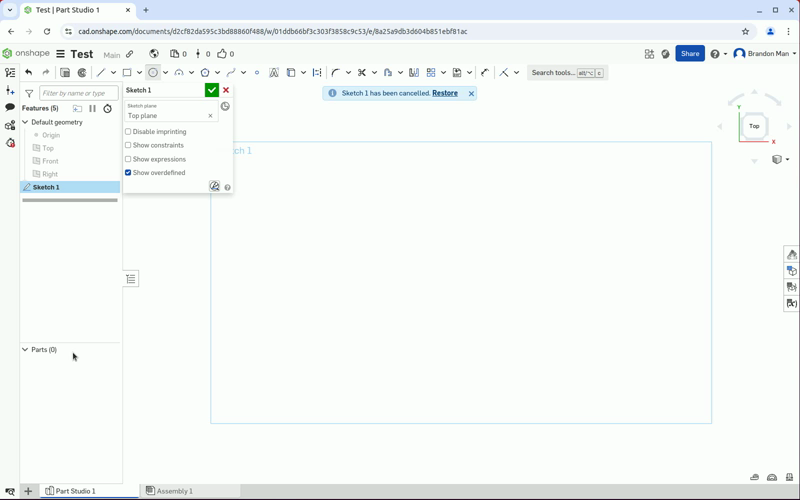
key_down(shift)
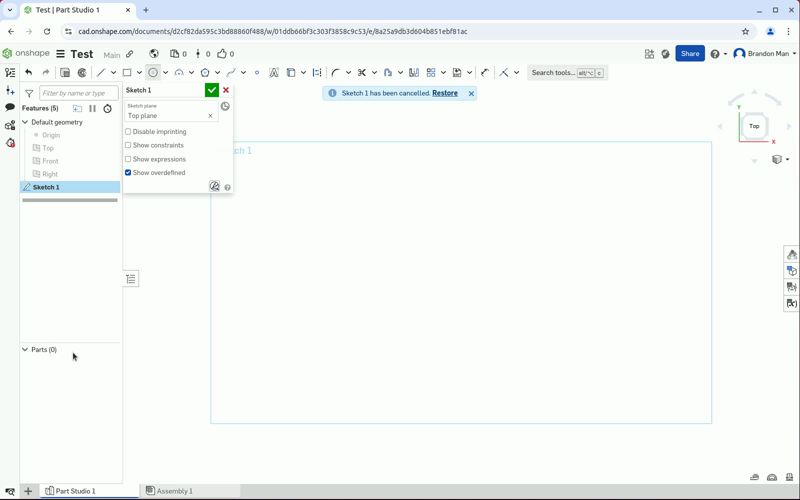
mouse_move(461, 282)
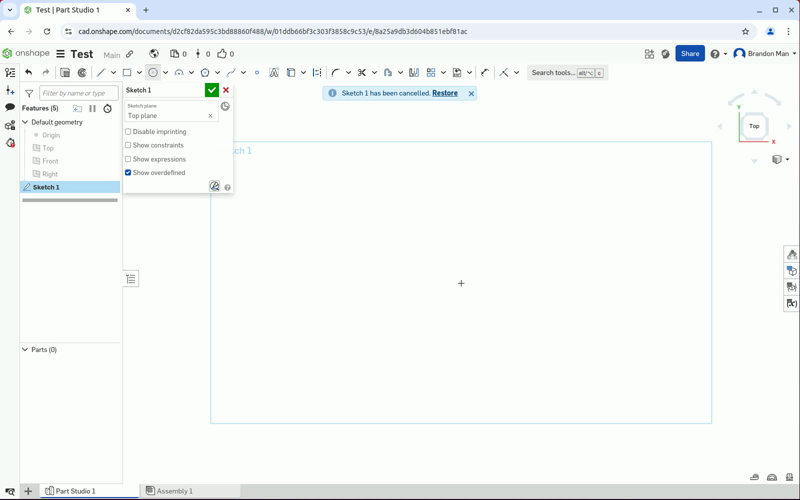
click(461, 282)
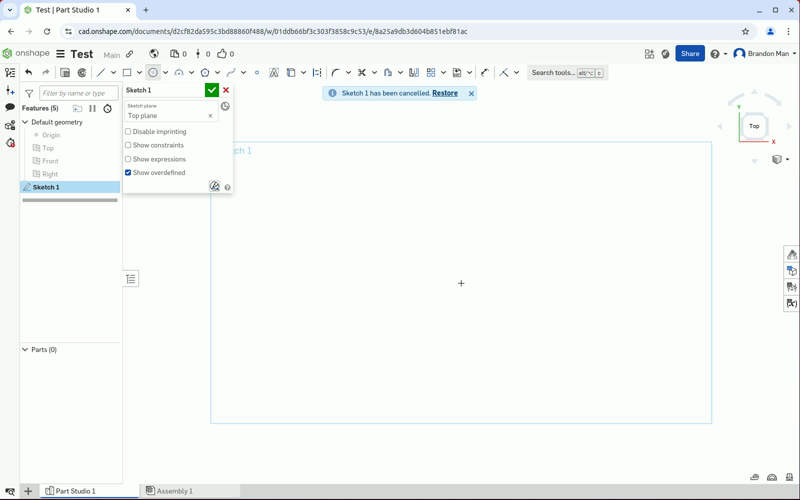
key_up(shift)
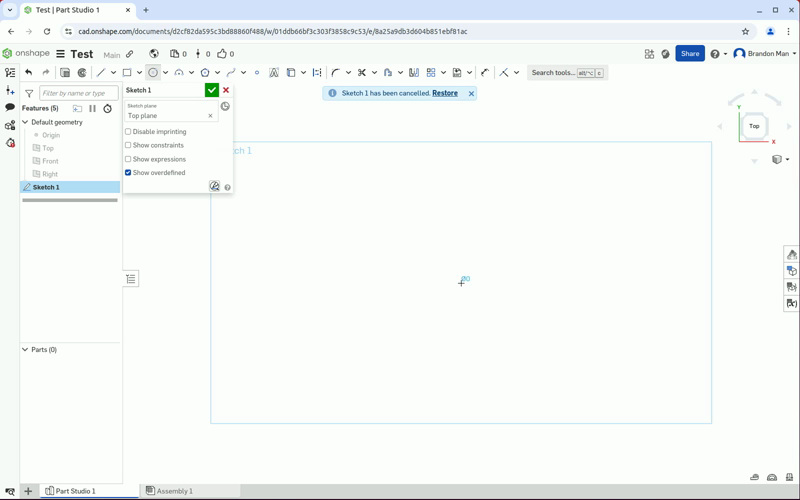
mouse_move(482, 282)
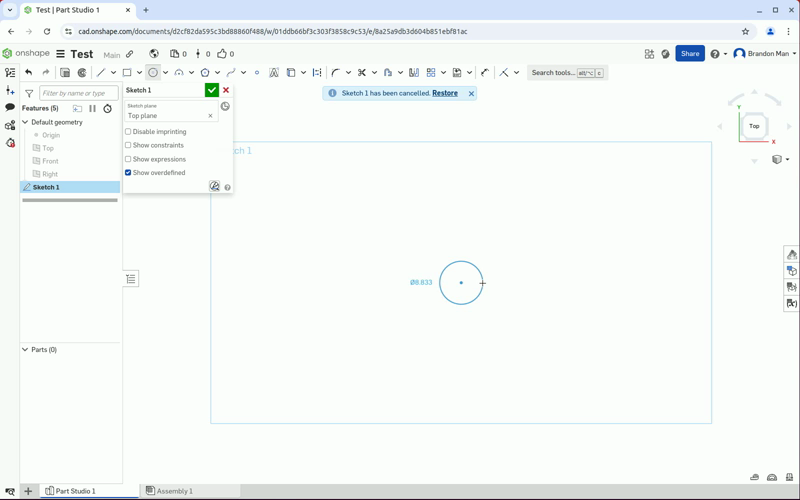
click(482, 282)
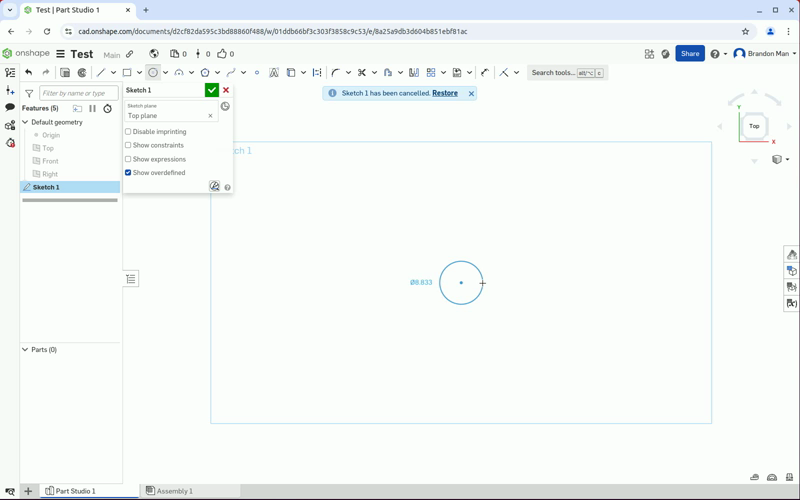
key(esc)
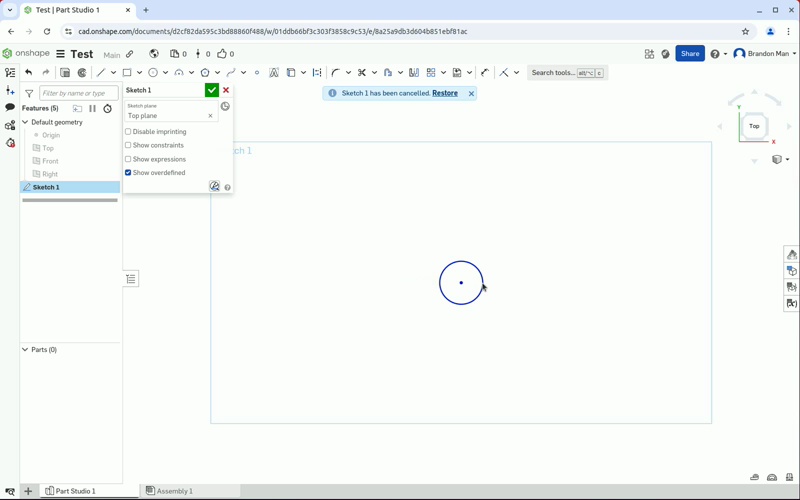
mouse_move(475, 280)
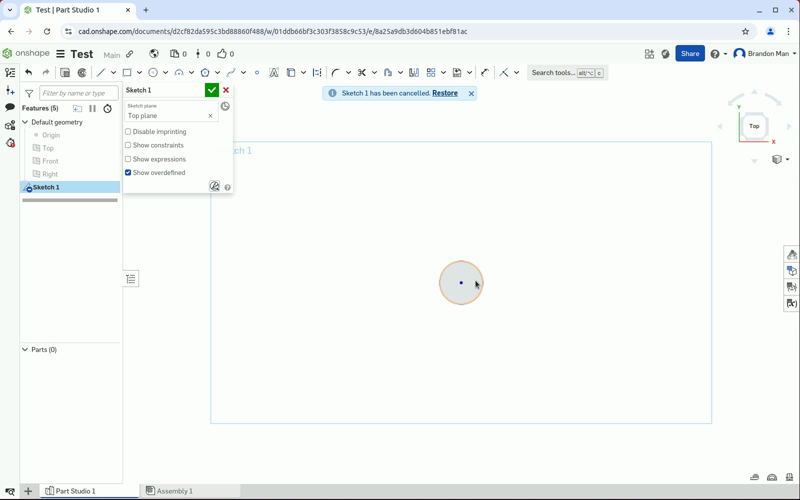
scroll(6)
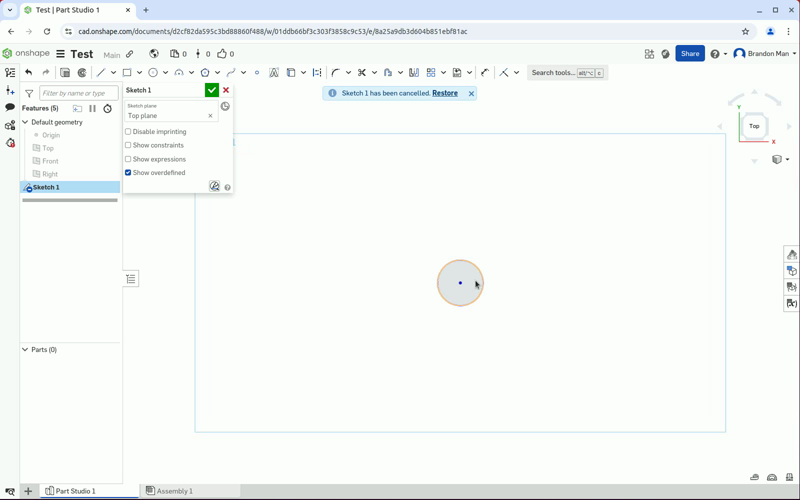
scroll(6)
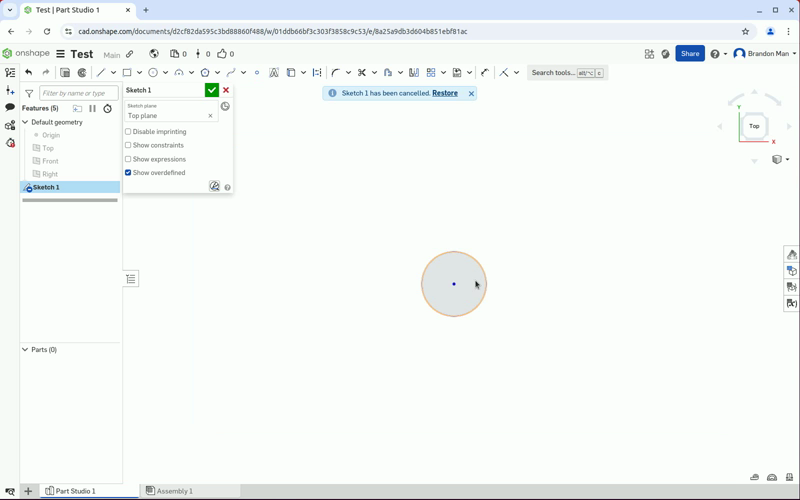
scroll(6)
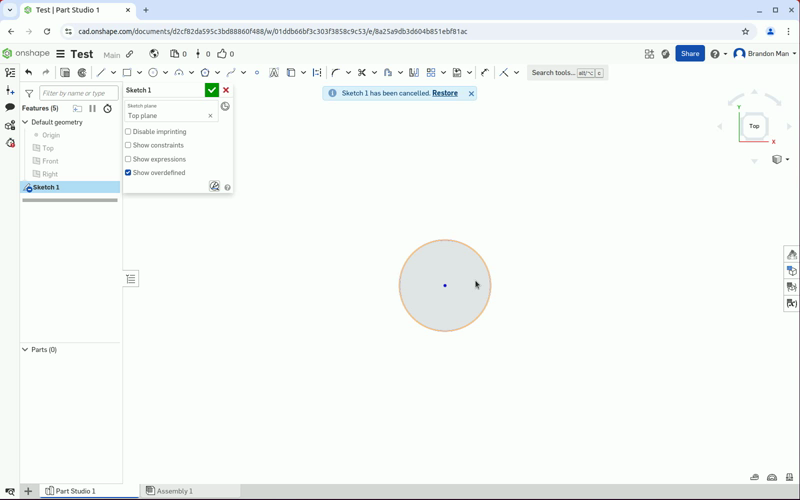
scroll(6)
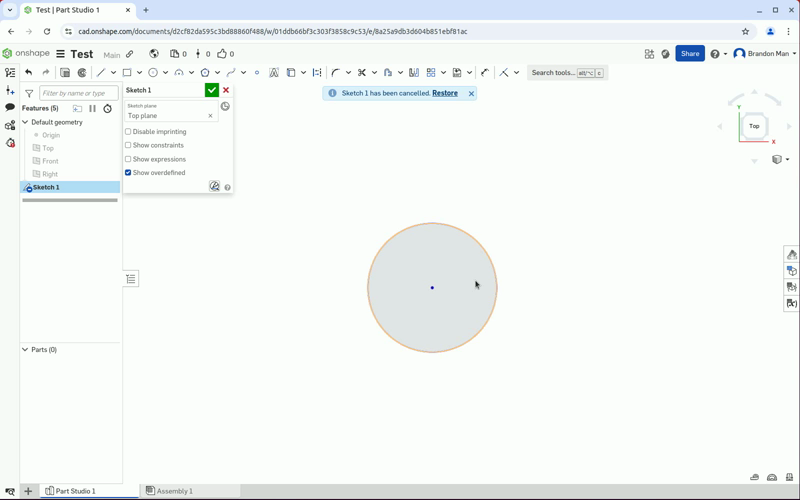
scroll(6)
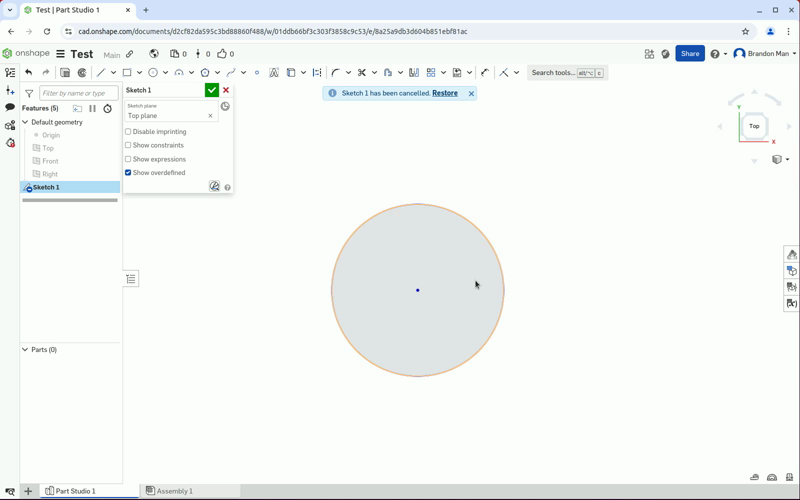
scroll(6)
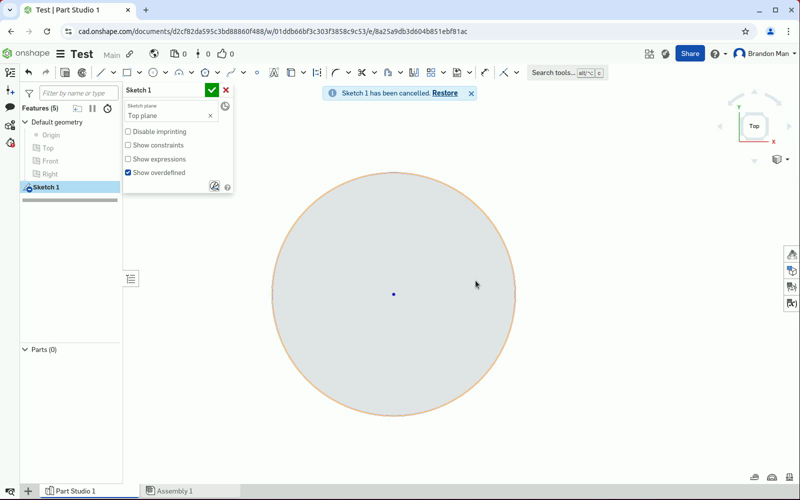
scroll(6)
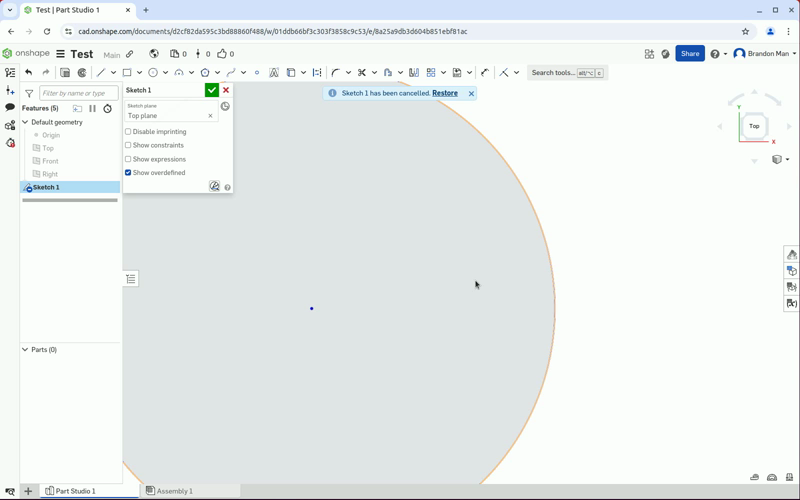
click(475, 280)
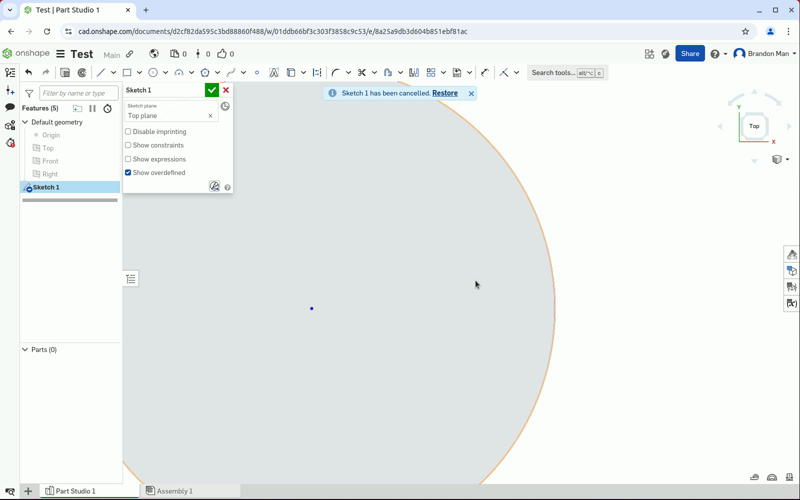
scroll(-6)
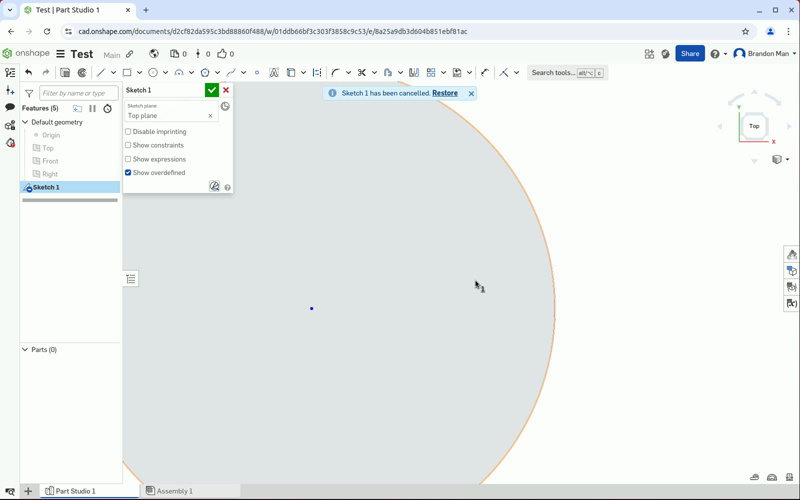
scroll(-6)
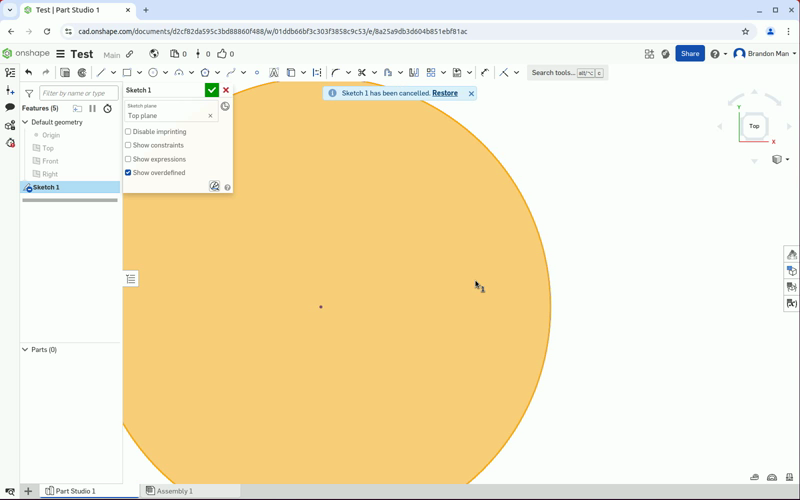
scroll(-6)
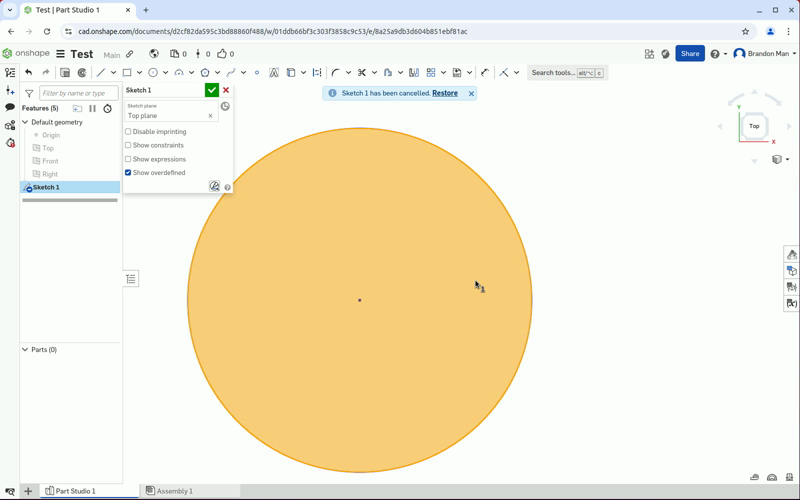
scroll(-6)
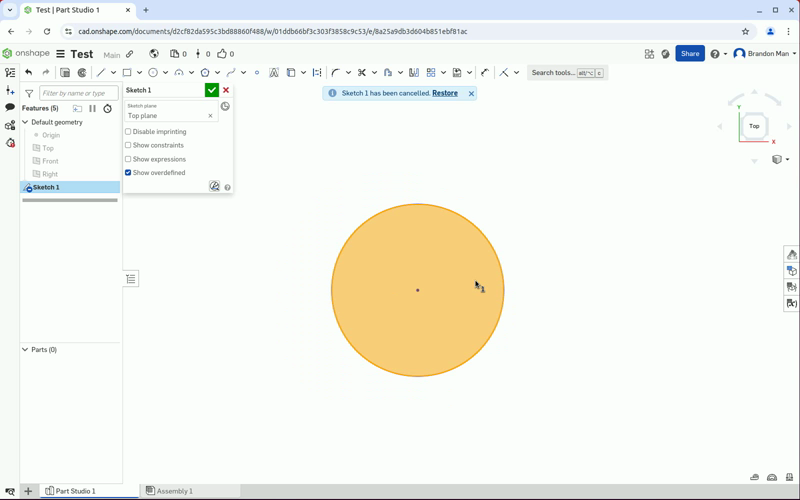
scroll(-6)
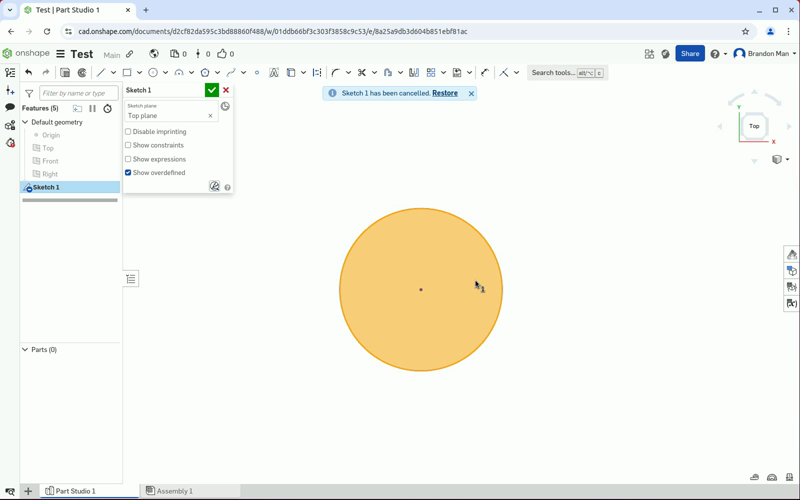
scroll(-6)
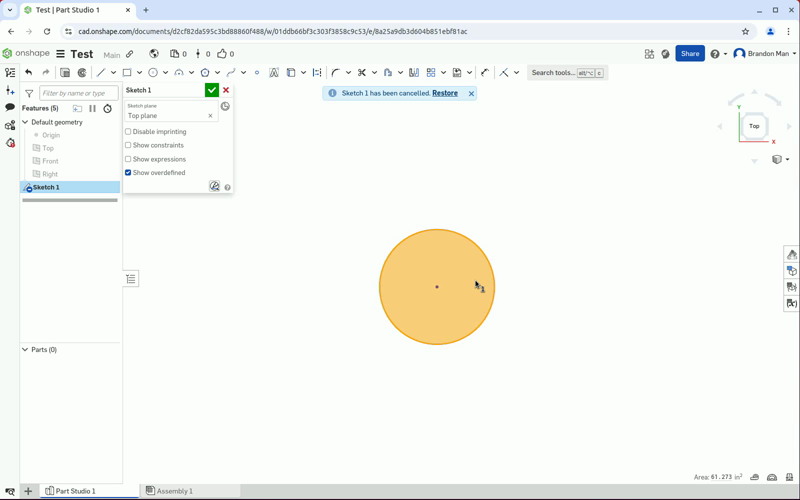
scroll(-6)
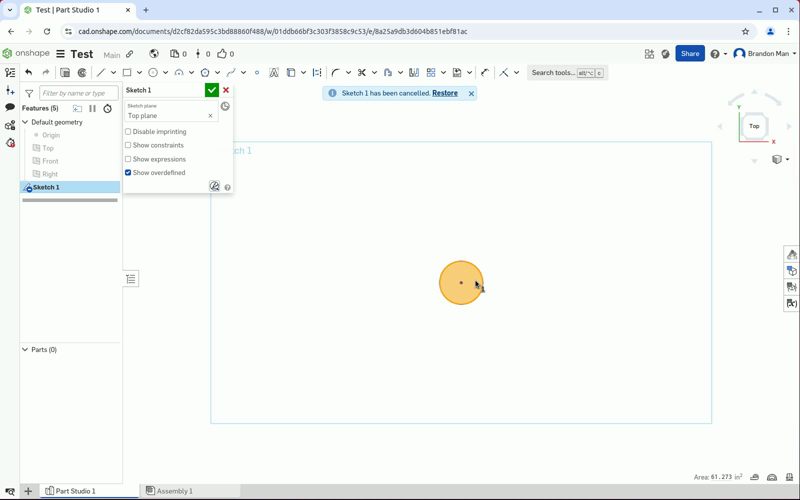
mouse_move(73, 352)
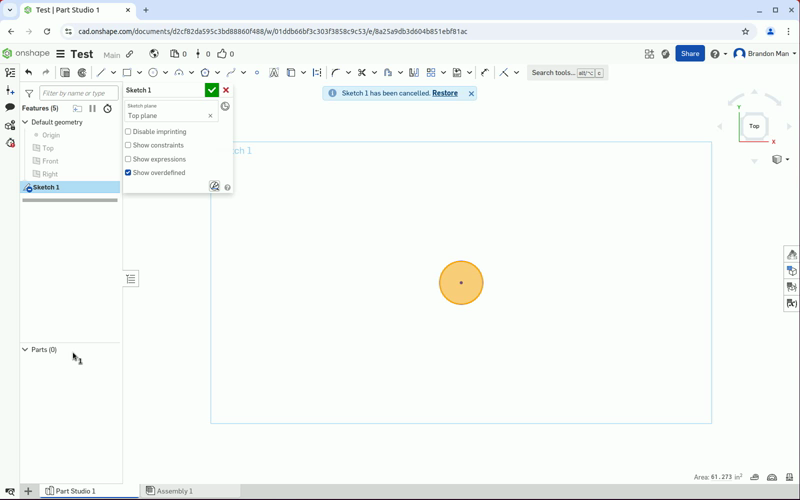
key(shift+y)
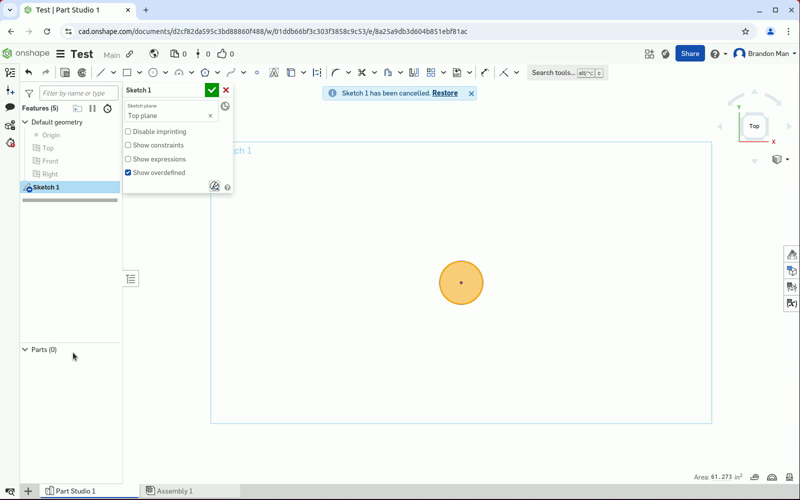
key(shift+e)
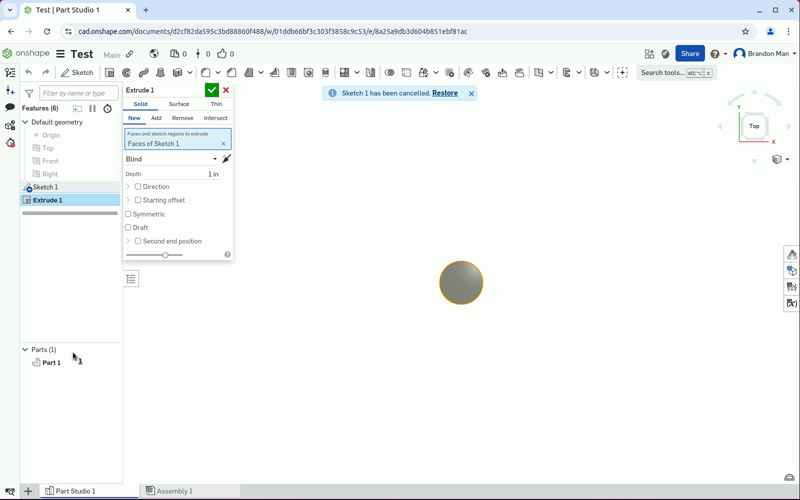
mouse_move(143, 106)
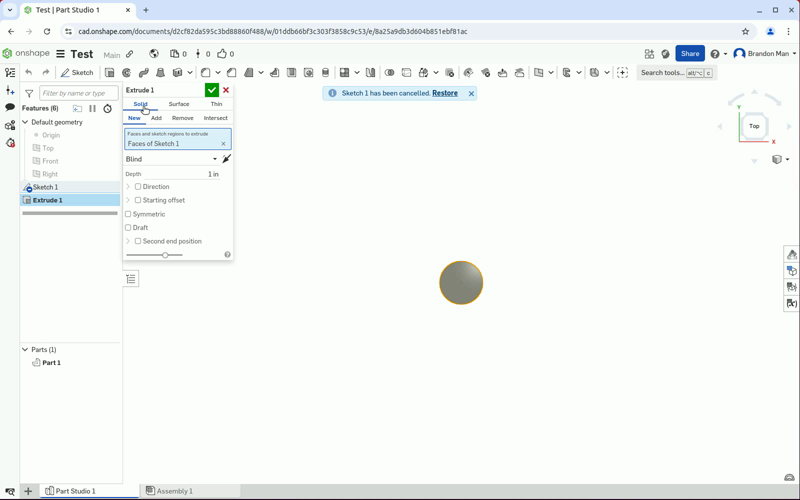
click(143, 106)
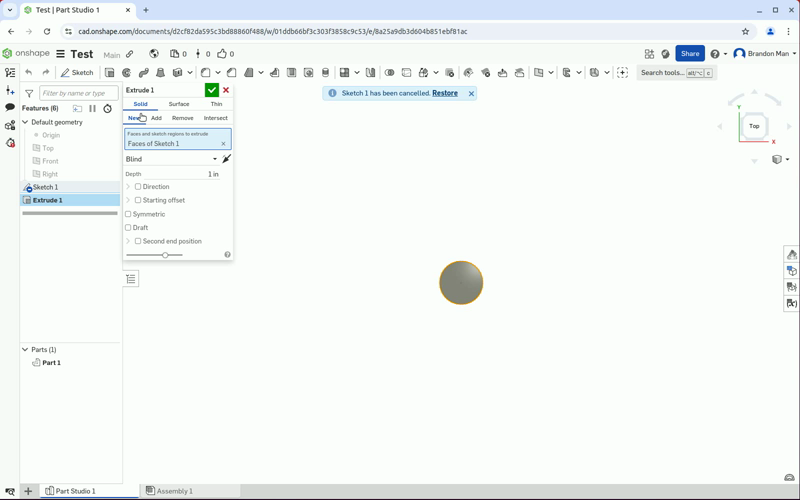
mouse_move(137, 120)
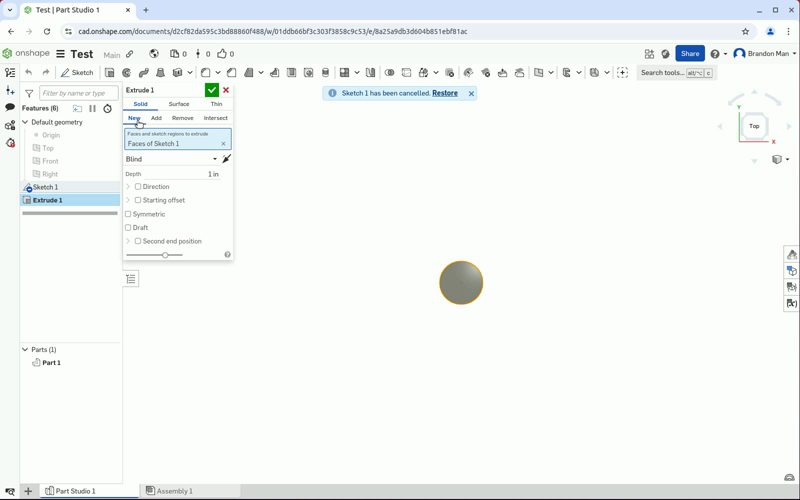
click(137, 120)
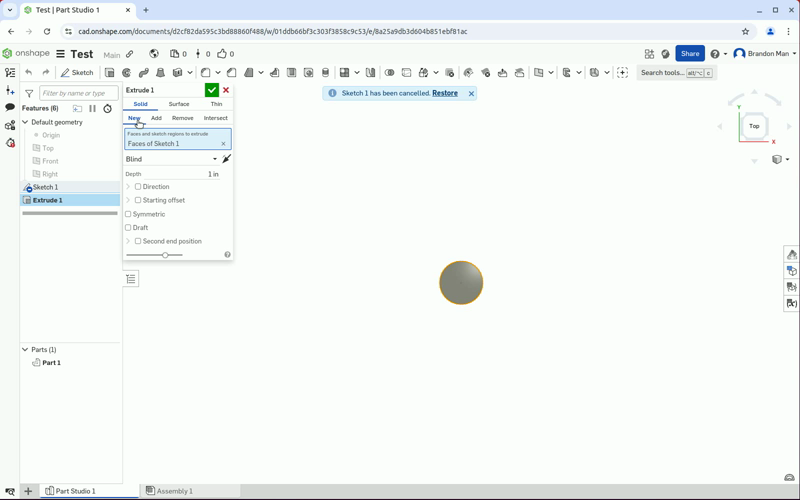
key(tab, 4)
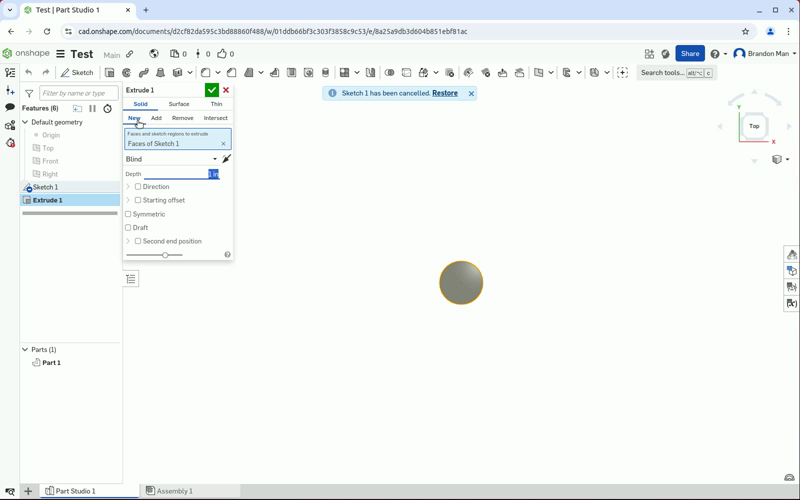
text(17.331)
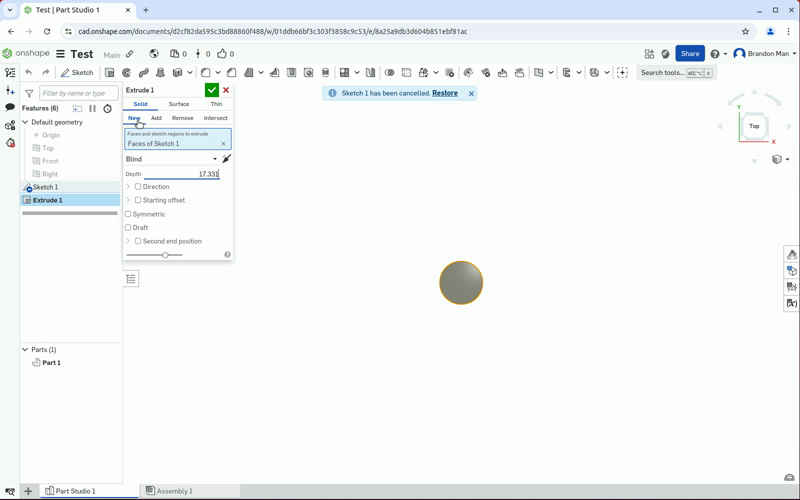
key(enter)
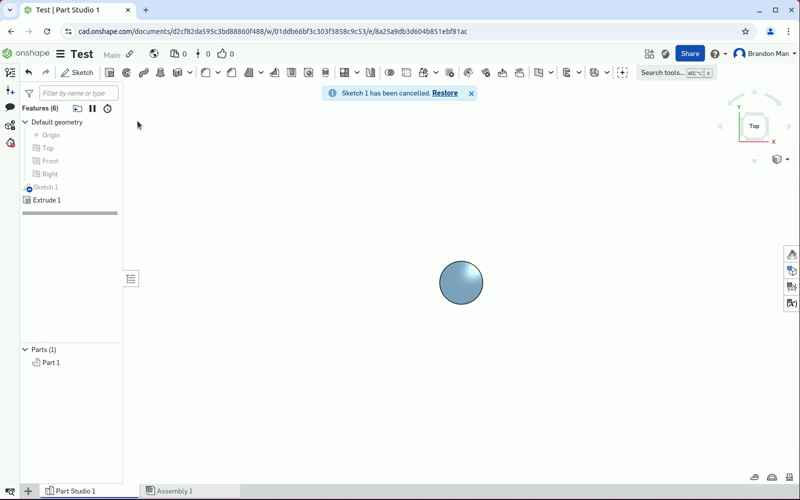
key(shift+h)
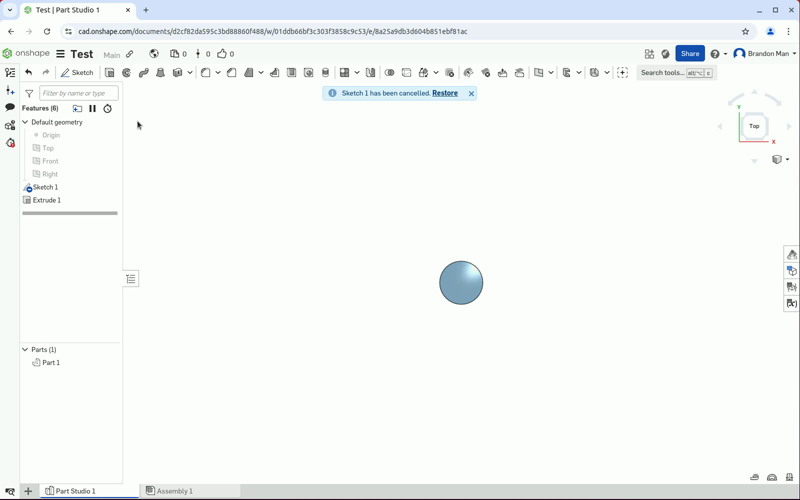
key(shift+h)
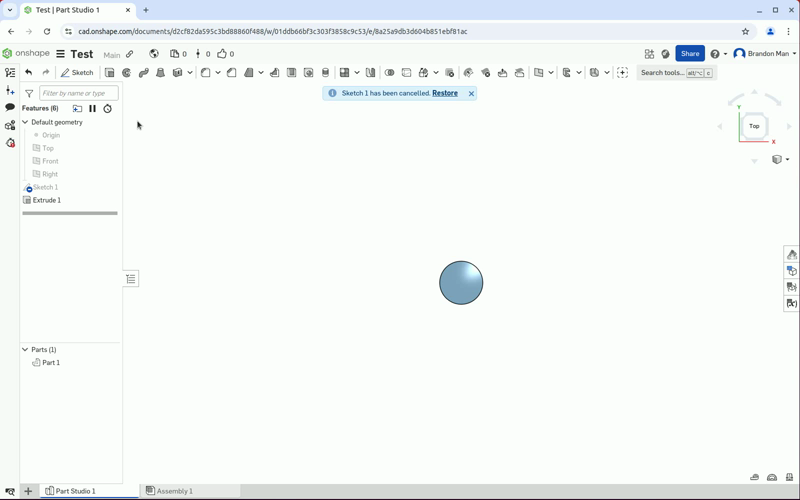
mouse_move(73, 189)
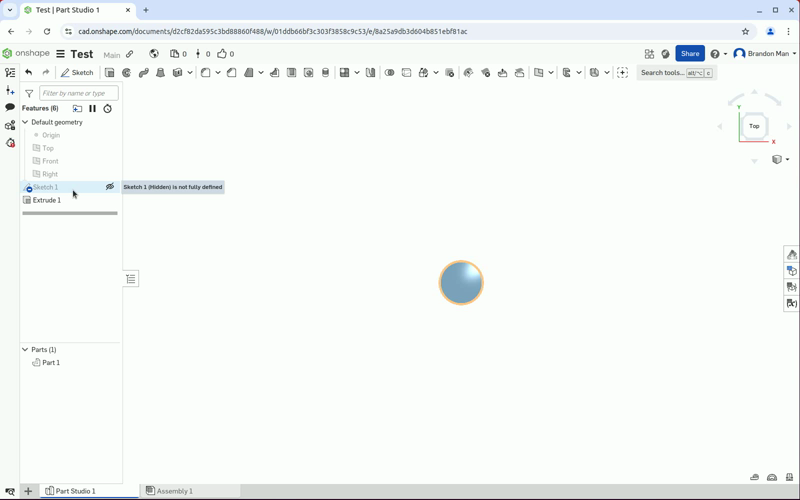
click(73, 189)
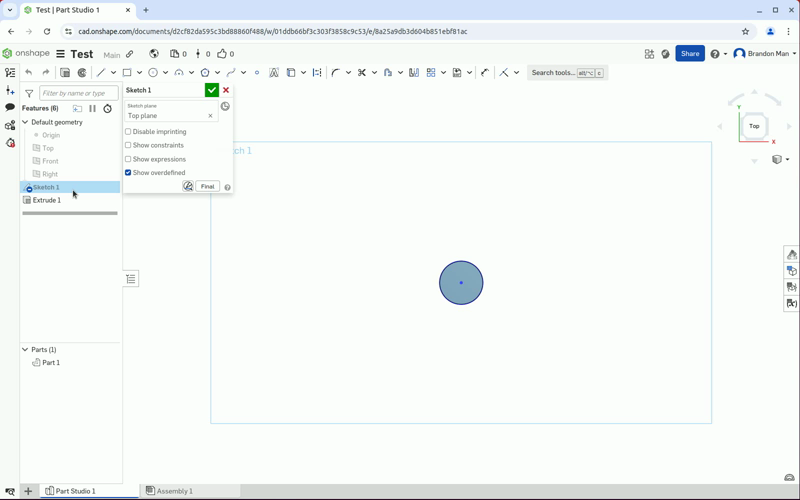
mouse_move(229, 92)
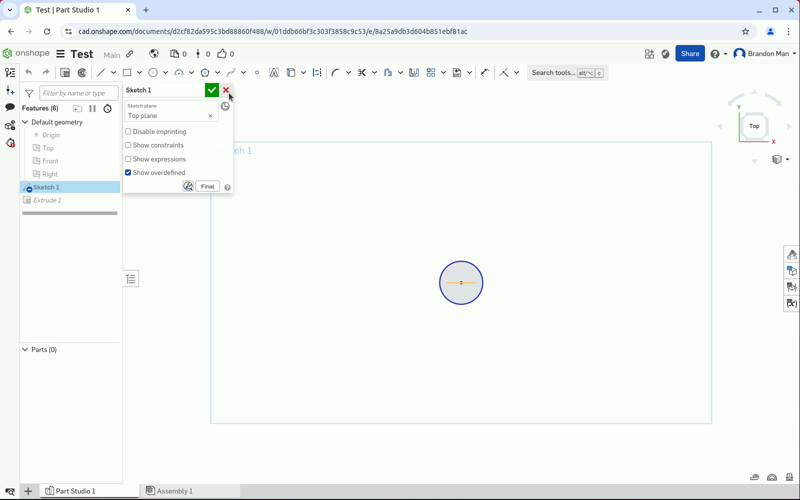
click(229, 92)
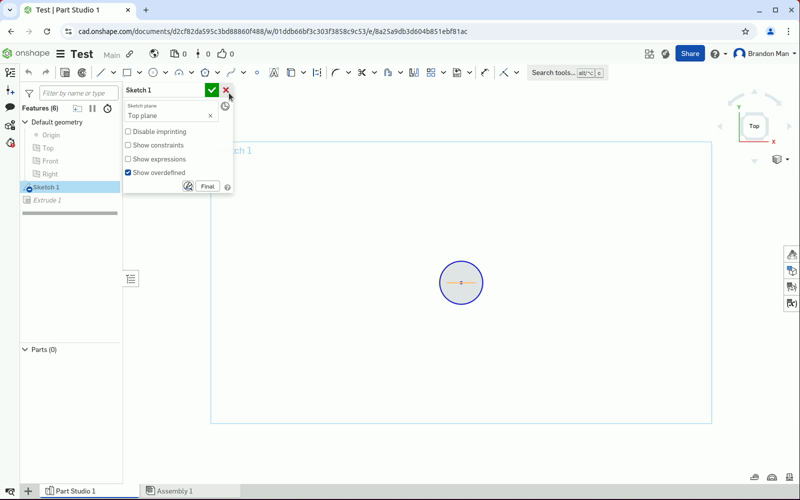
key(shift+s)
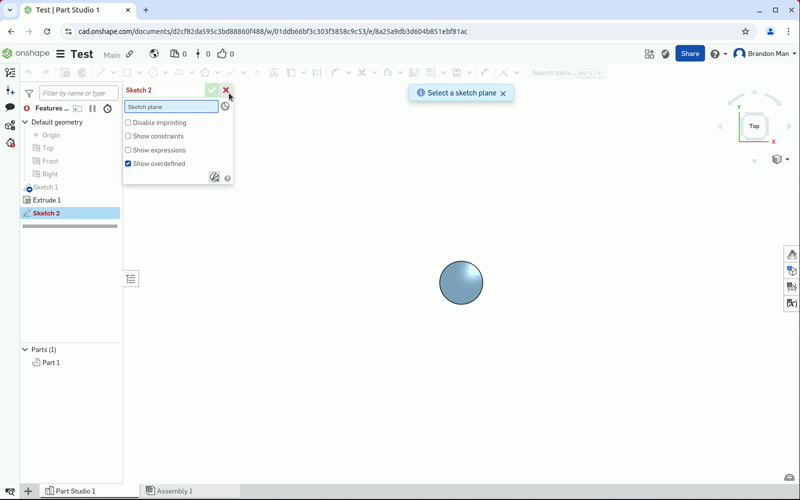
mouse_move(73, 150)
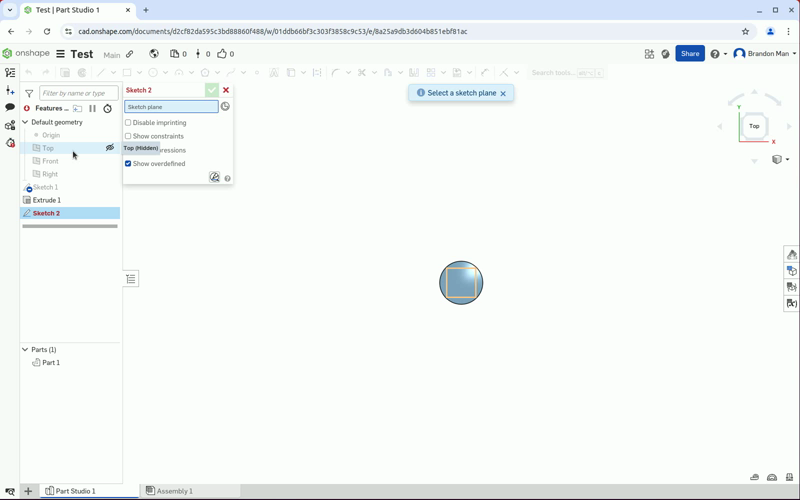
click(73, 150)
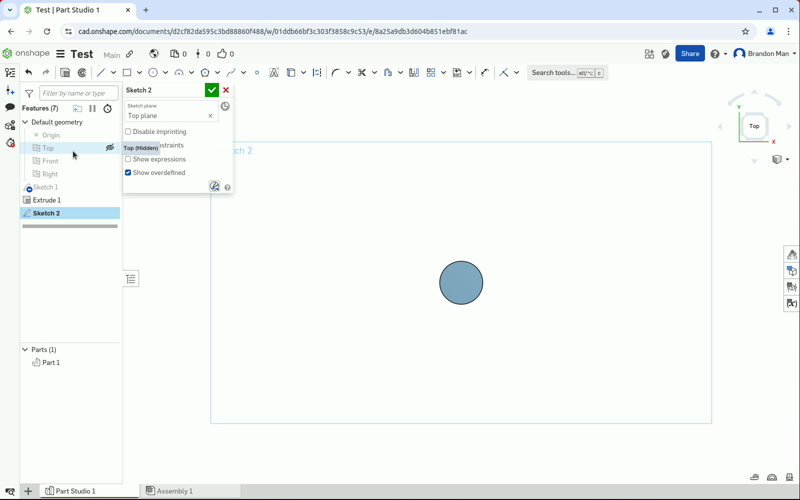
mouse_move(73, 352)
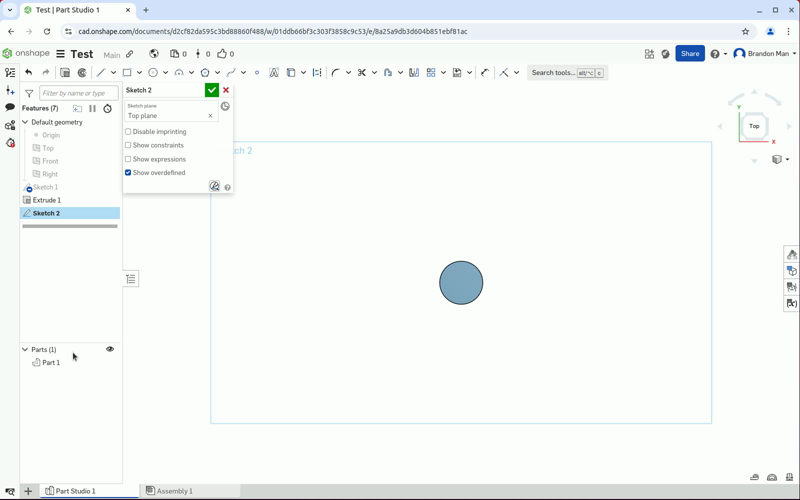
key(y)
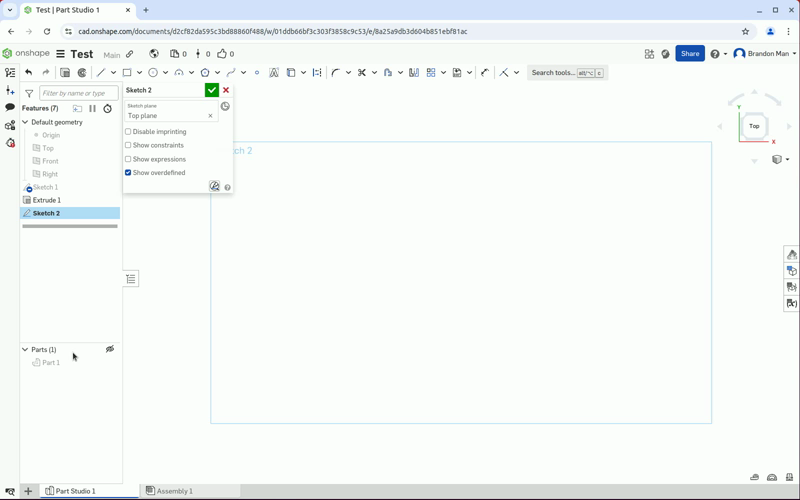
key(c)
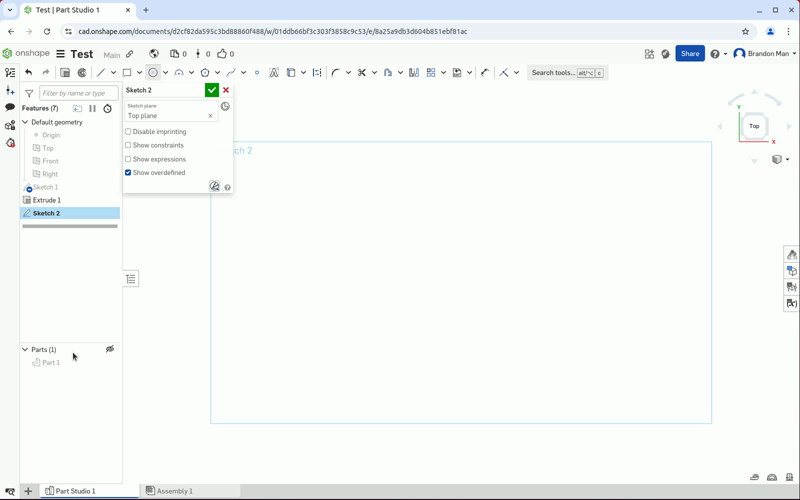
key_down(shift)
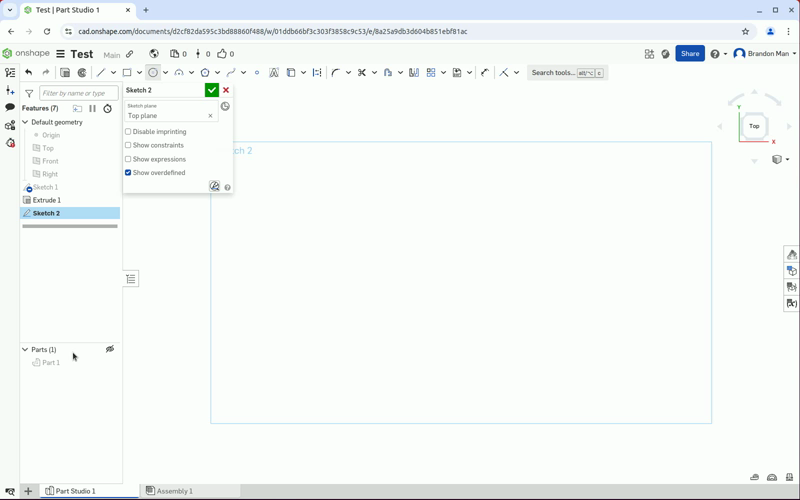
mouse_move(391, 284)
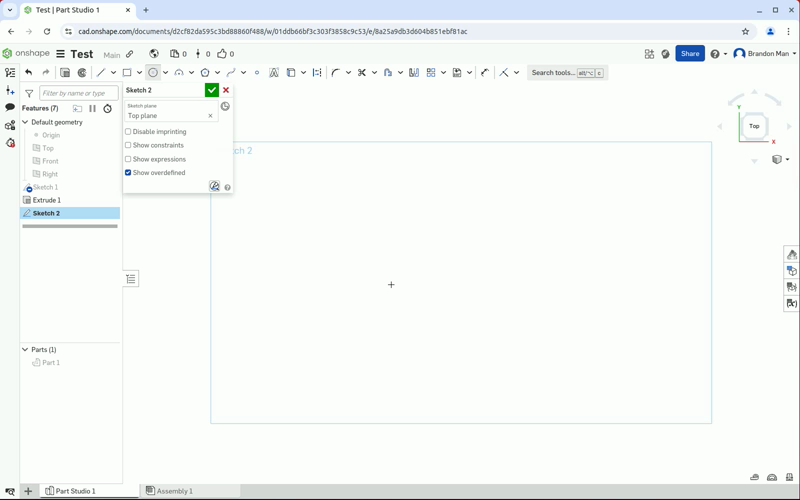
click(391, 284)
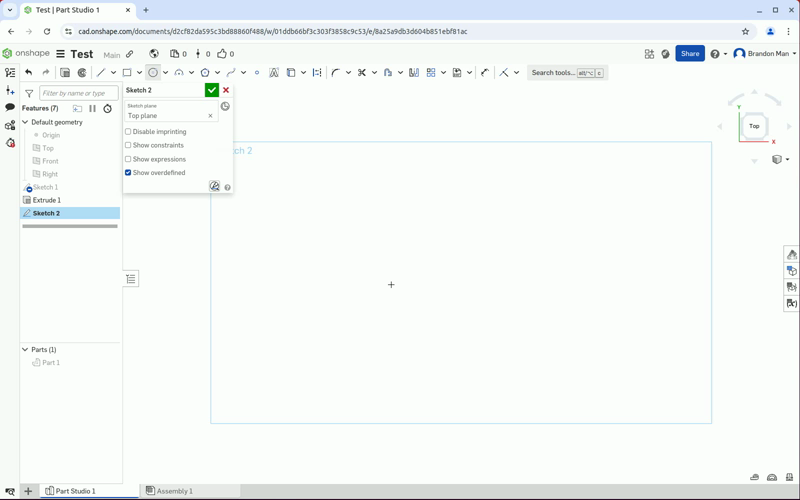
key_up(shift)
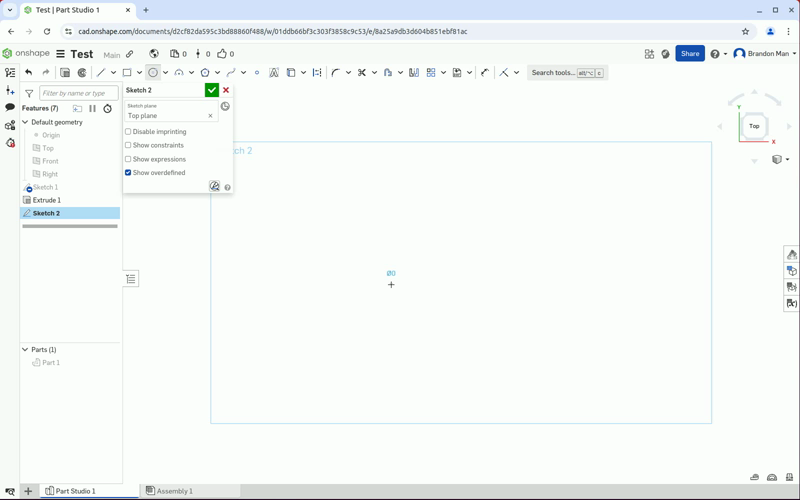
mouse_move(412, 284)
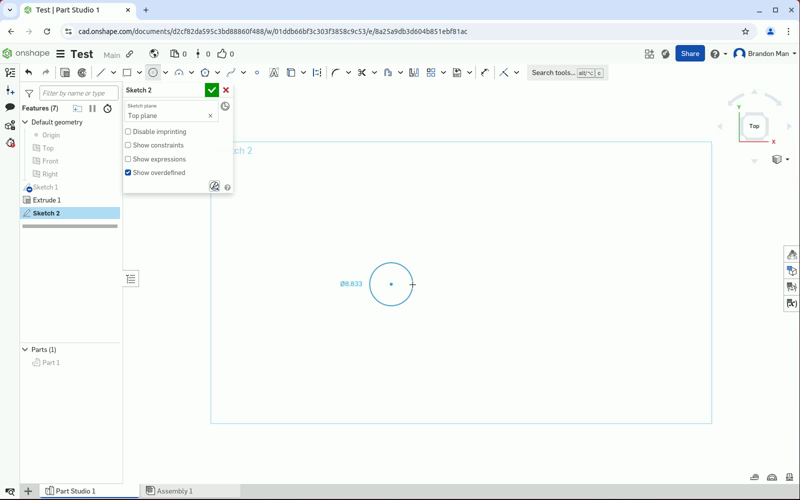
click(412, 284)
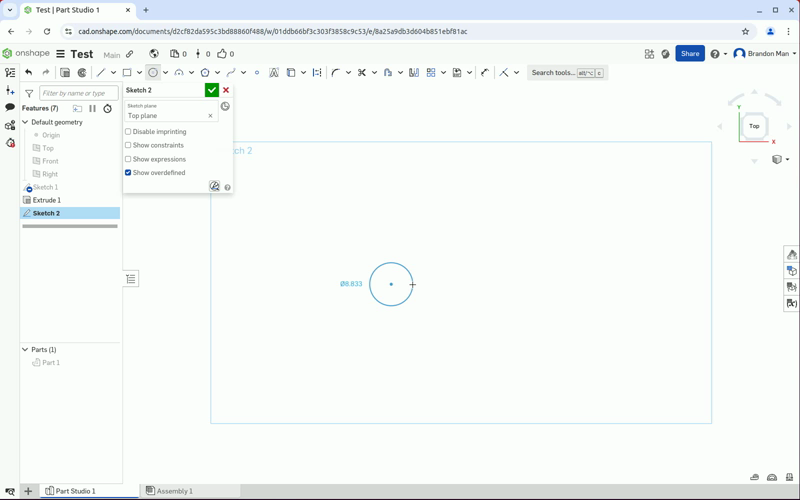
key(esc)
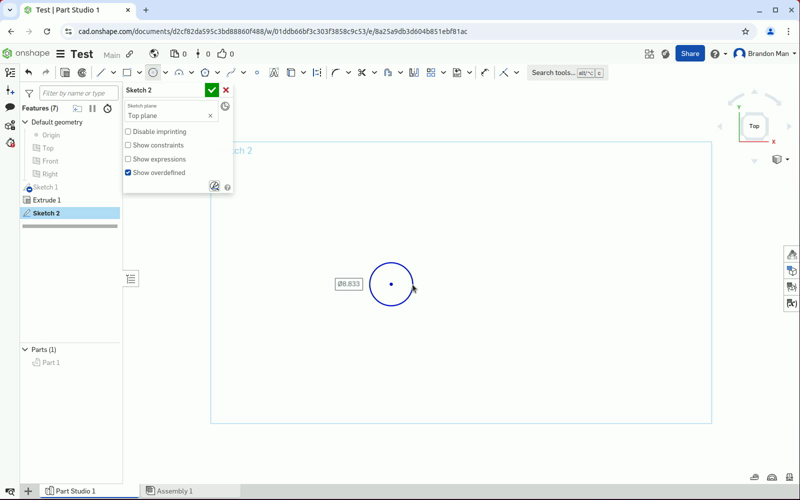
mouse_move(398, 290)
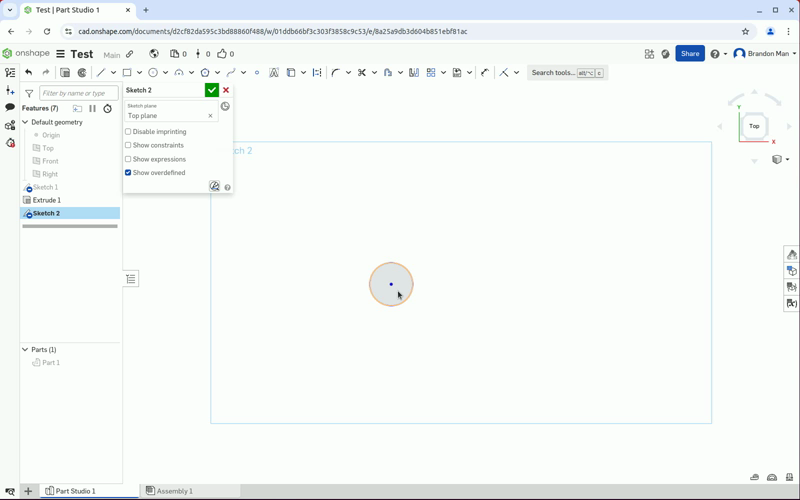
scroll(6)
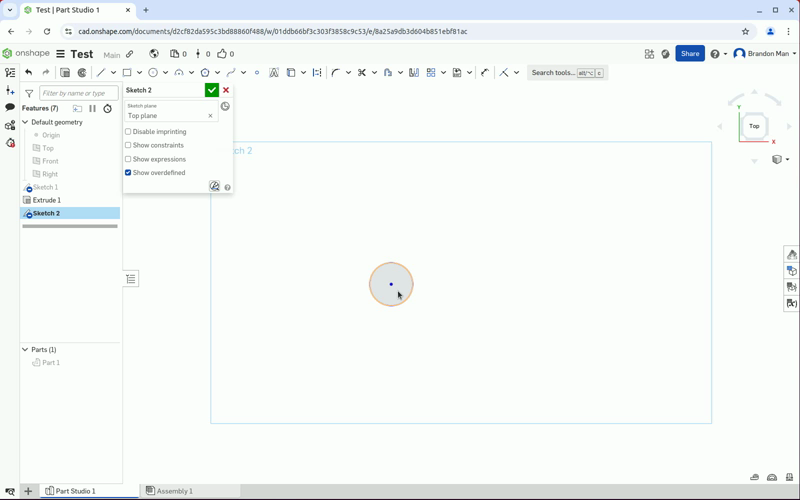
scroll(6)
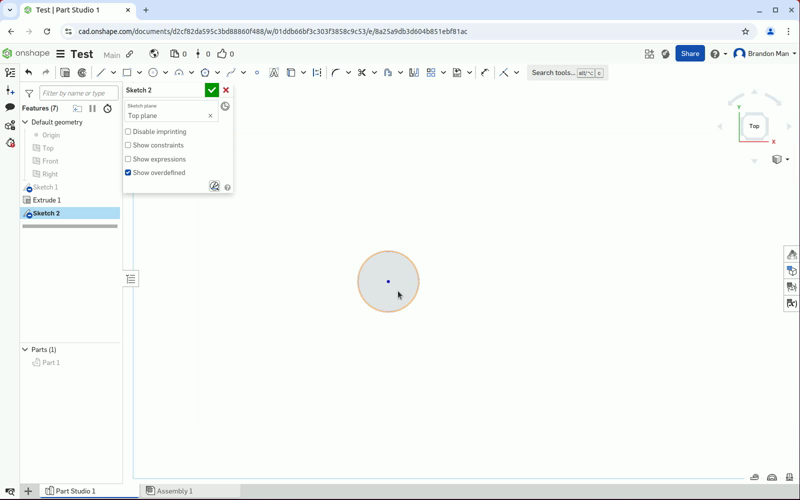
scroll(6)
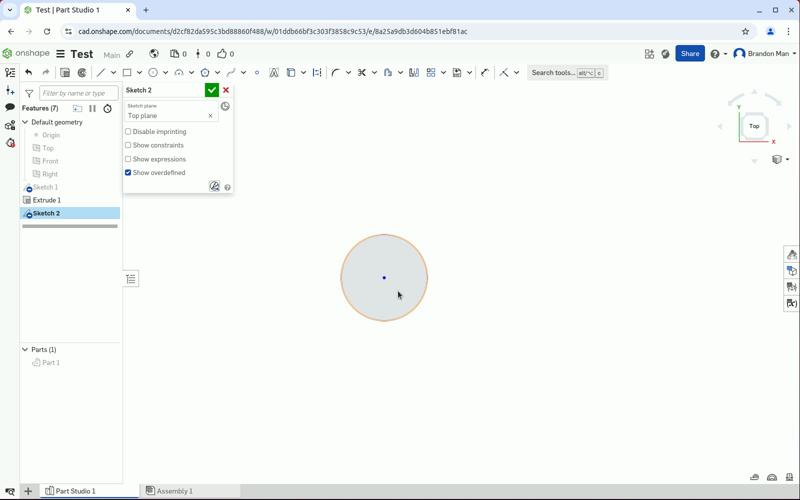
scroll(6)
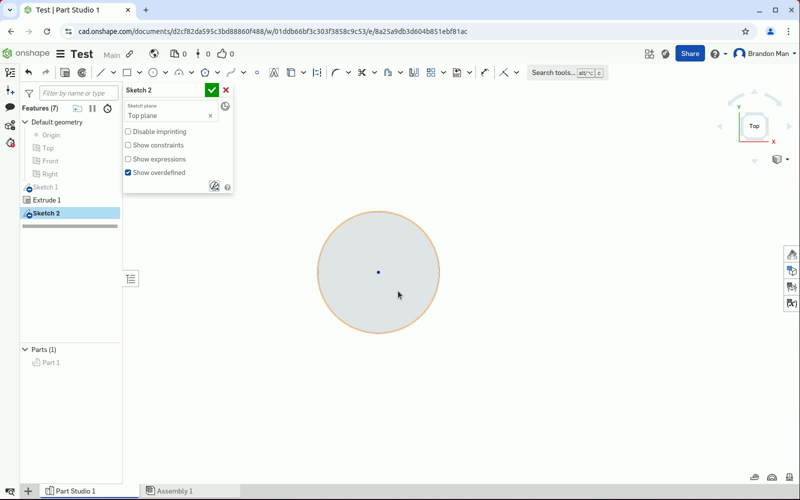
scroll(6)
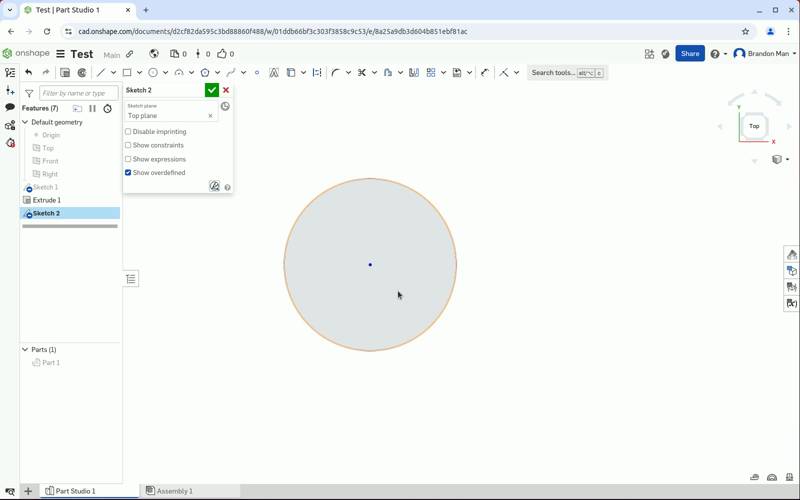
scroll(6)
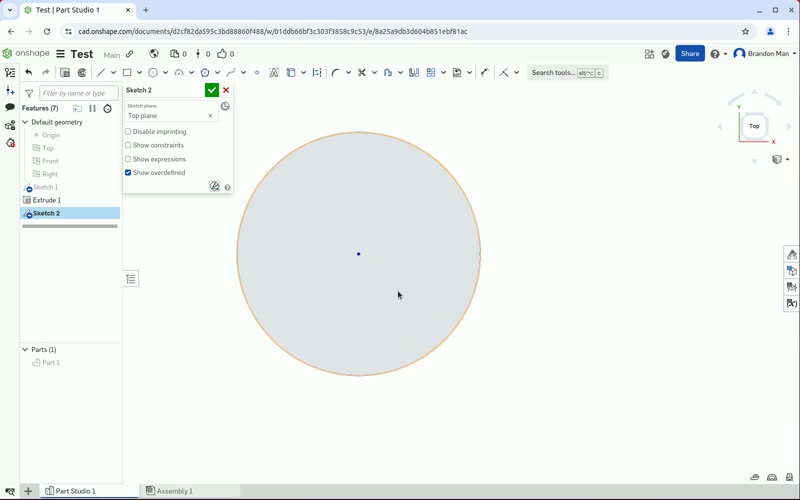
scroll(6)
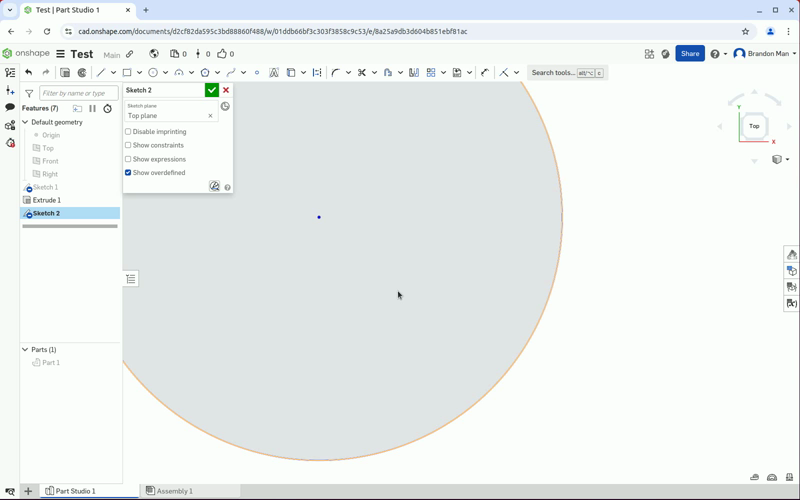
click(398, 290)
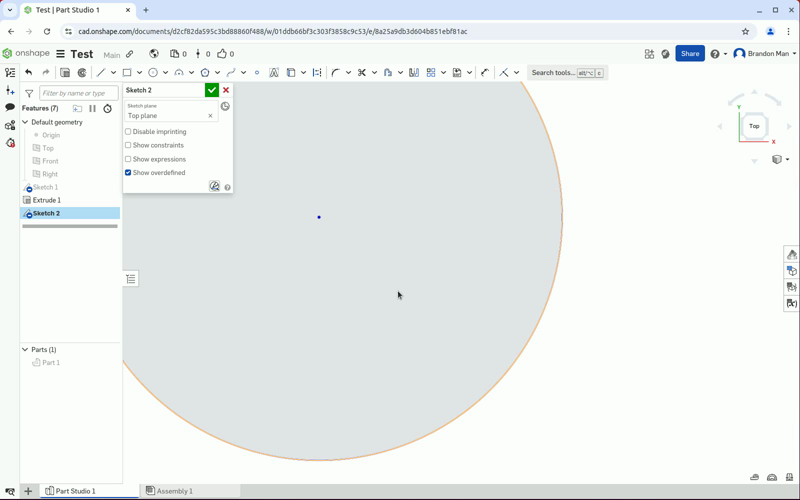
scroll(-6)
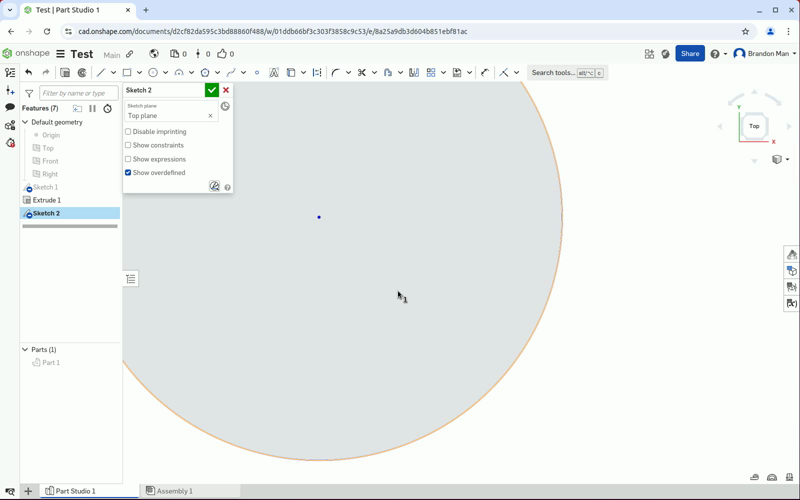
scroll(-6)
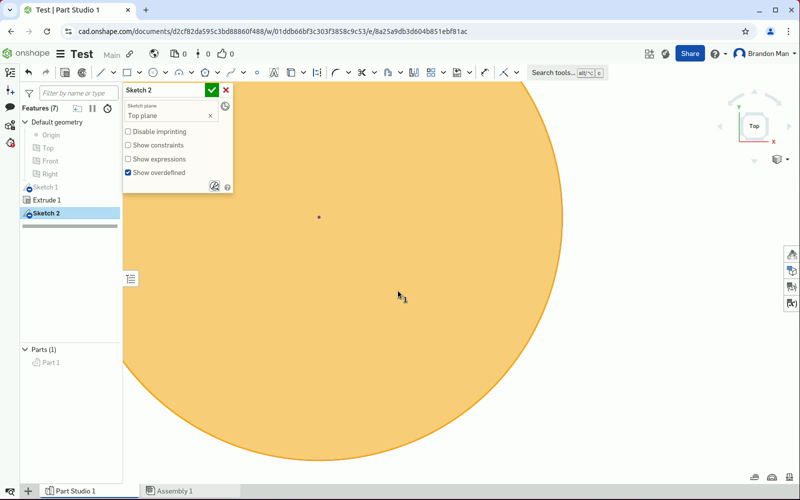
scroll(-6)
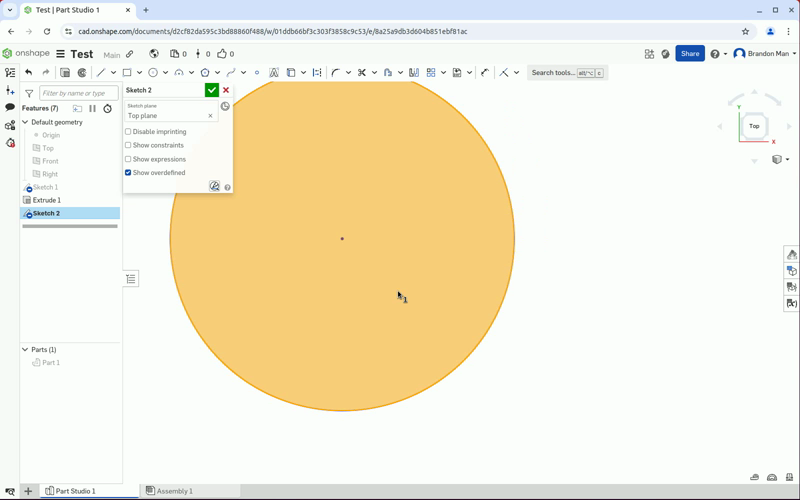
scroll(-6)
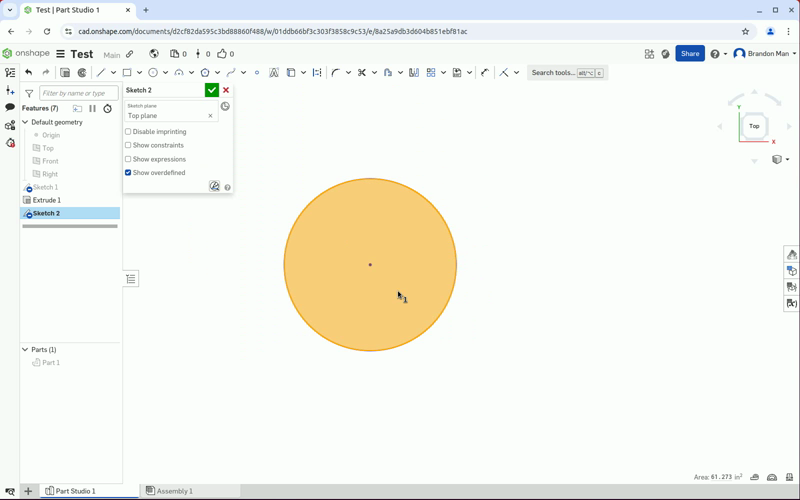
scroll(-6)
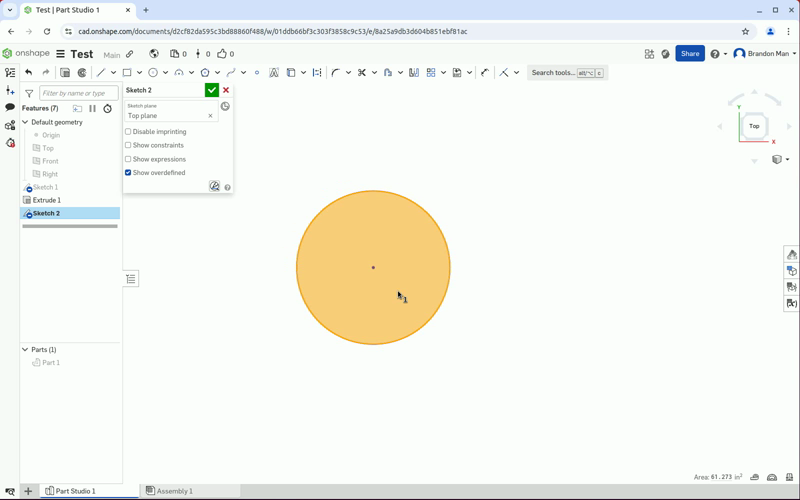
scroll(-6)
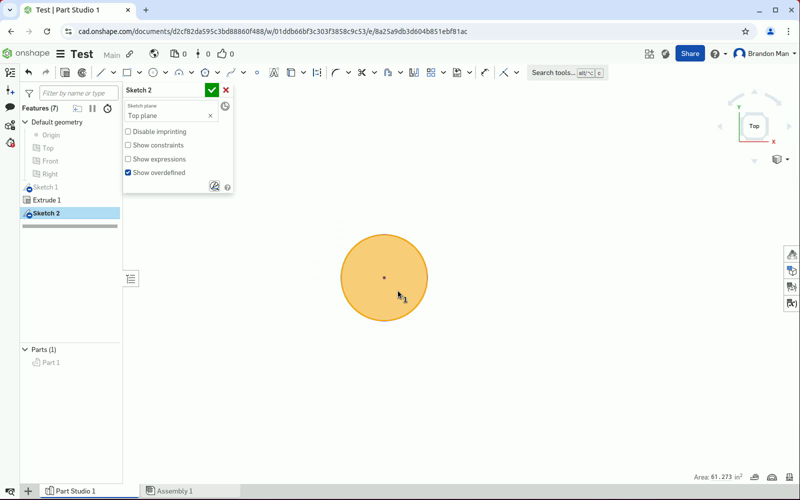
scroll(-6)
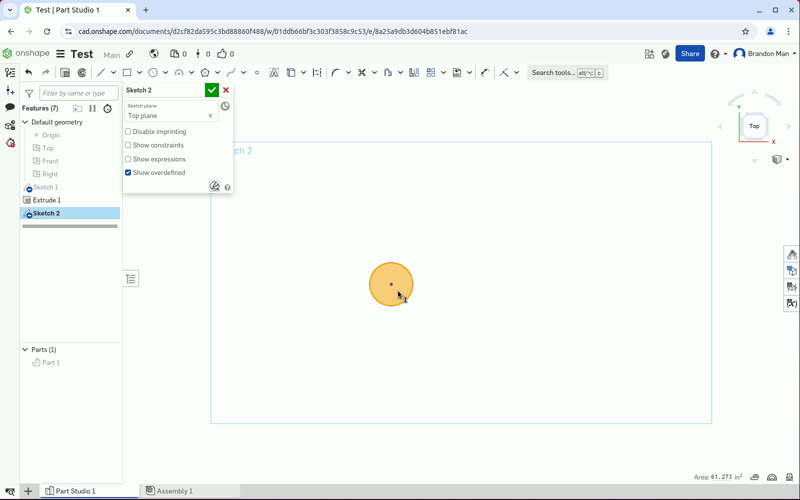
mouse_move(73, 352)
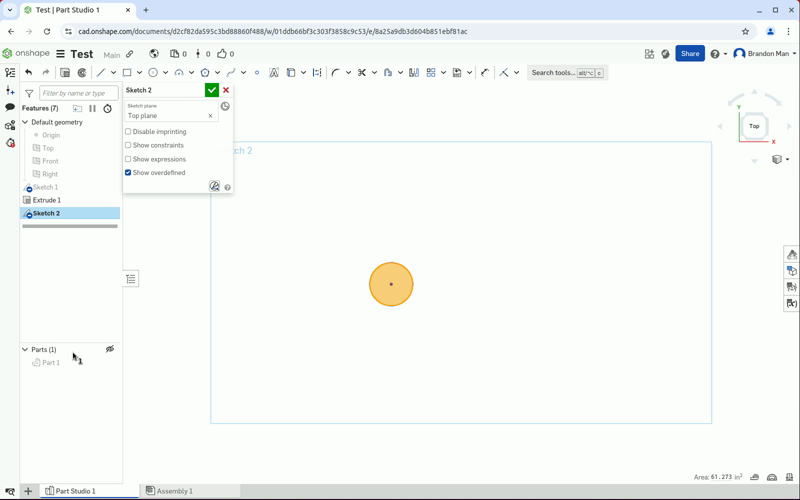
key(shift+y)
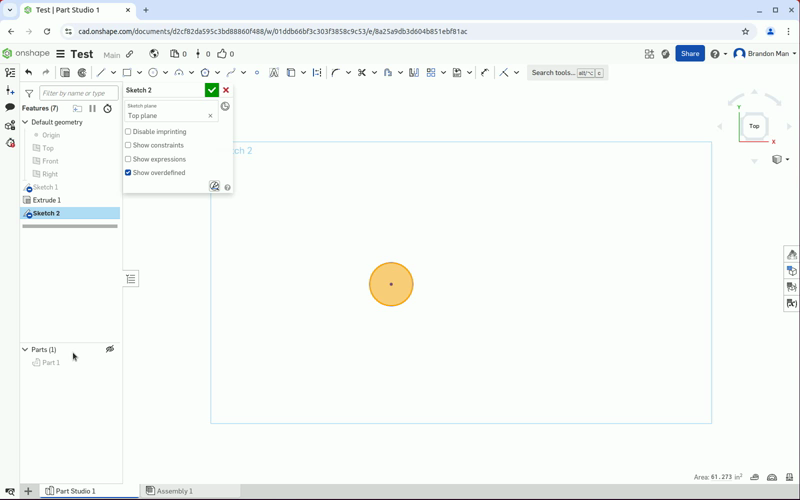
key(shift+e)
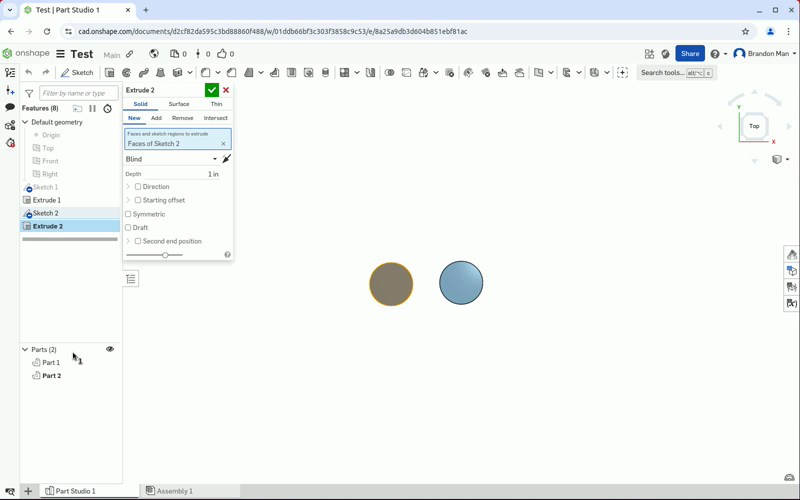
mouse_move(143, 106)
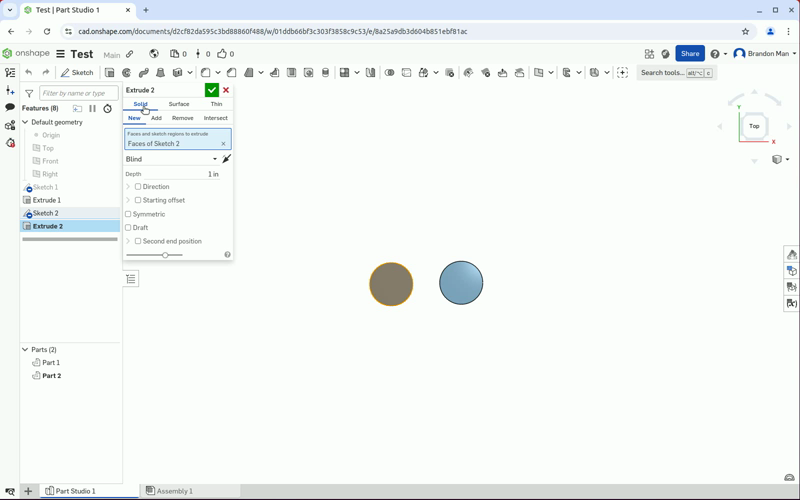
click(143, 106)
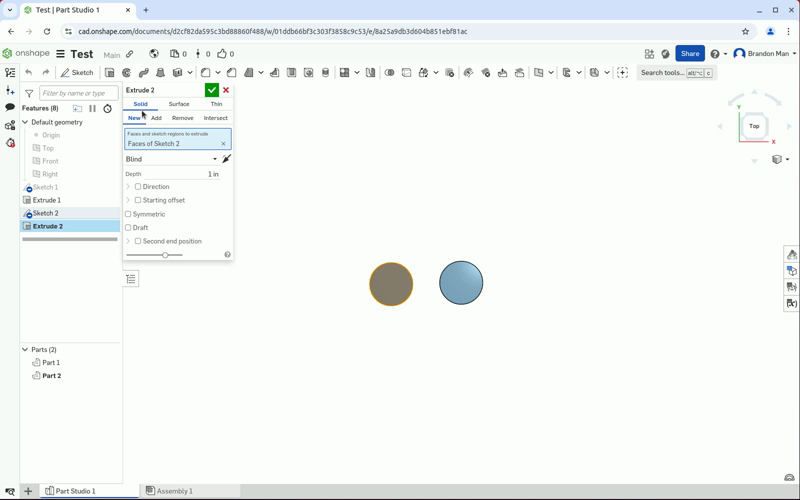
mouse_move(137, 120)
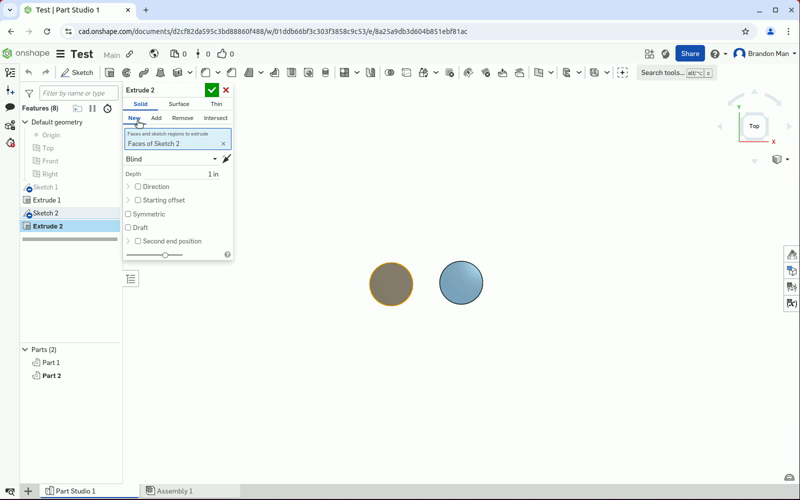
click(137, 120)
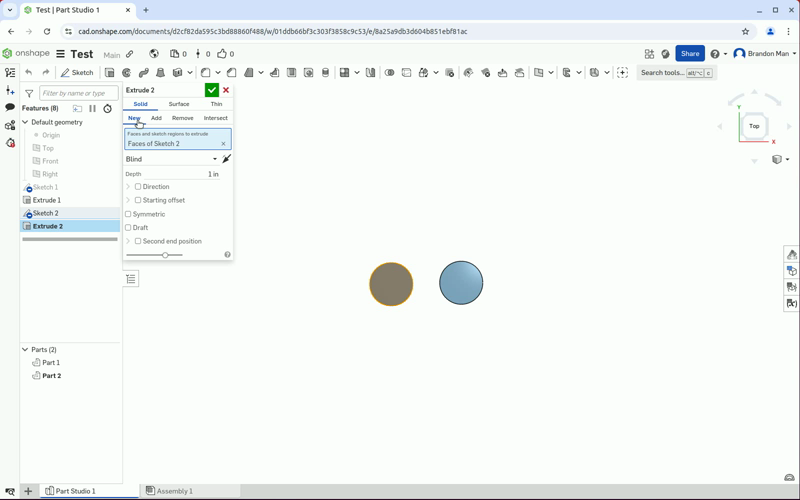
key(tab, 4)
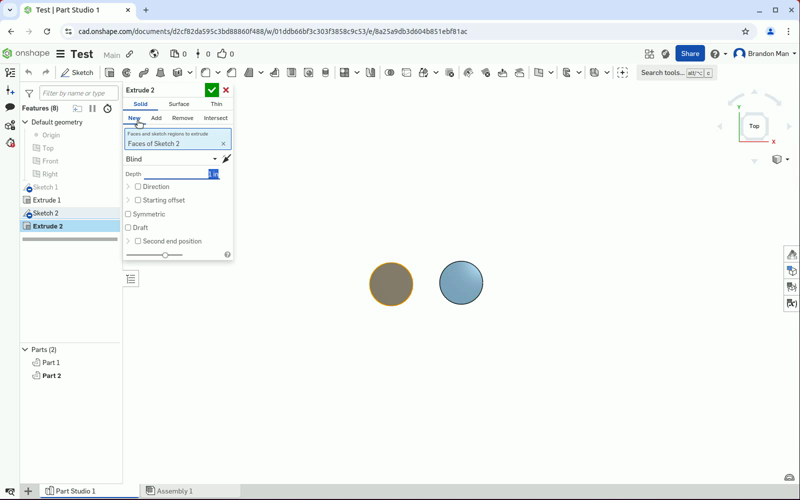
text(17.331)
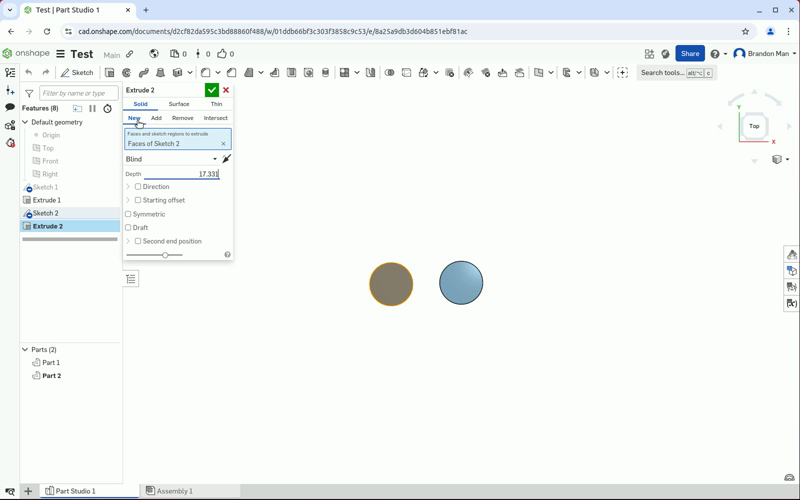
key(enter)
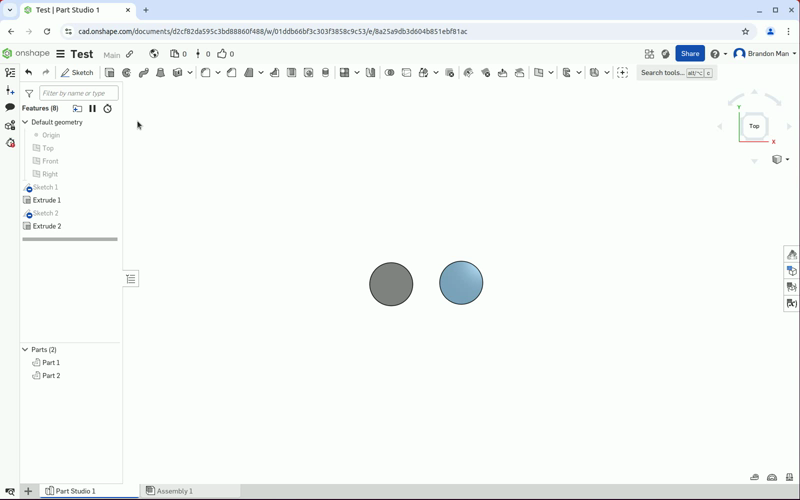
key(shift+h)
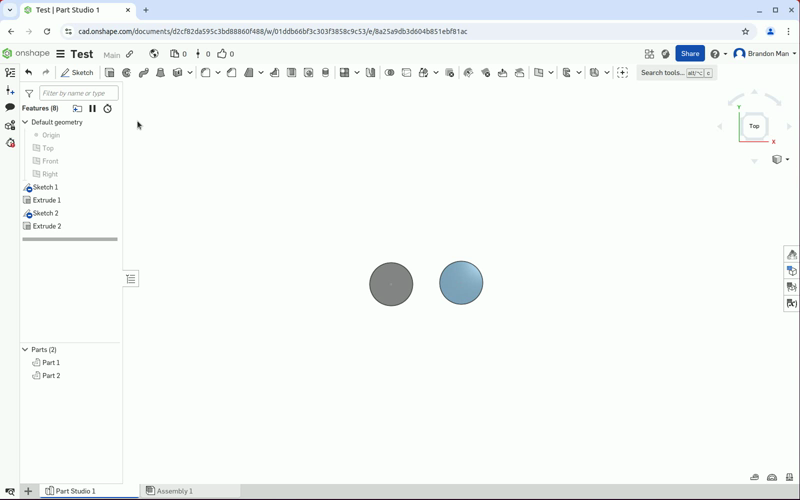
key(shift+h)
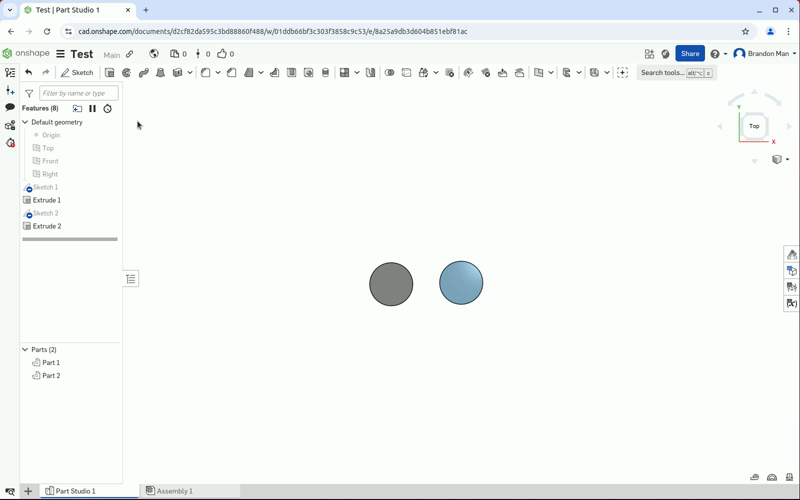
mouse_move(73, 189)
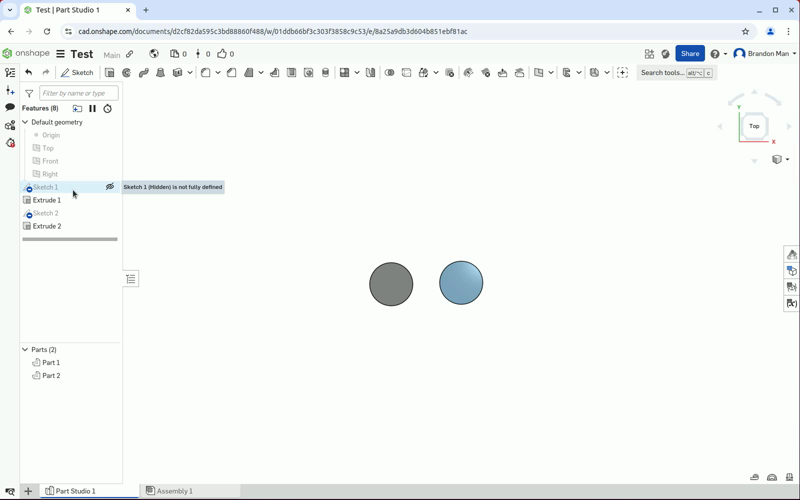
click(73, 189)
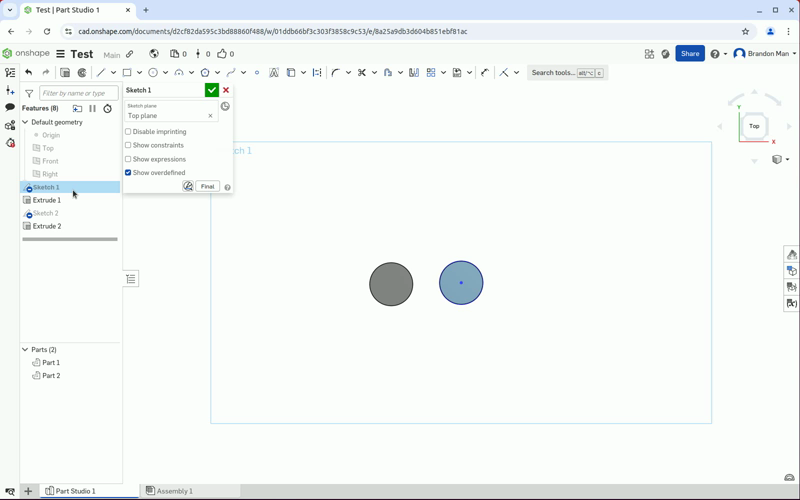
mouse_move(229, 92)
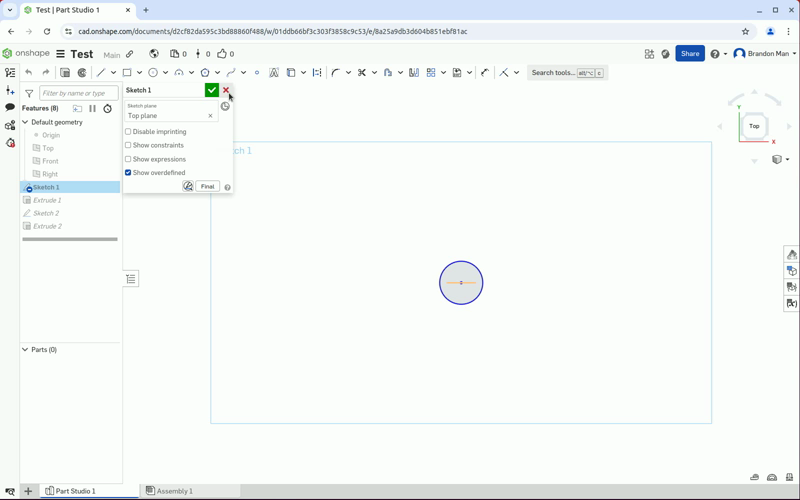
click(229, 92)
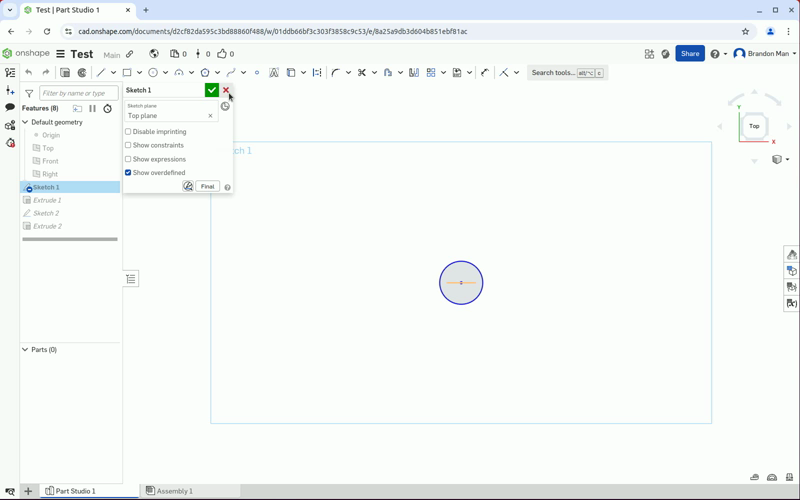
key(shift+s)
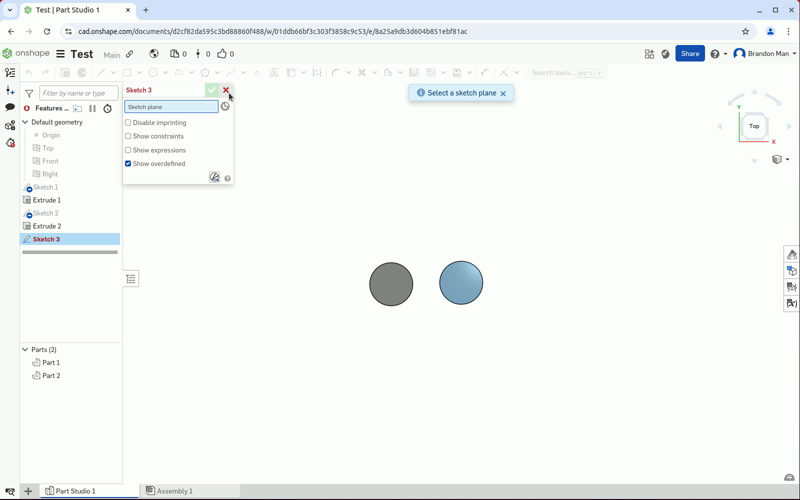
mouse_move(73, 150)
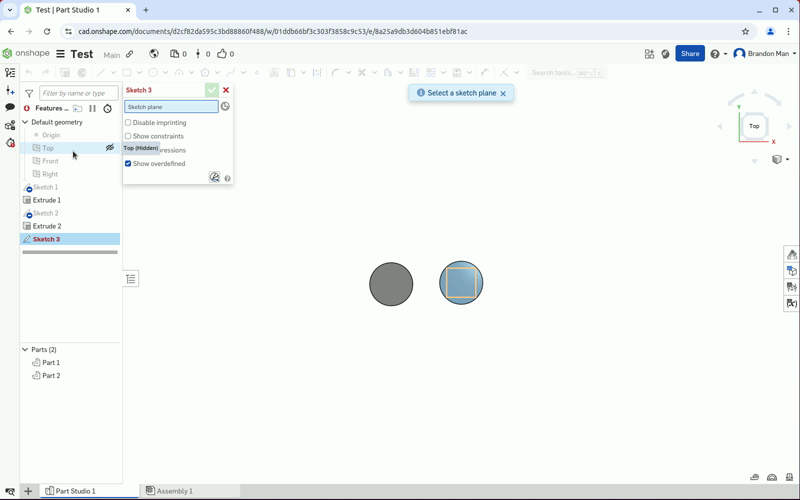
click(73, 150)
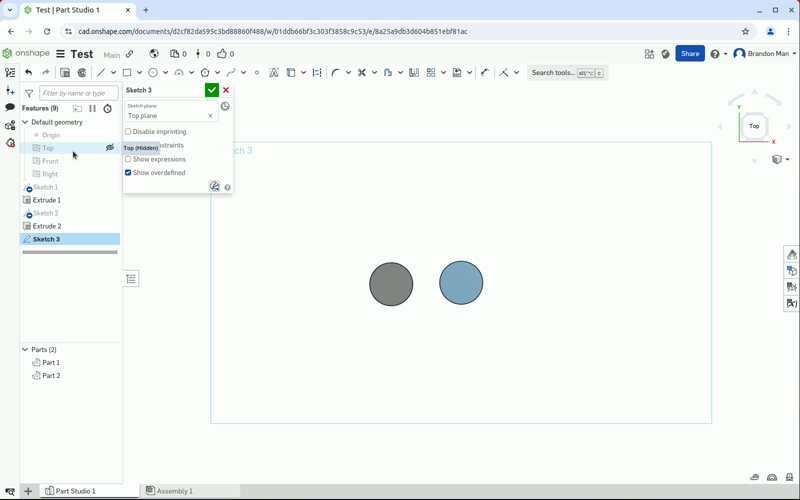
mouse_move(73, 352)
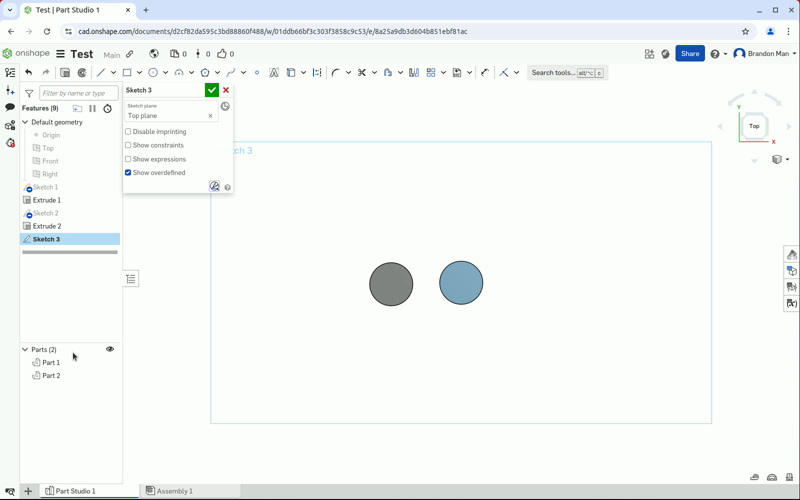
key(y)
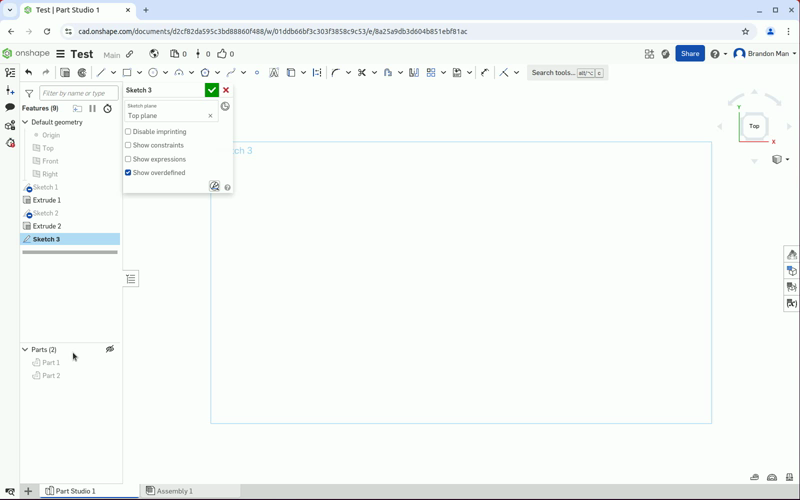
key(c)
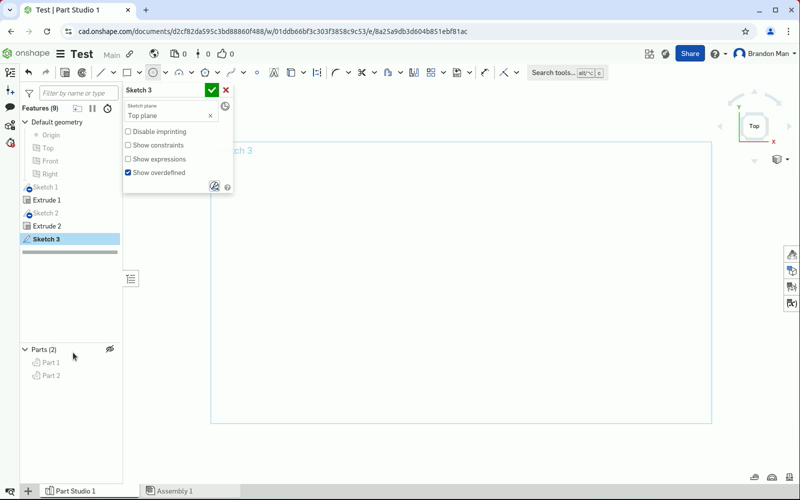
key_down(shift)
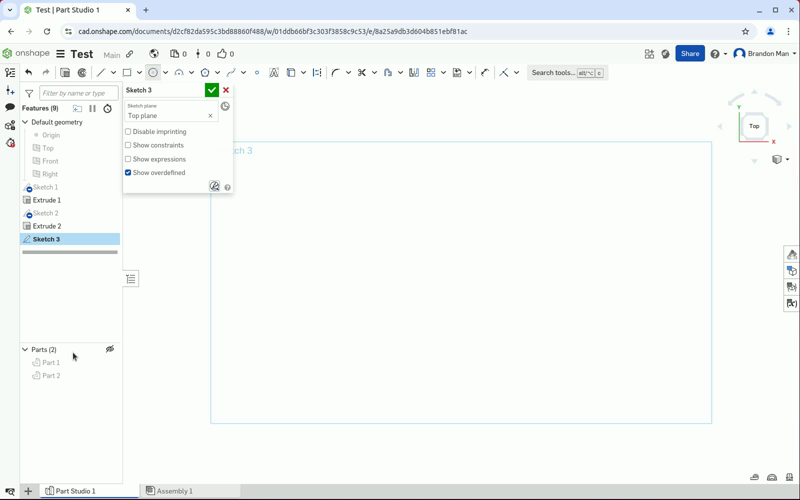
mouse_move(531, 280)
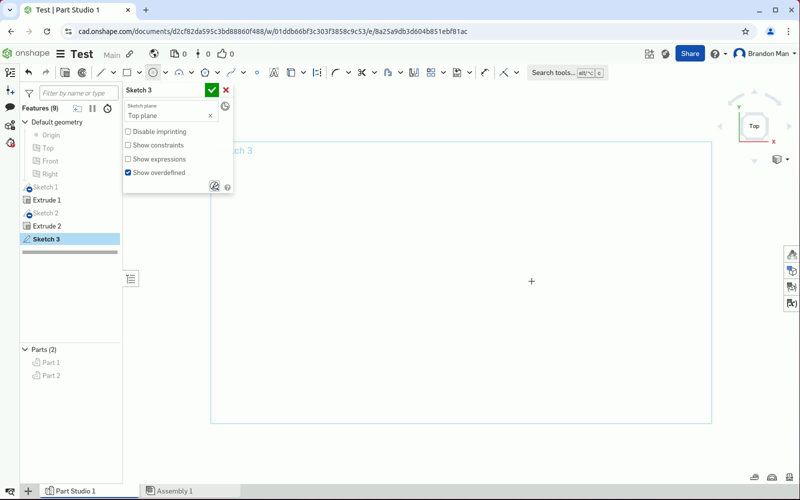
click(531, 280)
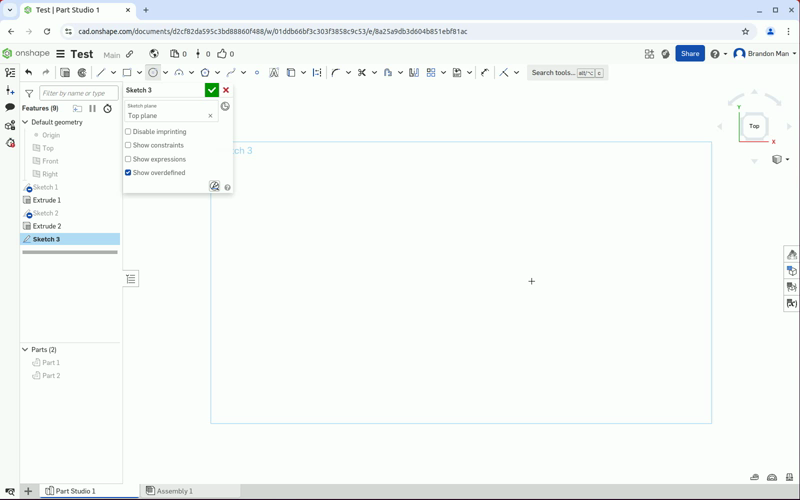
key_up(shift)
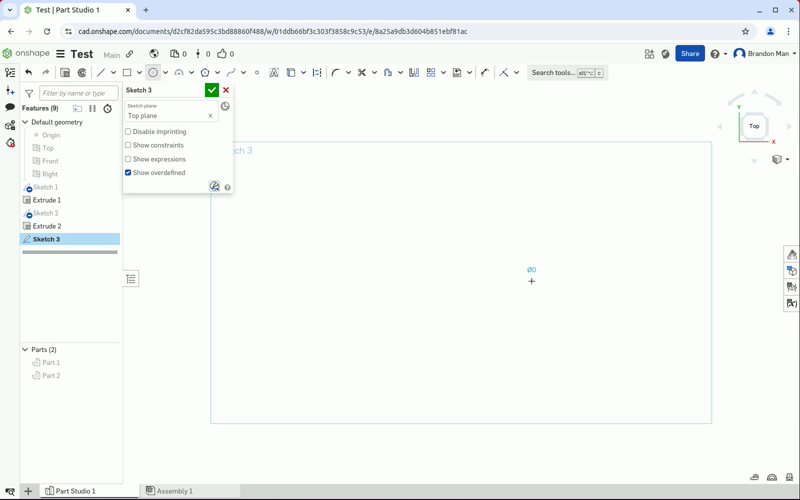
mouse_move(553, 280)
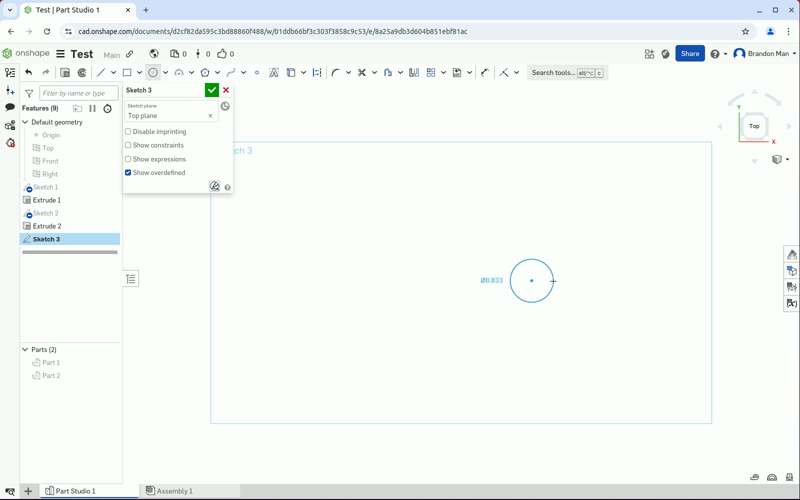
click(553, 280)
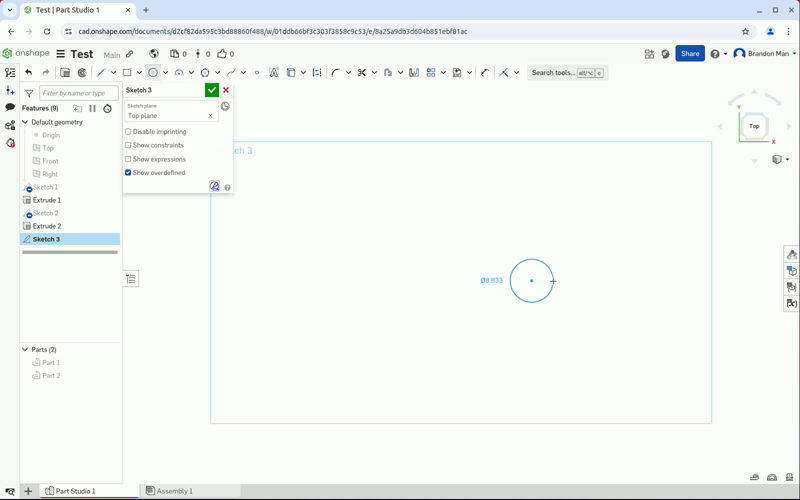
key(esc)
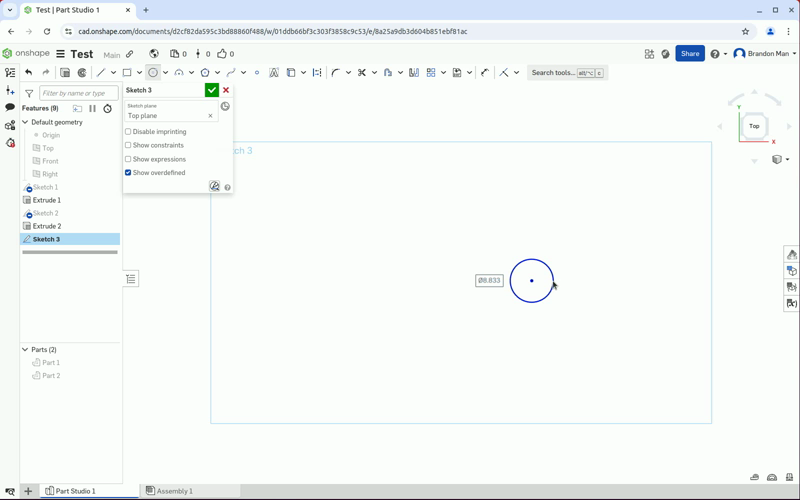
mouse_move(530, 278)
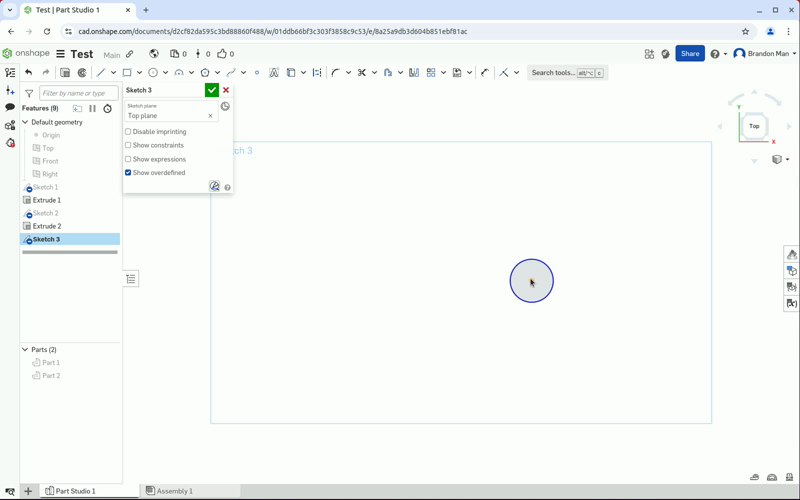
scroll(6)
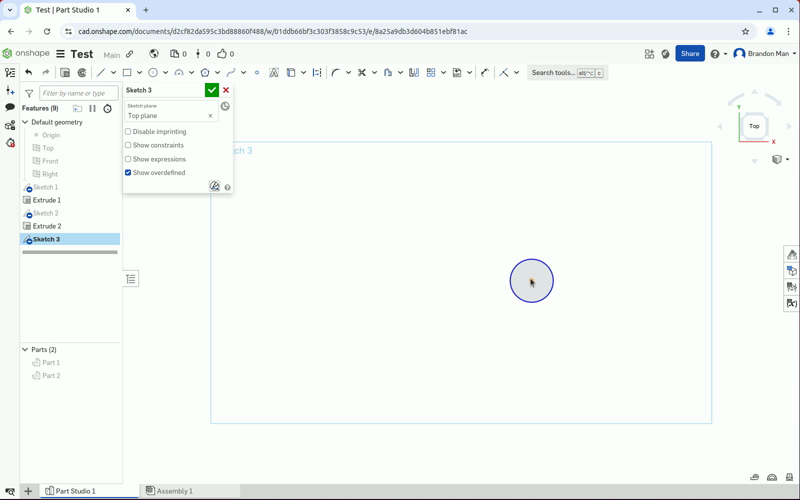
scroll(6)
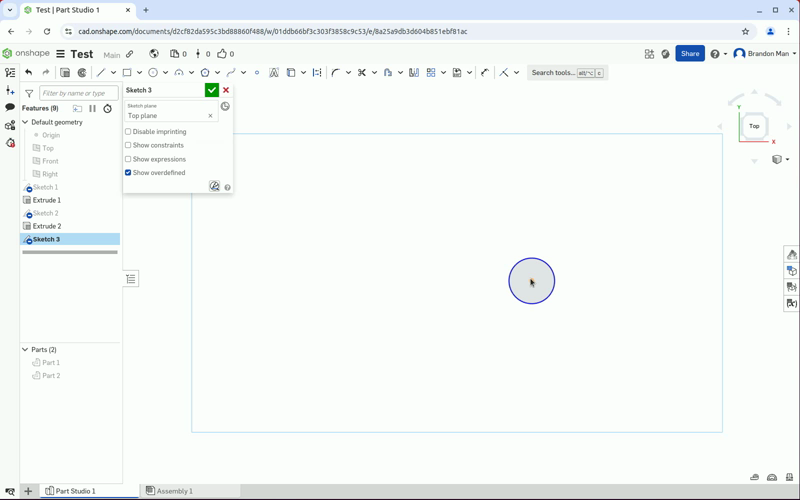
scroll(6)
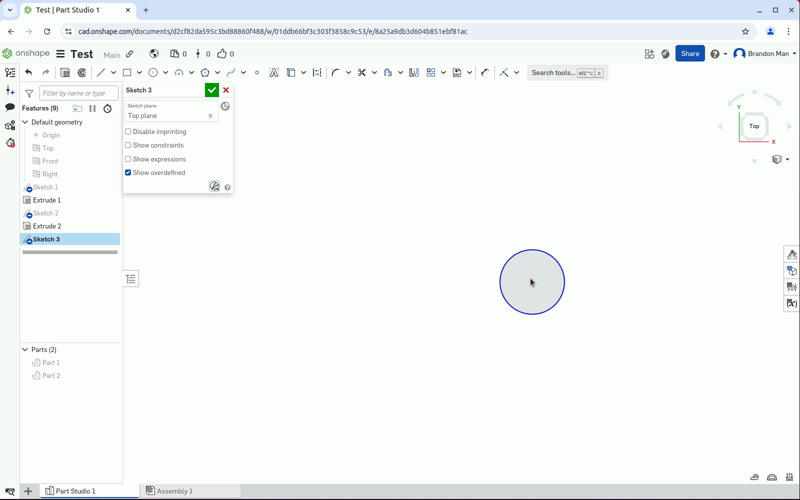
scroll(6)
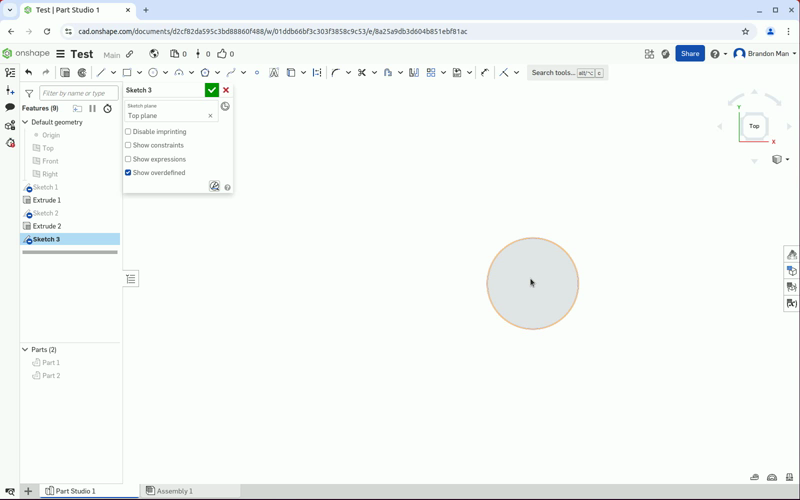
scroll(6)
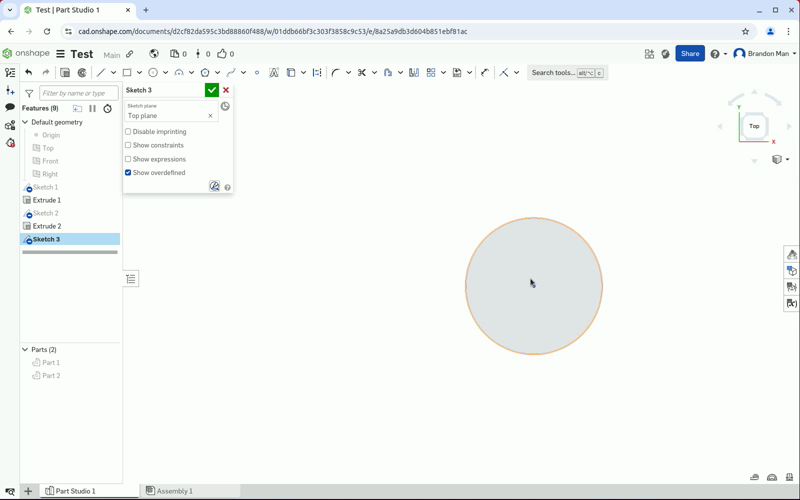
scroll(6)
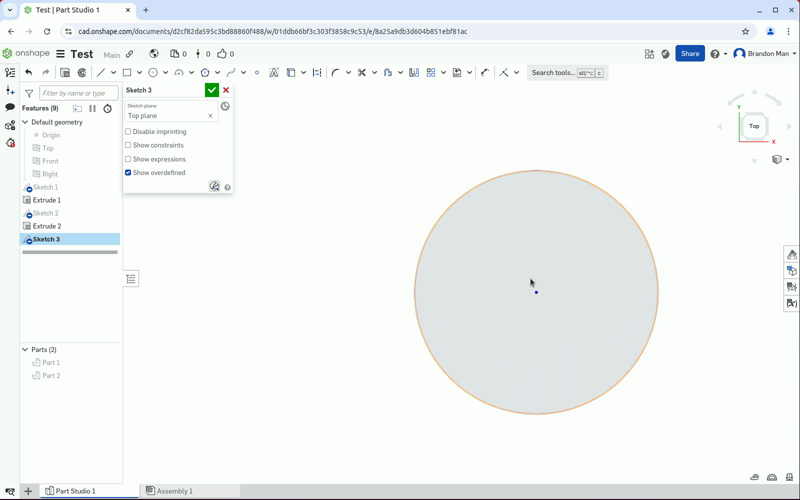
scroll(6)
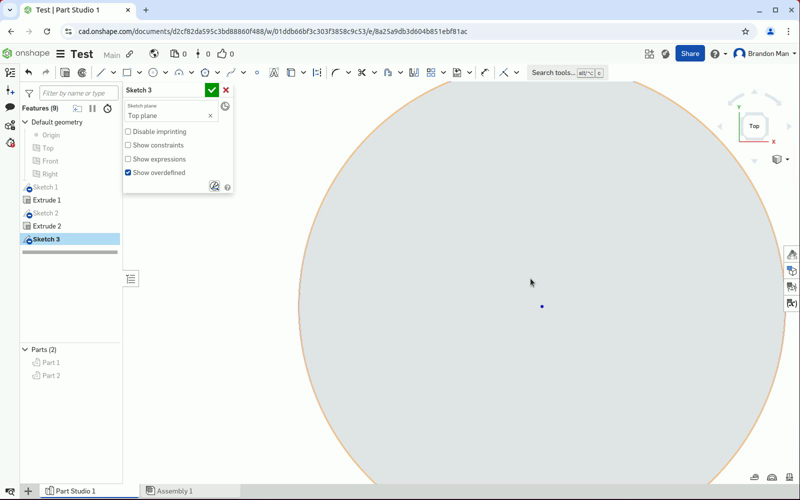
click(530, 278)
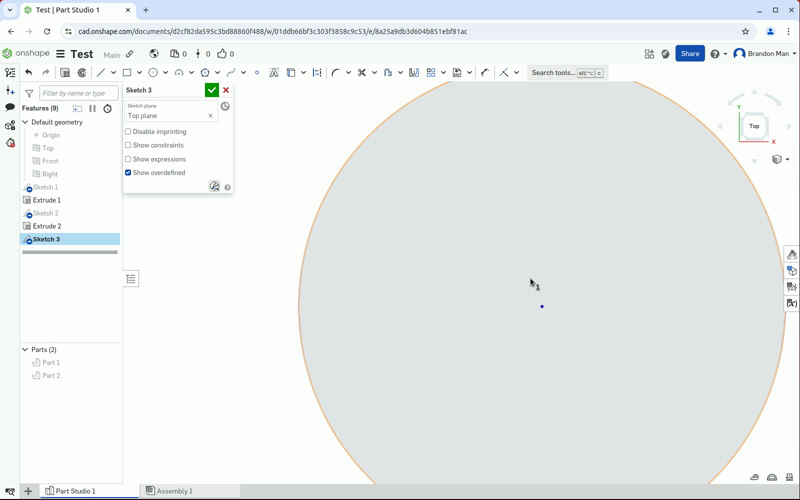
scroll(-6)
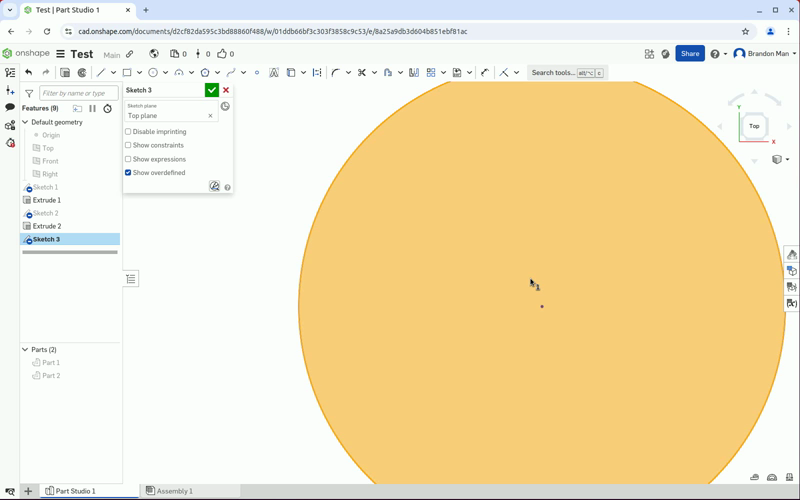
scroll(-6)
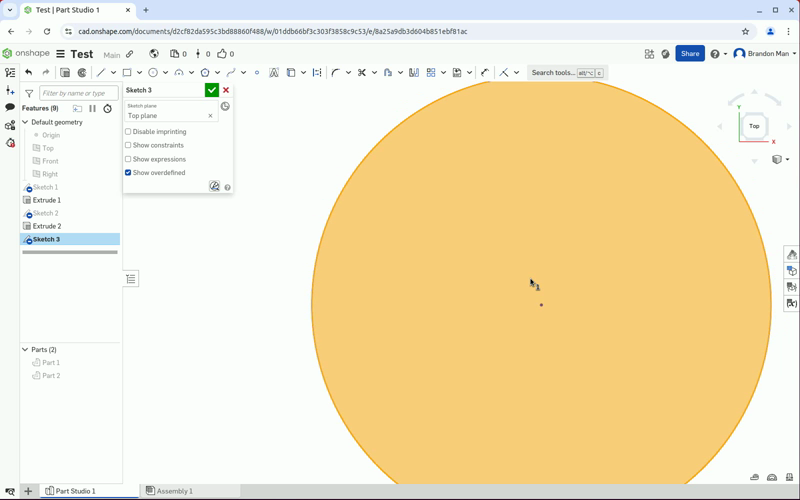
scroll(-6)
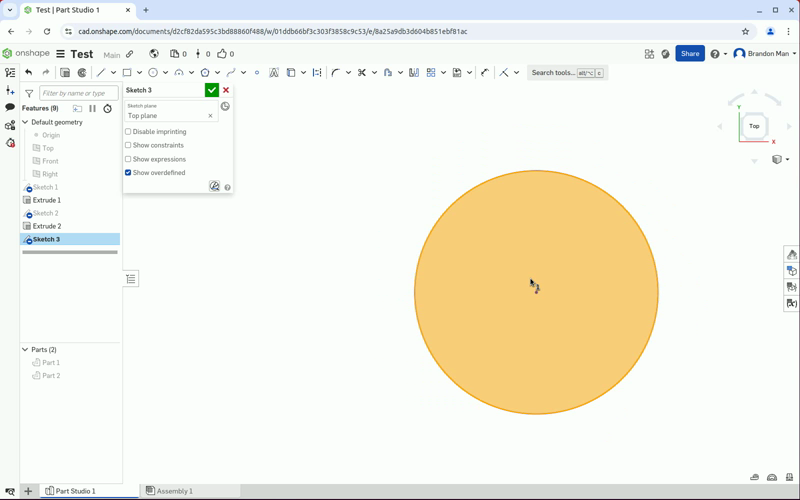
scroll(-6)
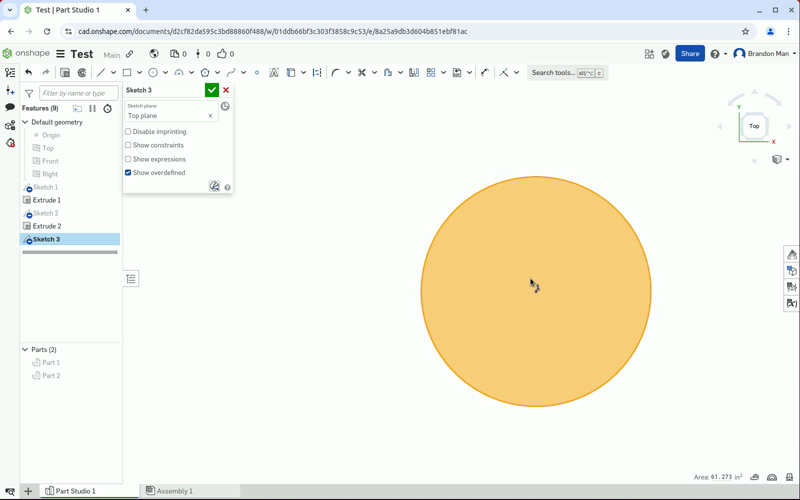
scroll(-6)
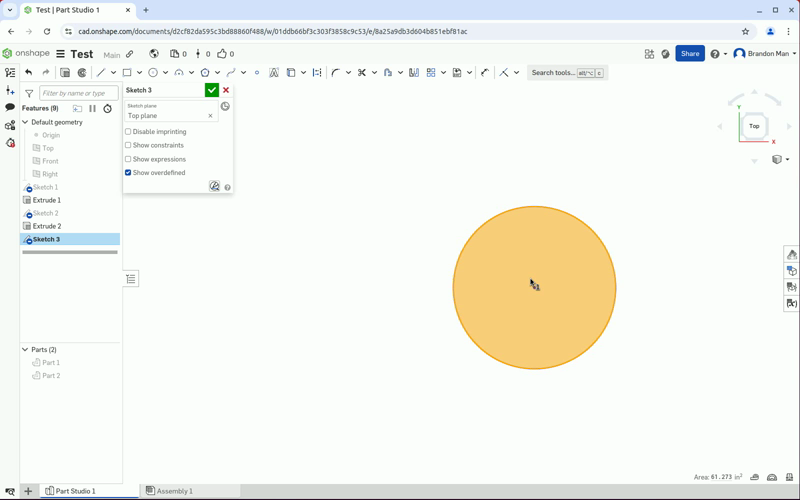
scroll(-6)
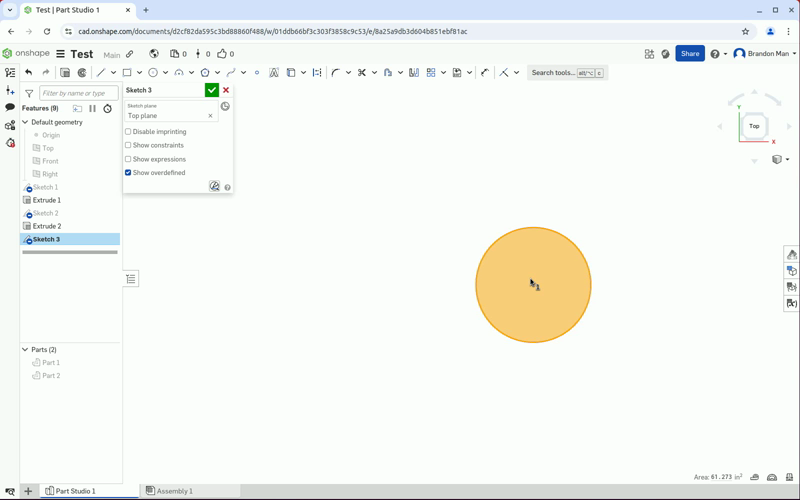
scroll(-6)
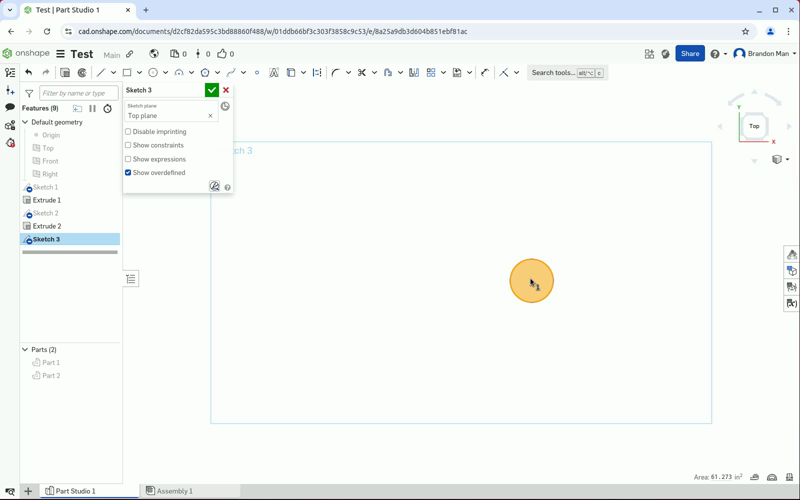
mouse_move(73, 352)
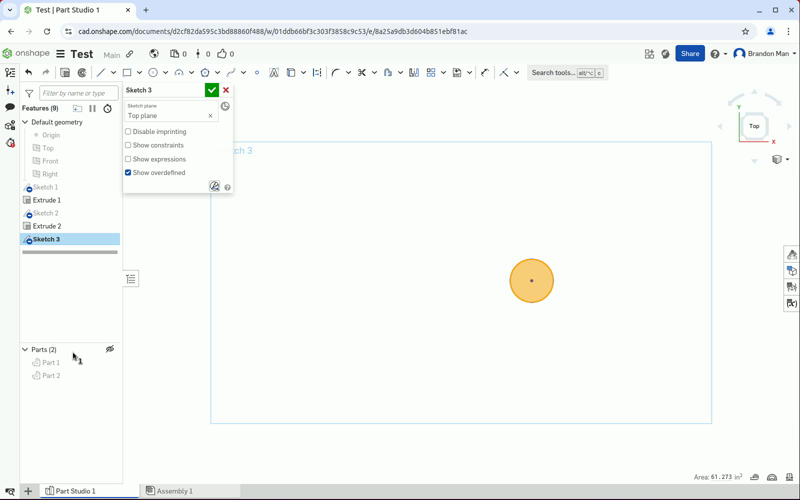
key(shift+y)
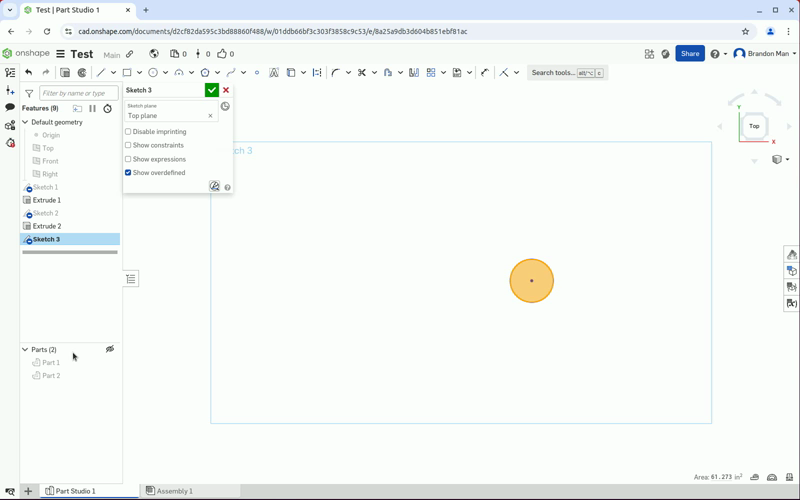
key(shift+e)
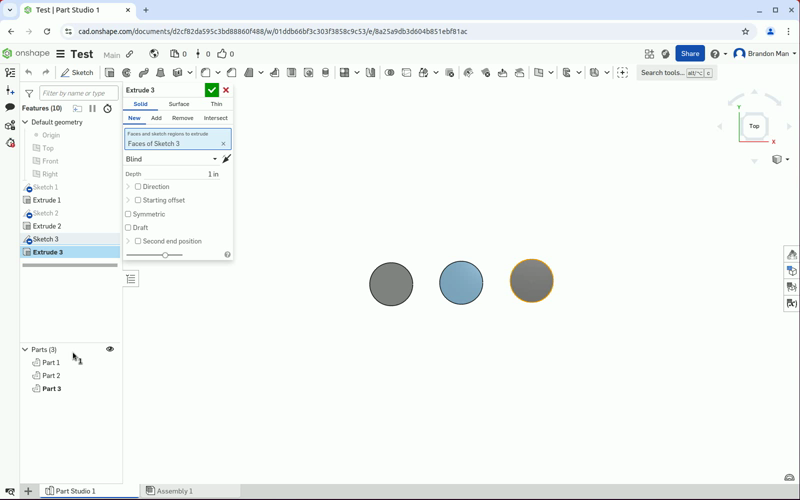
mouse_move(143, 106)
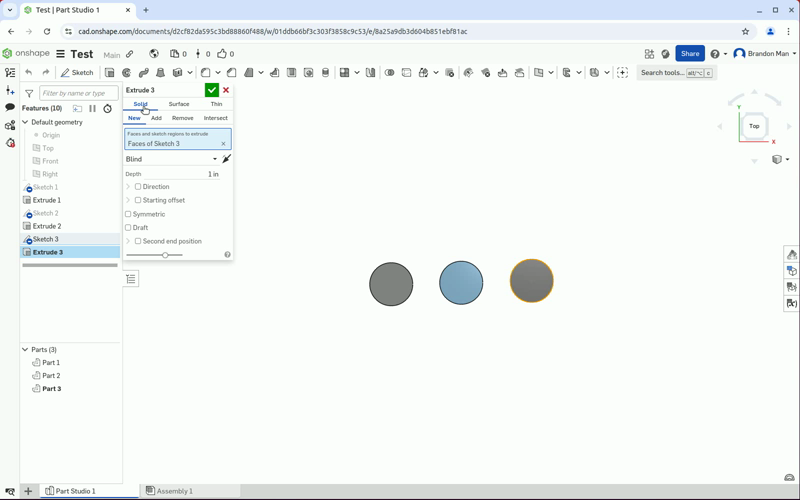
click(143, 106)
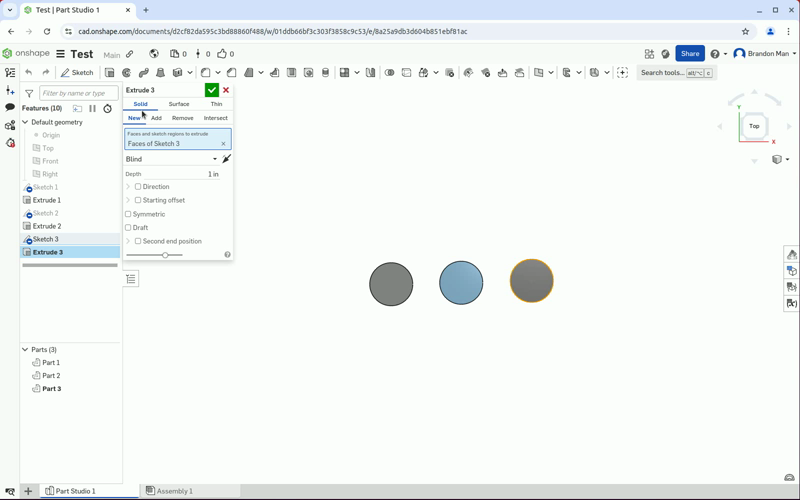
mouse_move(137, 120)
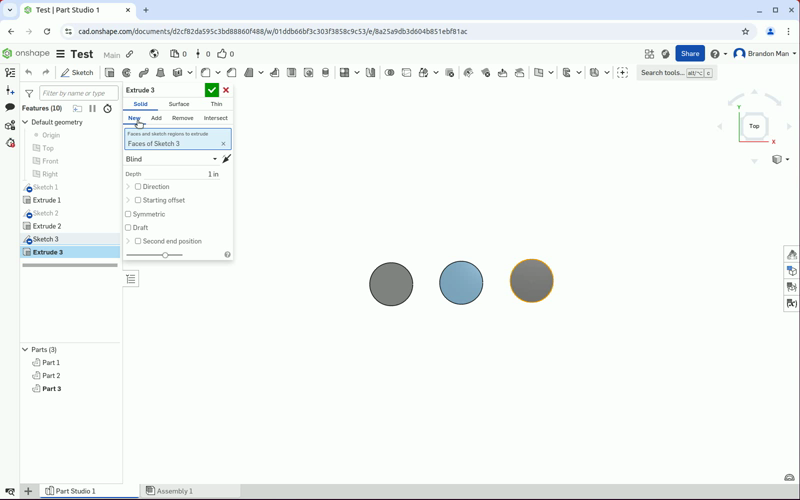
click(137, 120)
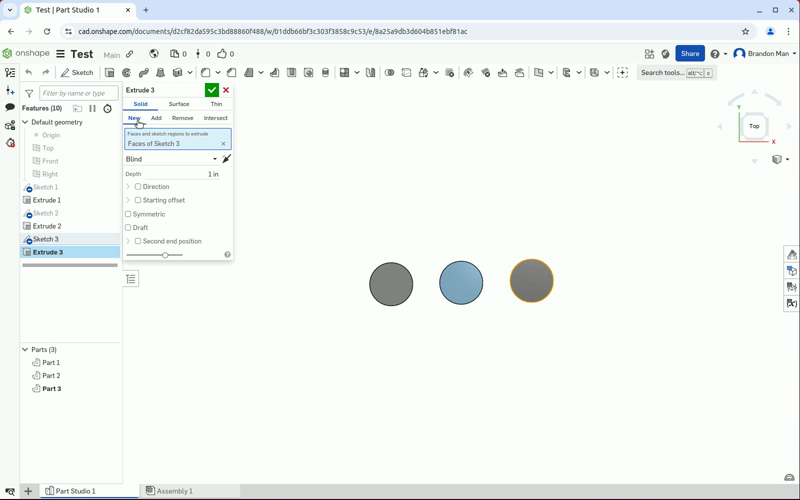
key(tab, 4)
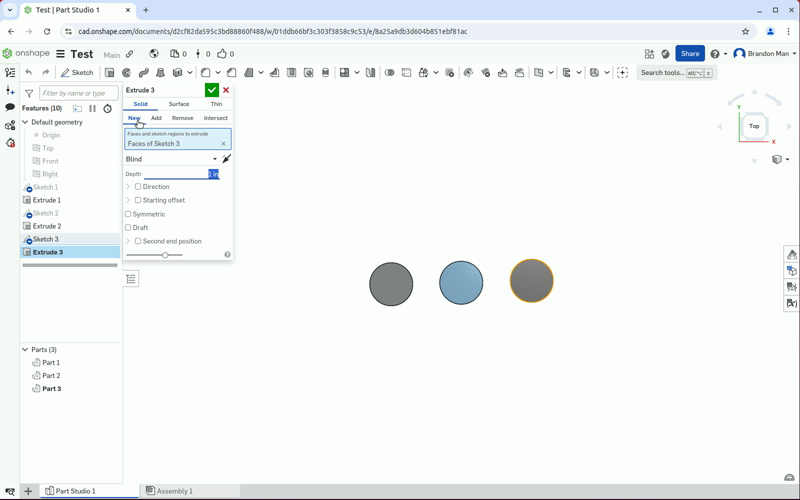
text(17.331)
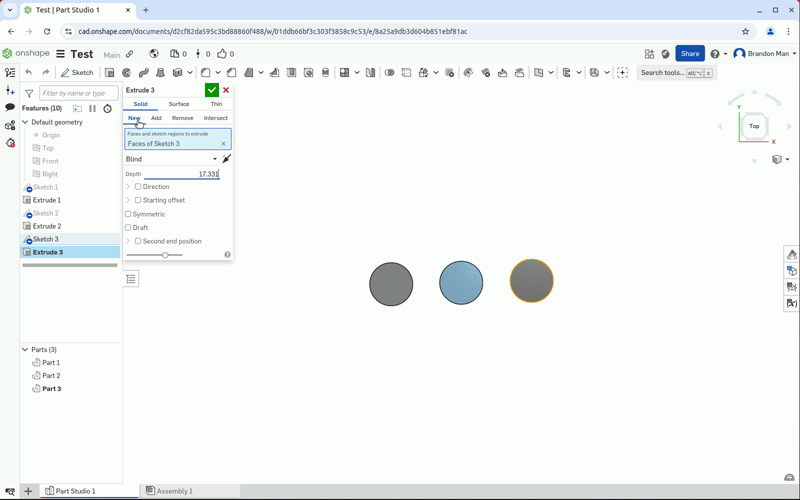
key(enter)
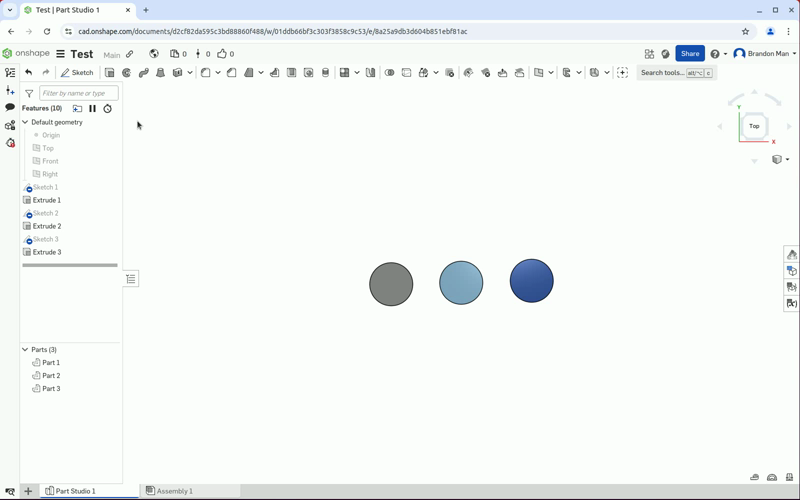
key(shift+h)
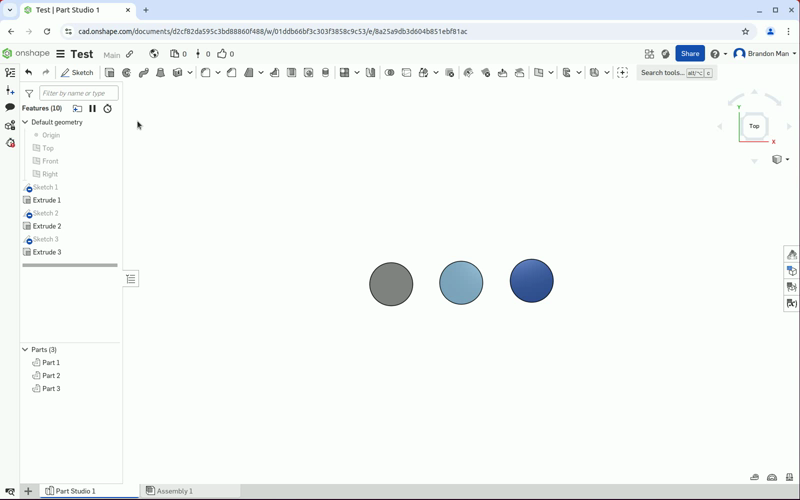
key(shift+h)
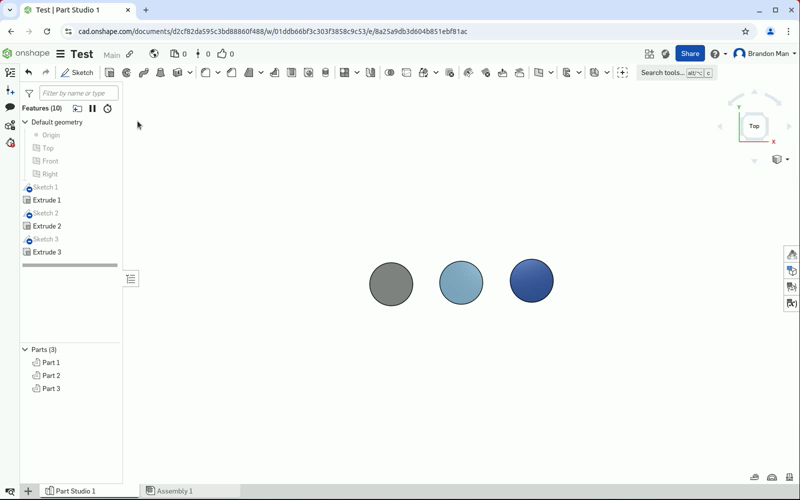
mouse_move(73, 189)
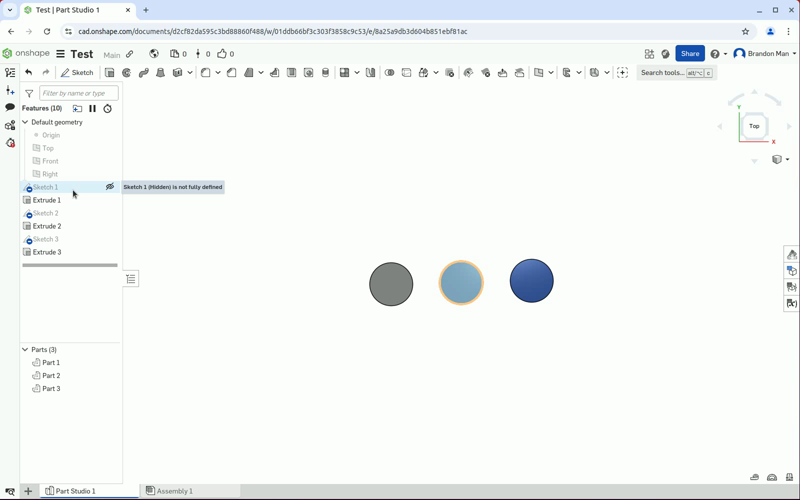
click(73, 189)
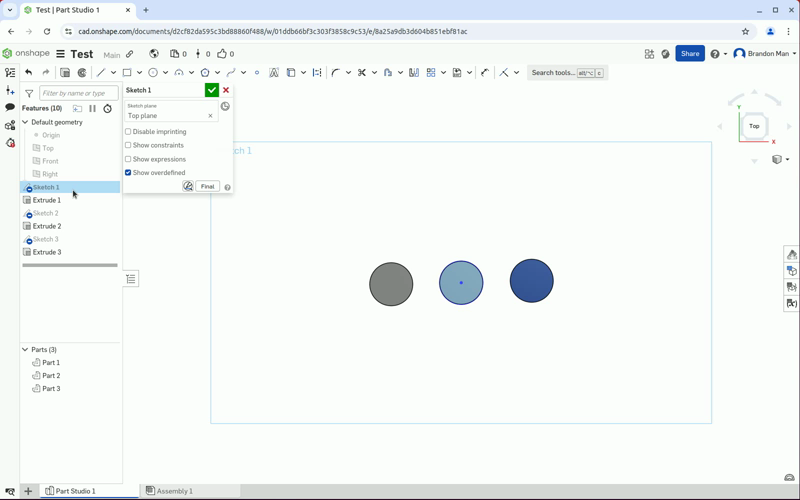
mouse_move(229, 92)
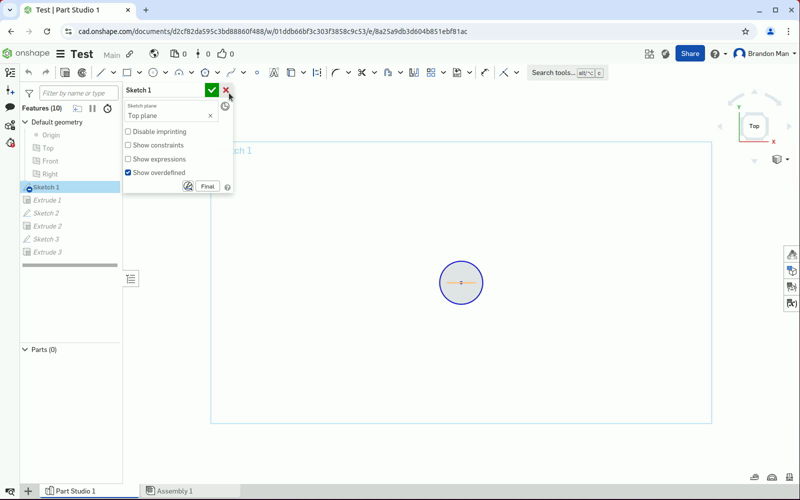
click(229, 92)
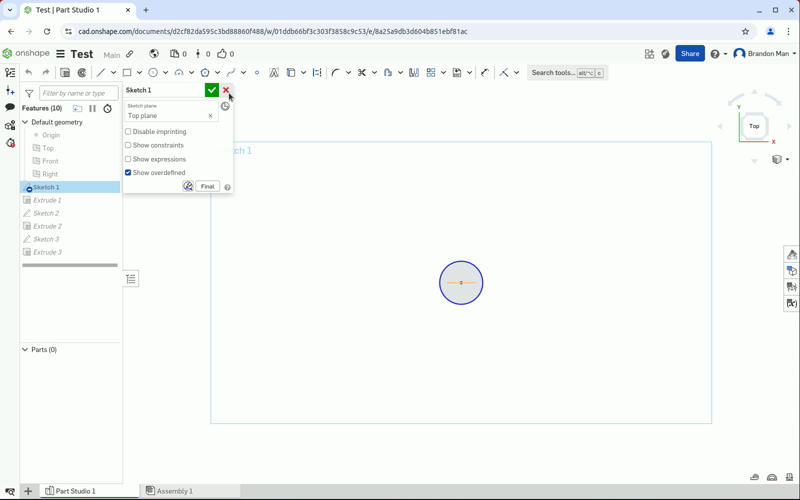
key(shift+s)
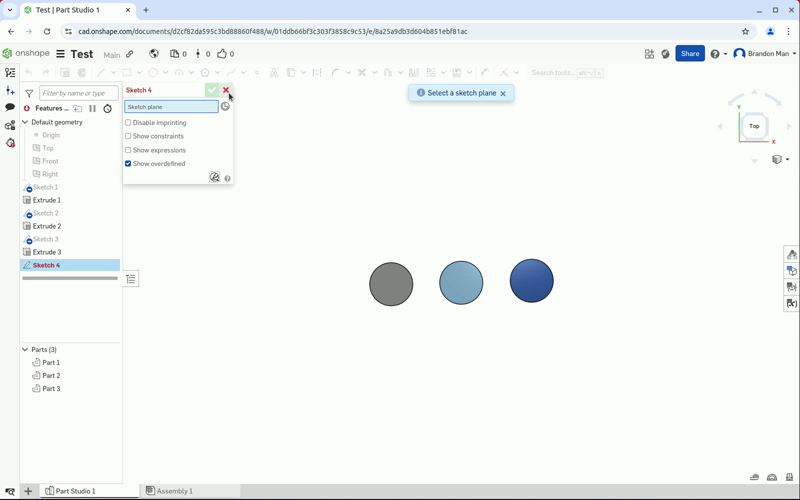
mouse_move(73, 150)
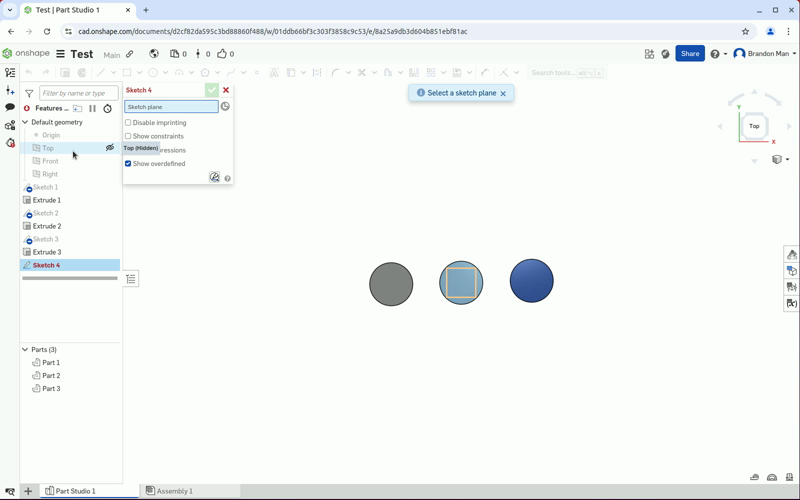
click(73, 150)
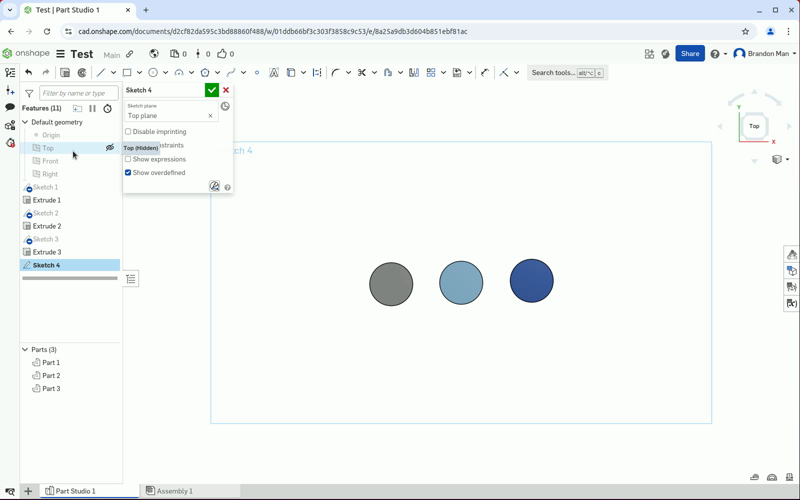
mouse_move(73, 352)
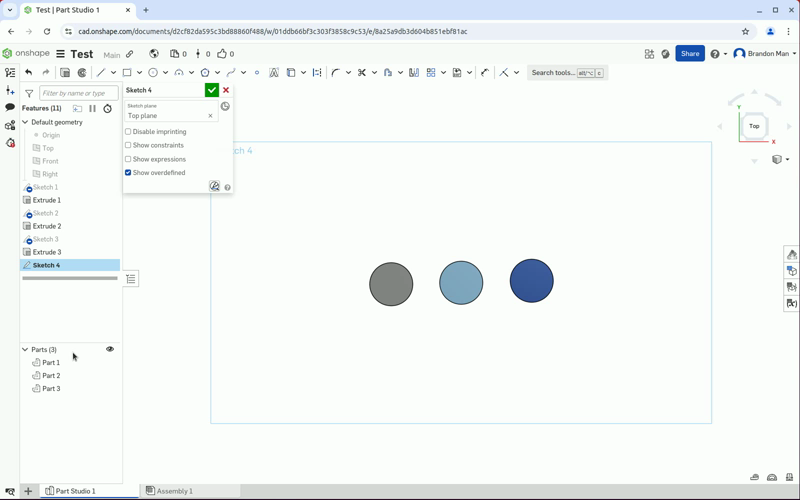
key(y)
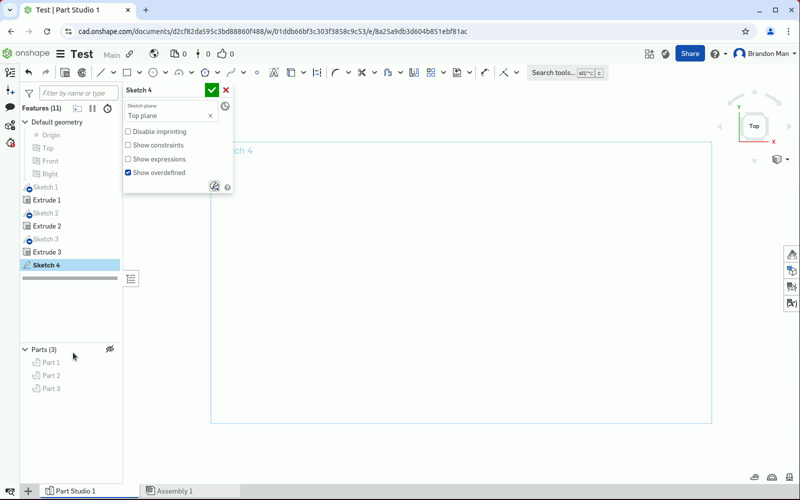
key(l)
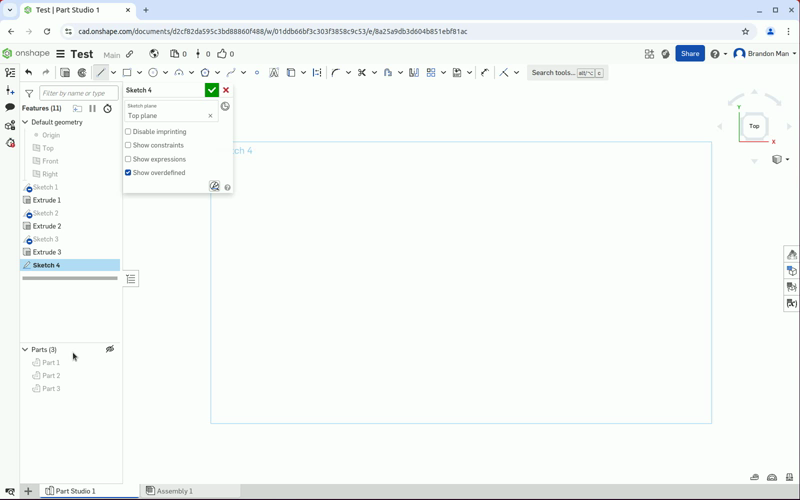
key_down(shift)
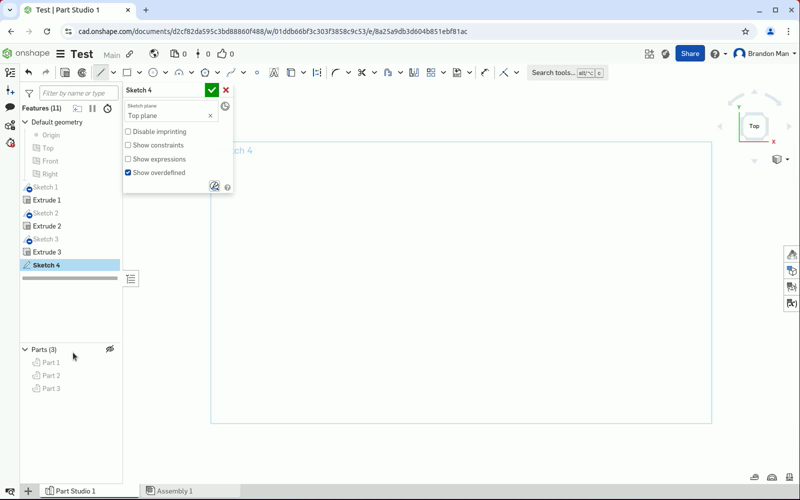
mouse_move(369, 304)
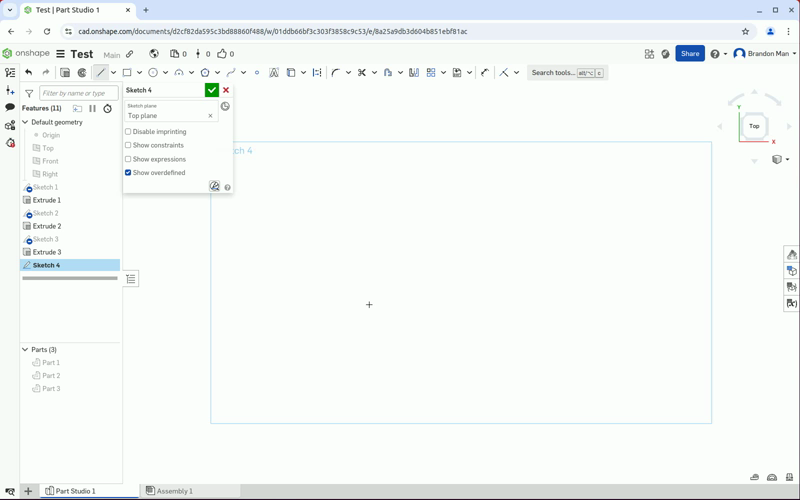
click(369, 304)
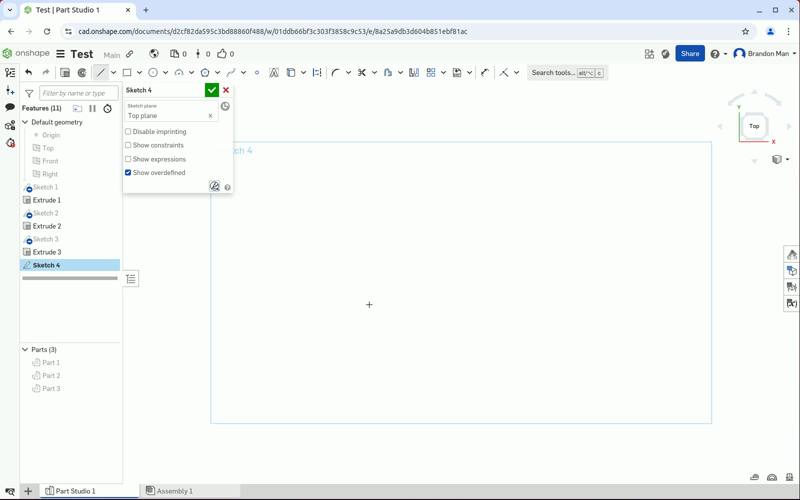
key_up(shift)
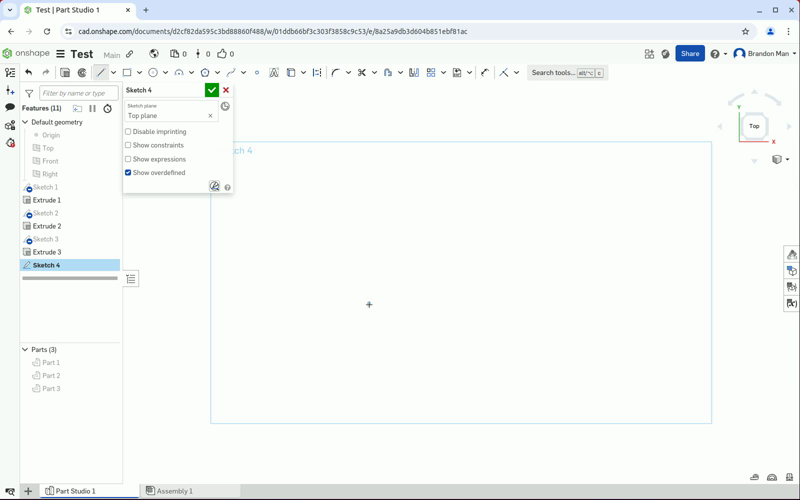
key_down(shift)
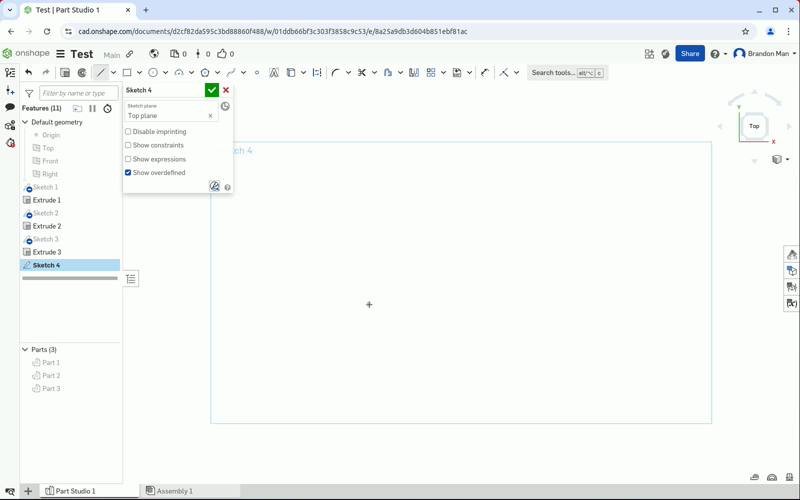
mouse_move(551, 304)
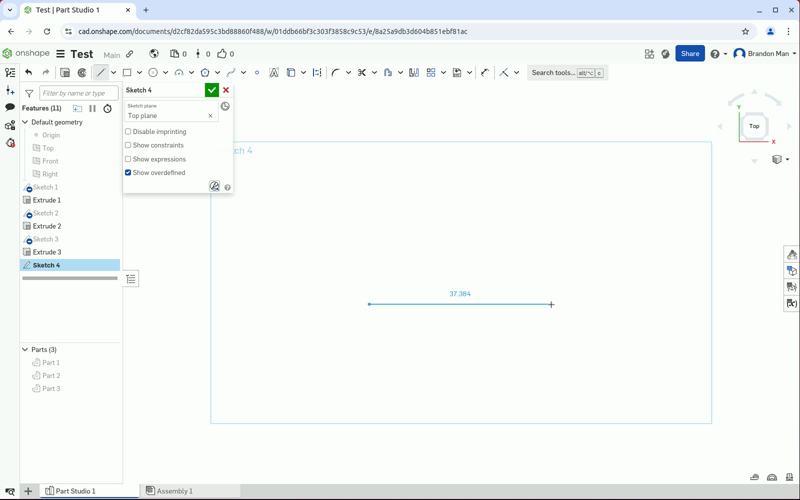
click(551, 304)
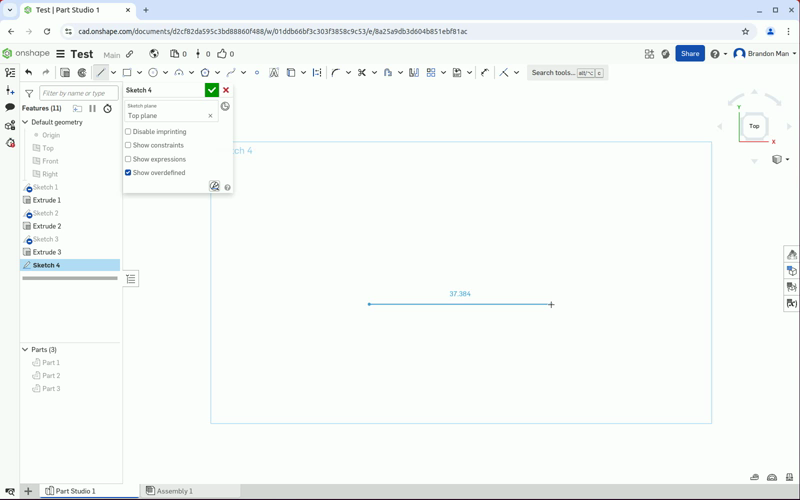
key_up(shift)
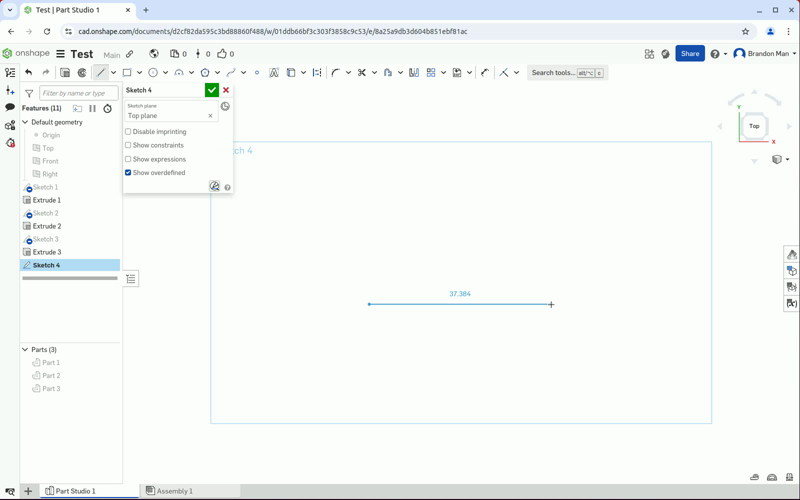
key_down(shift)
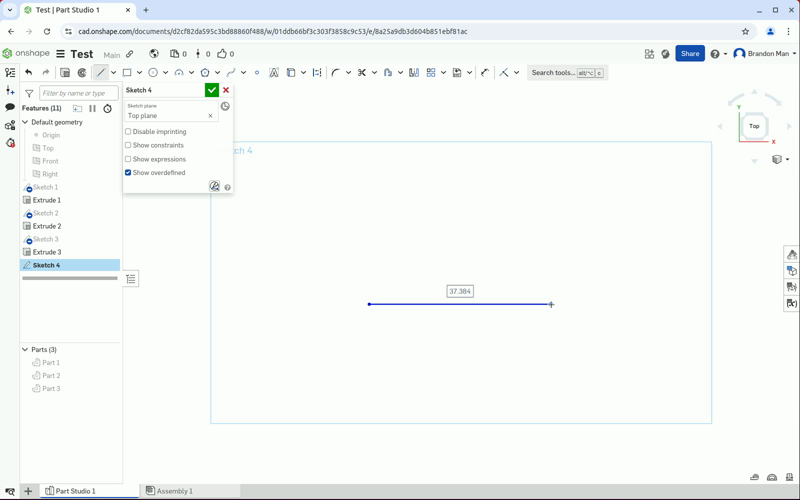
mouse_move(581, 304)
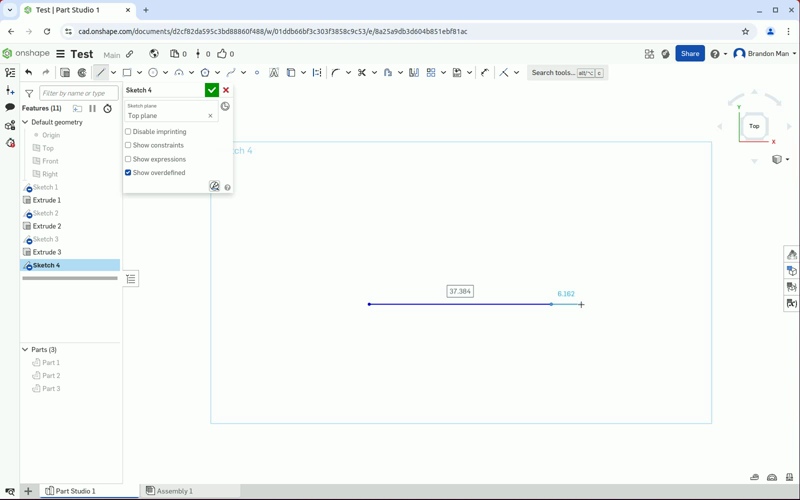
mouse_move(551, 261)
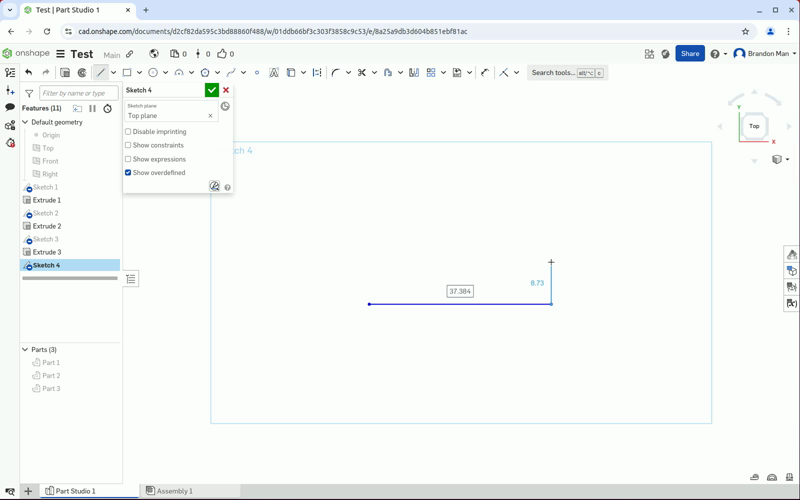
click(551, 261)
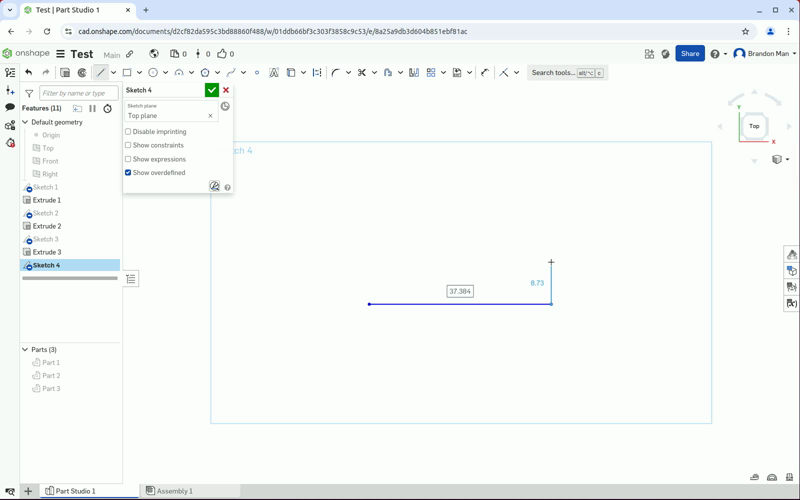
key_up(shift)
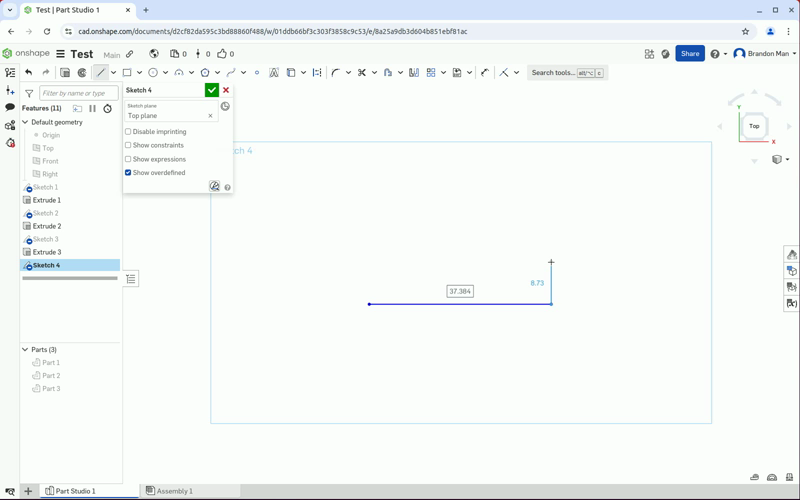
key_down(shift)
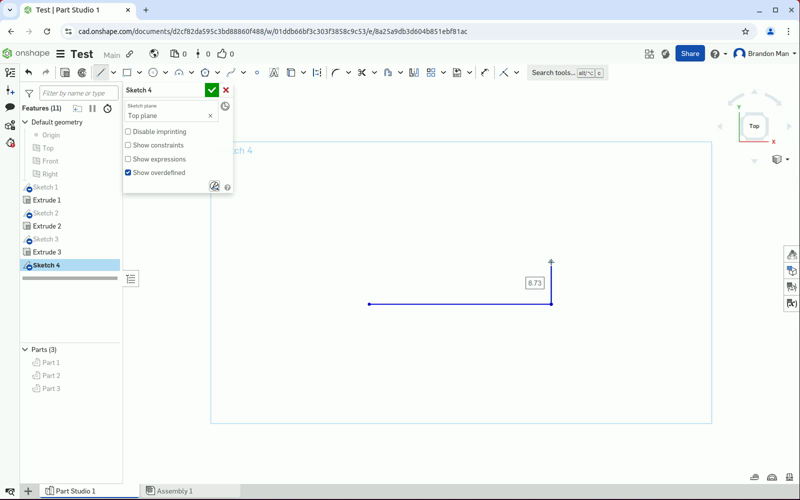
mouse_move(369, 261)
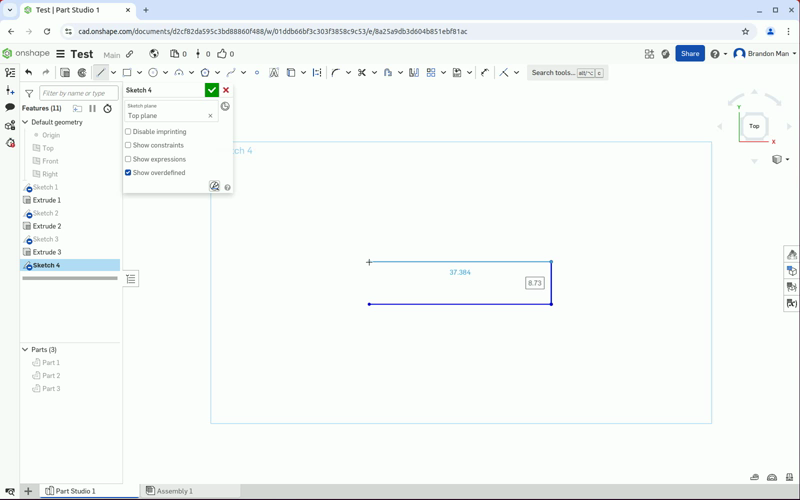
click(369, 261)
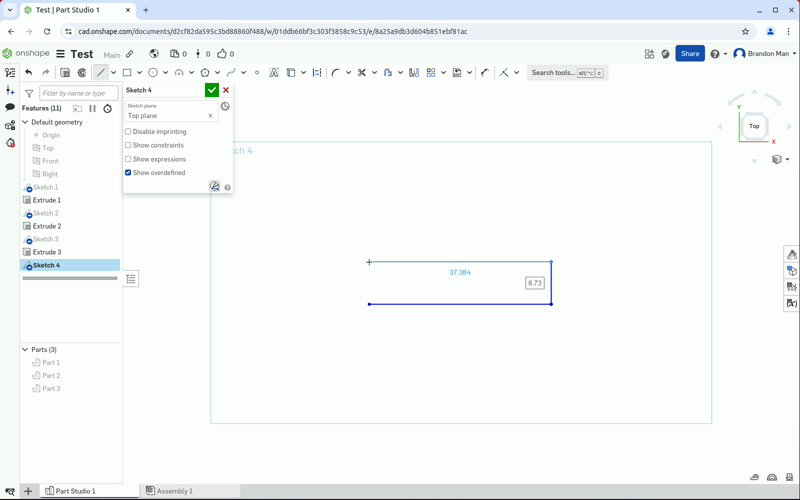
key_up(shift)
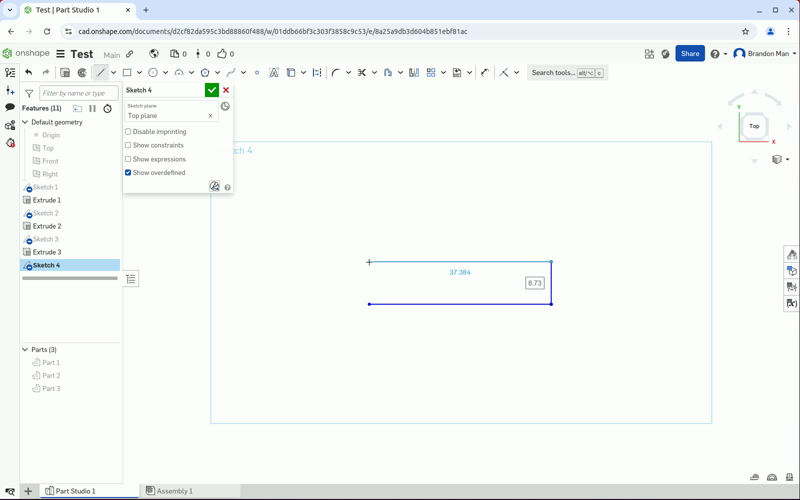
mouse_move(399, 261)
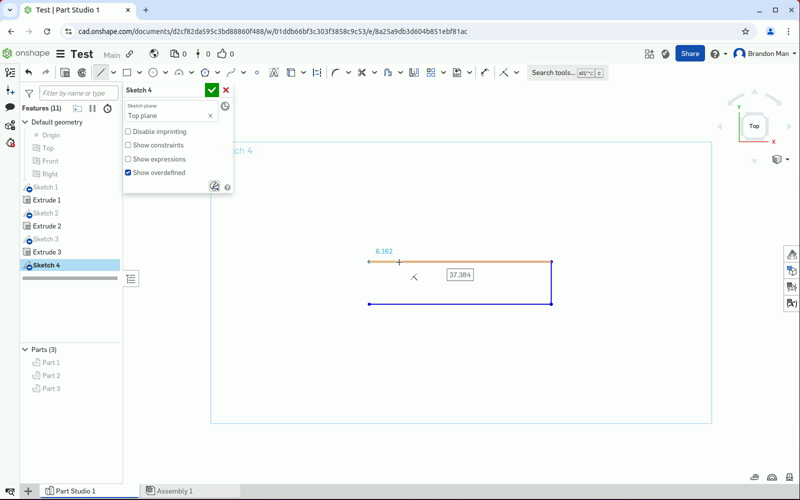
key_down(shift)
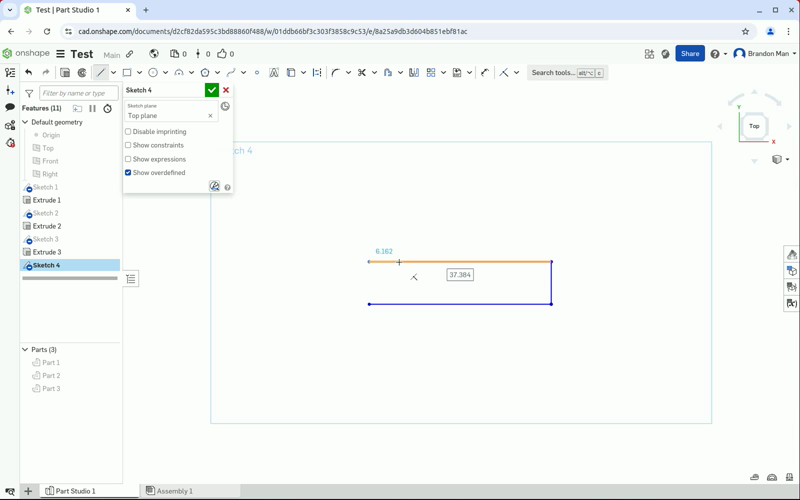
mouse_move(369, 304)
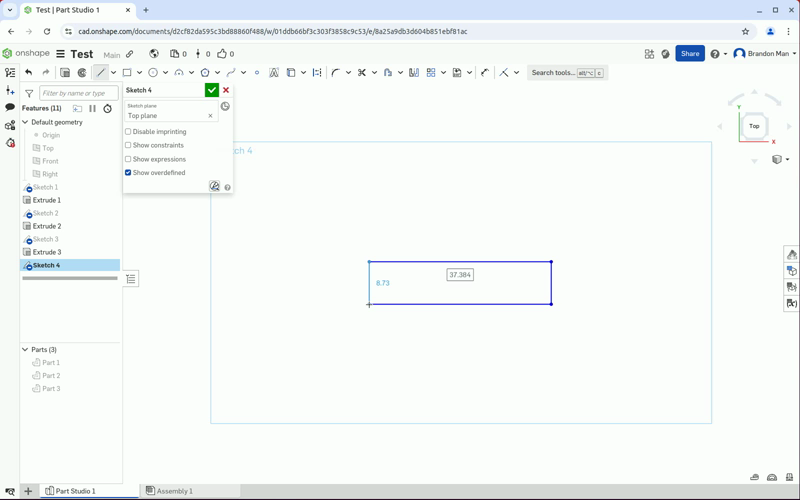
key_up(shift)
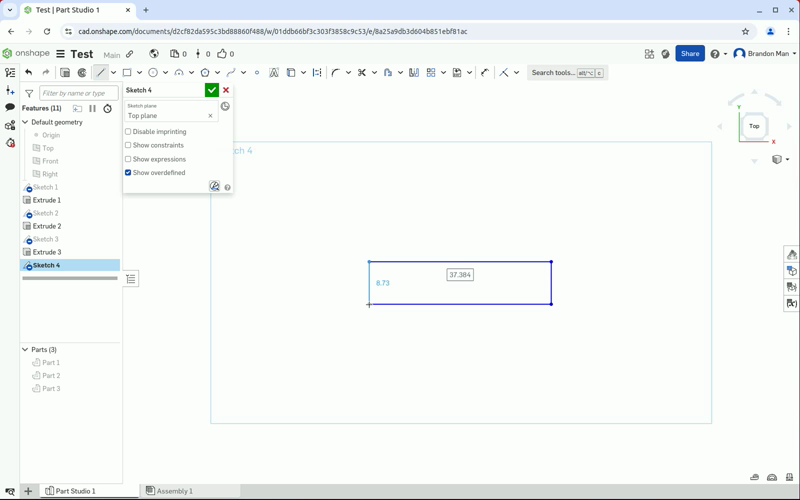
click(369, 304)
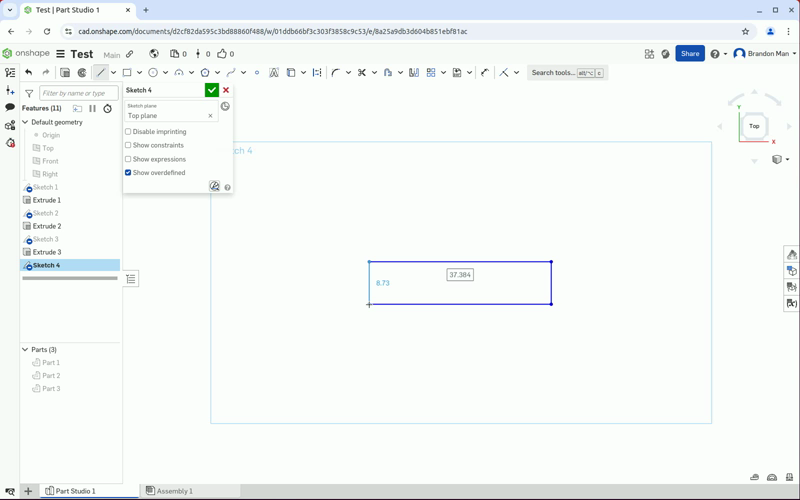
key(esc)
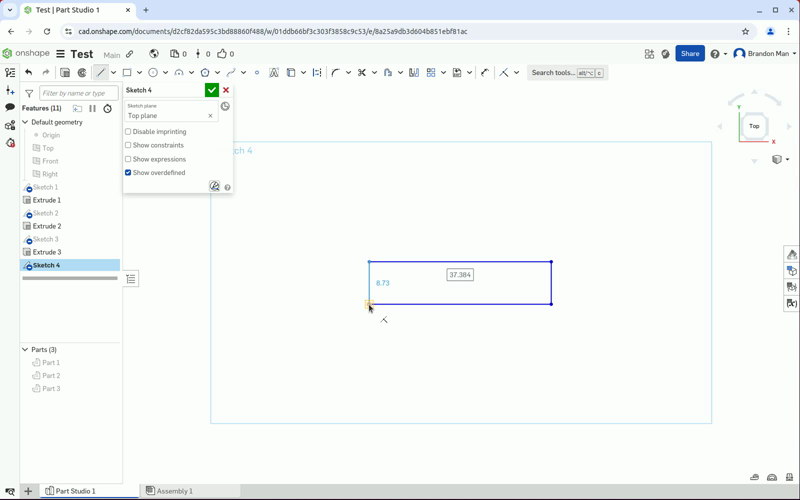
mouse_move(412, 270)
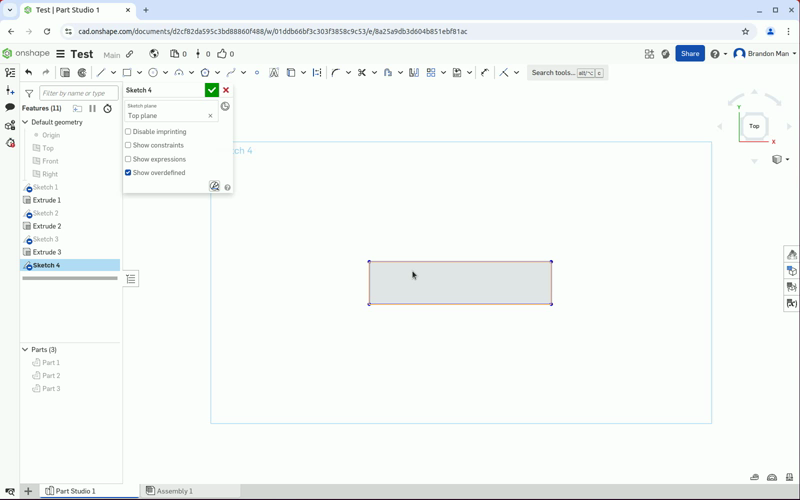
click(412, 270)
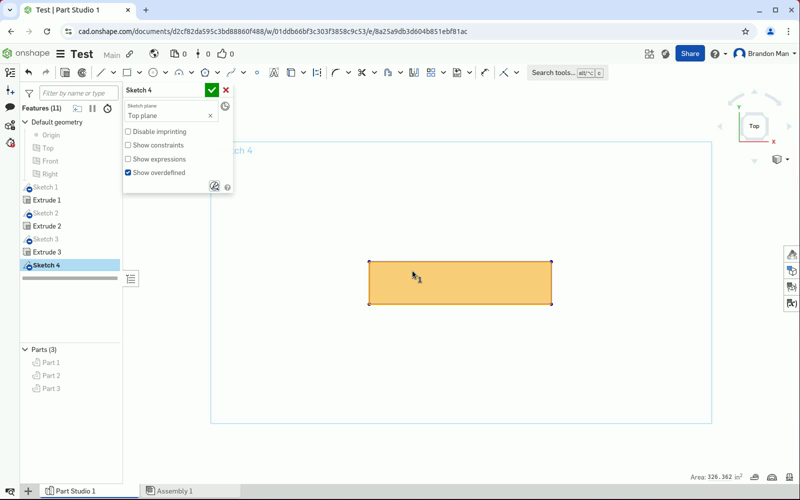
mouse_move(73, 352)
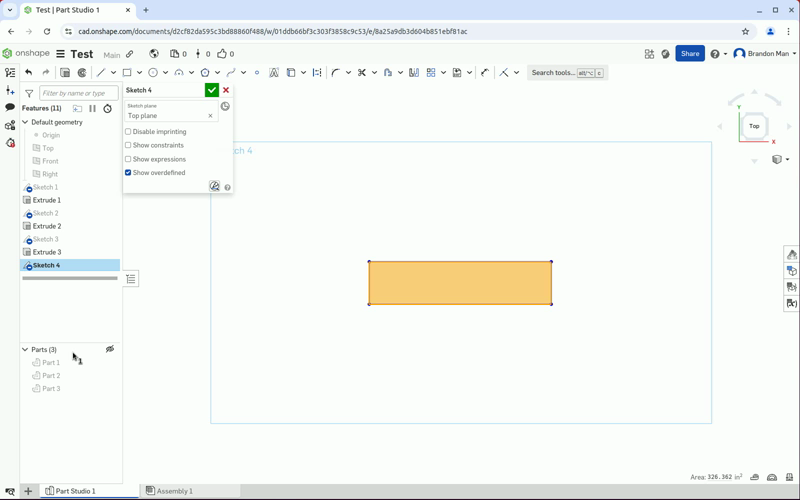
key(shift+y)
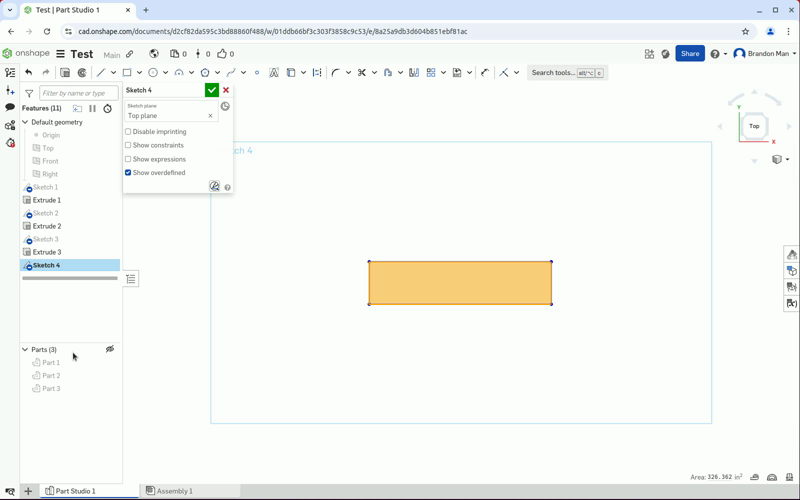
key(shift+e)
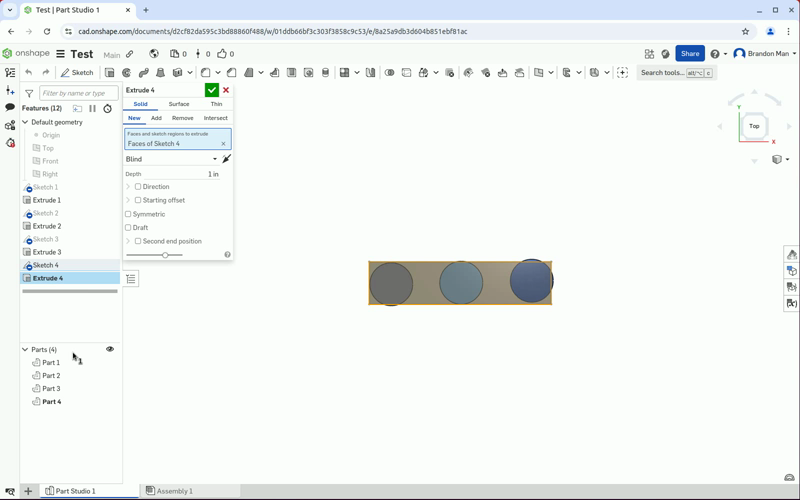
mouse_move(143, 106)
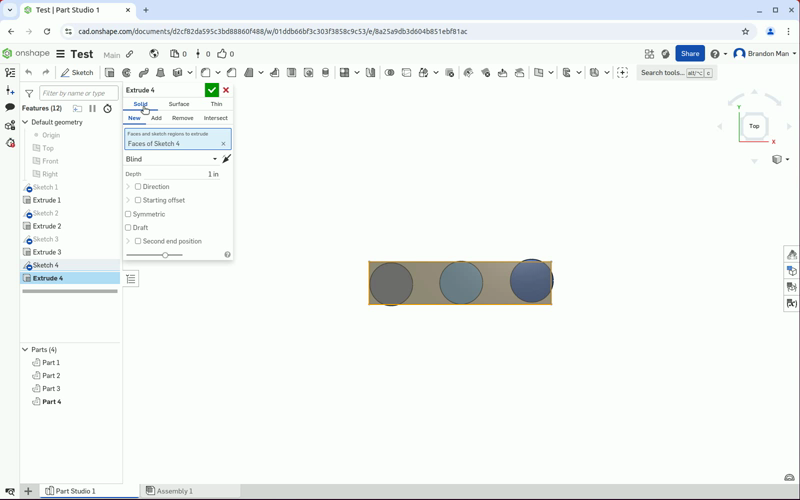
click(143, 106)
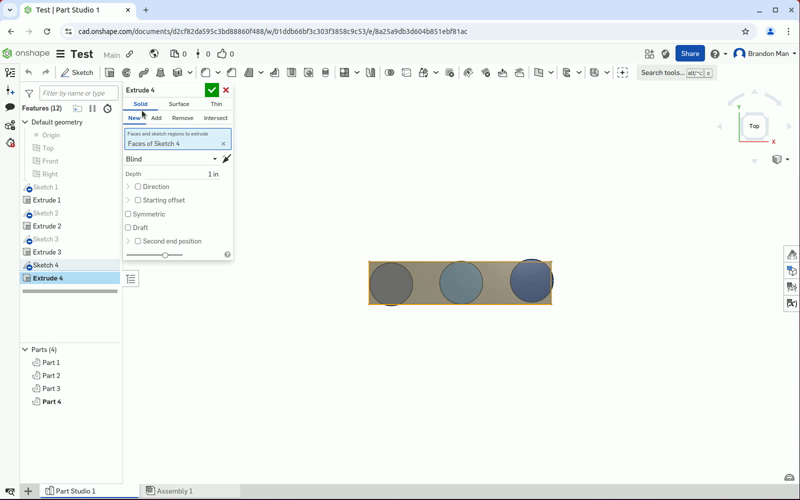
mouse_move(137, 120)
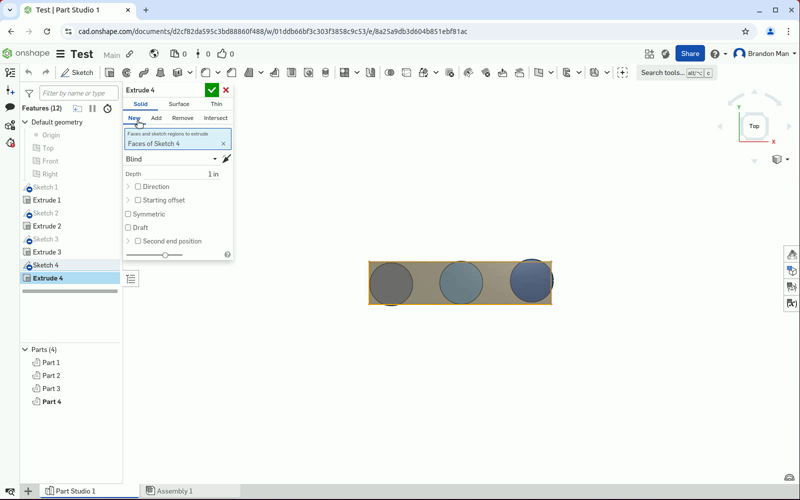
click(137, 120)
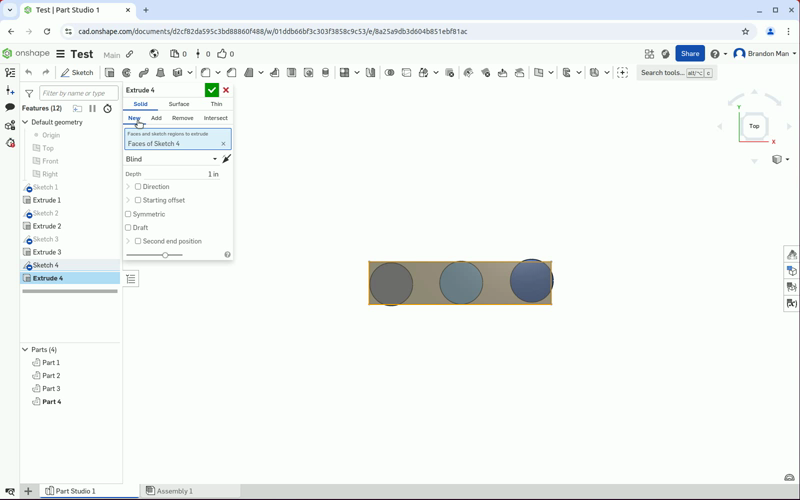
key(tab, 4)
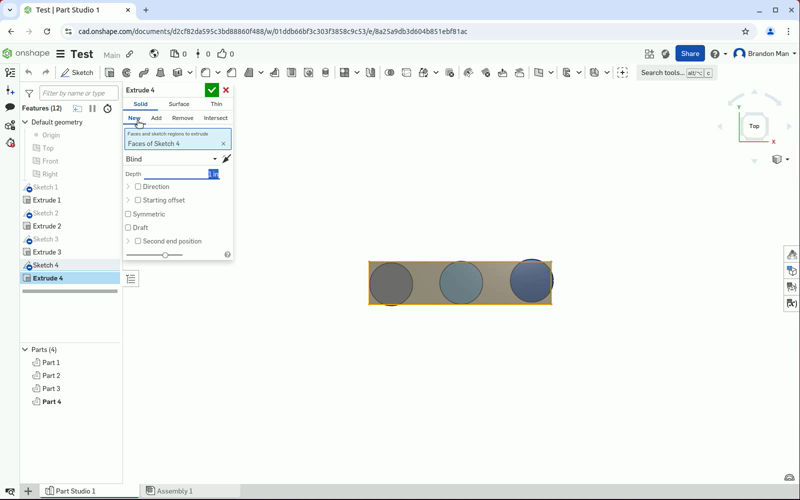
text(-2.889)
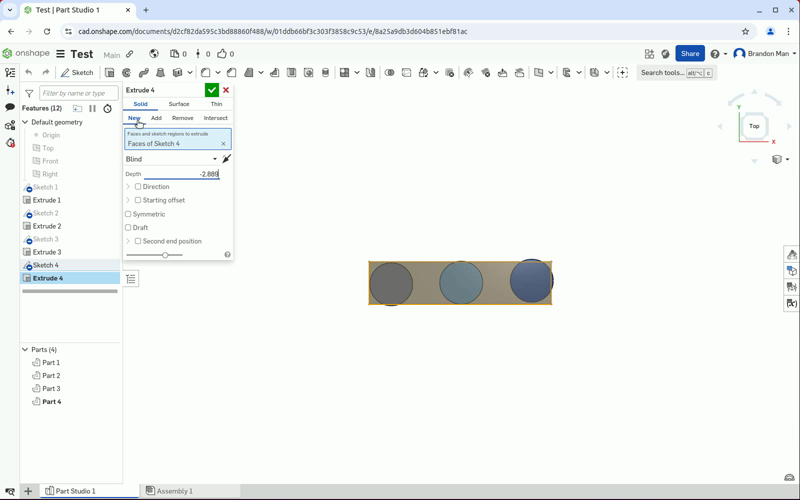
key(enter)
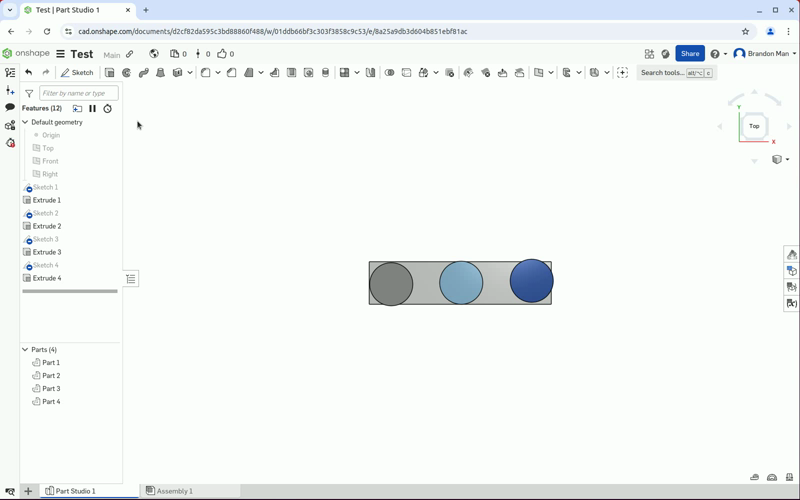
key(shift+h)
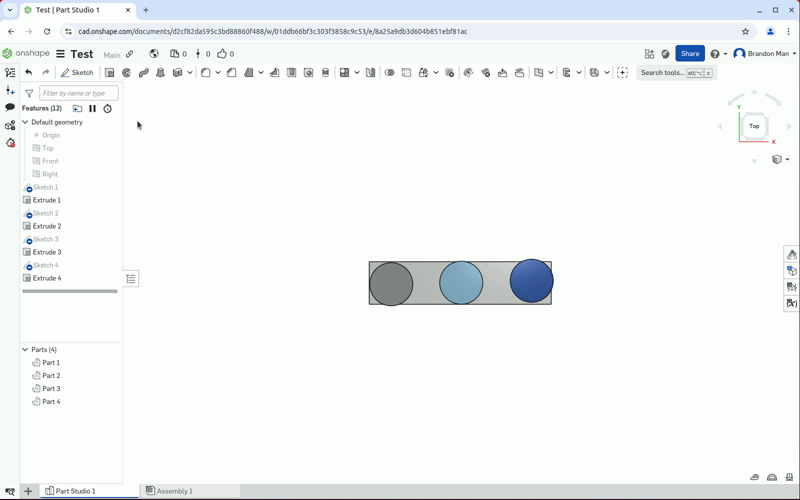
key(shift+h)
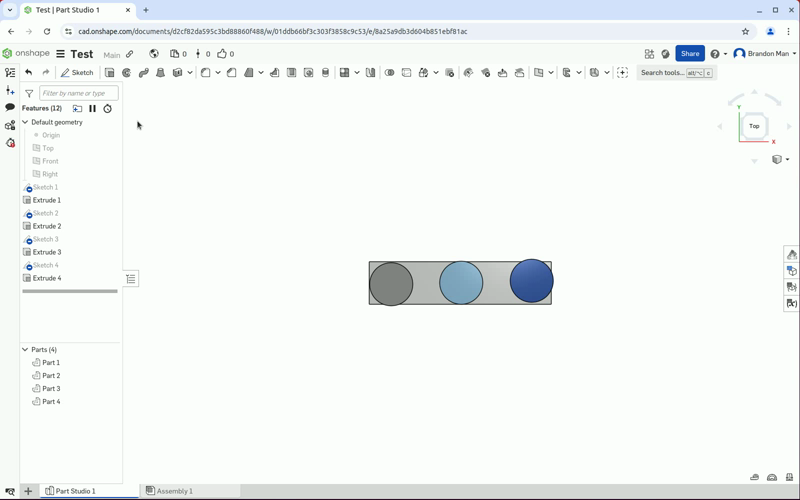
mouse_move(73, 189)
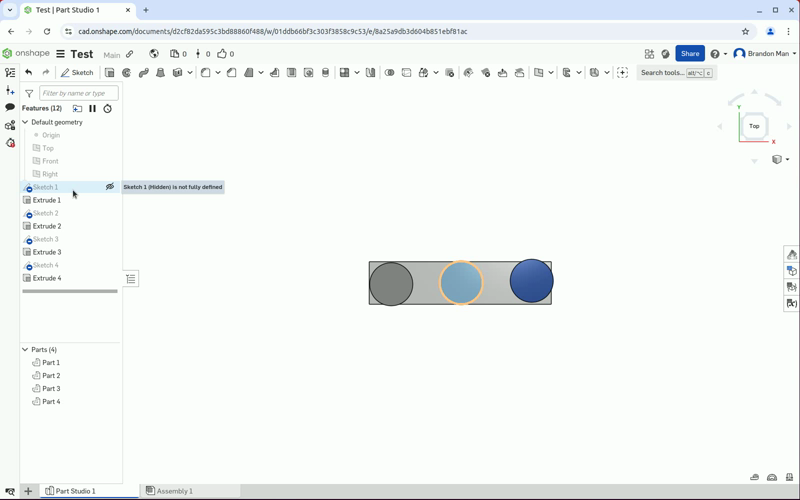
click(73, 189)
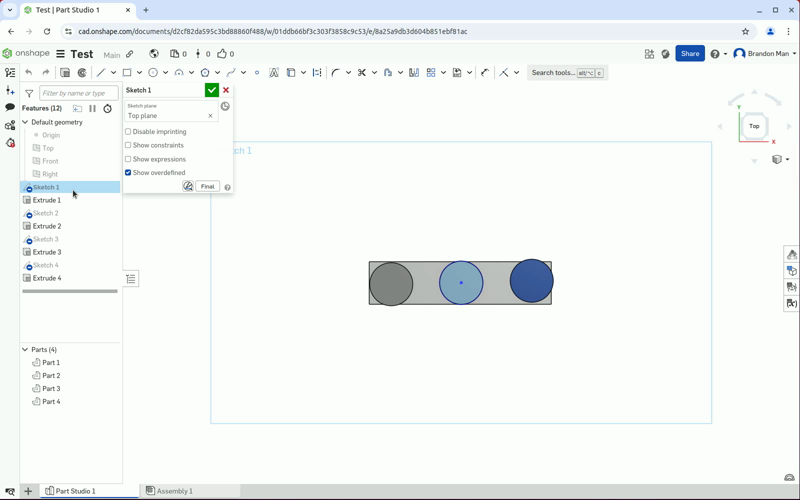
mouse_move(229, 92)
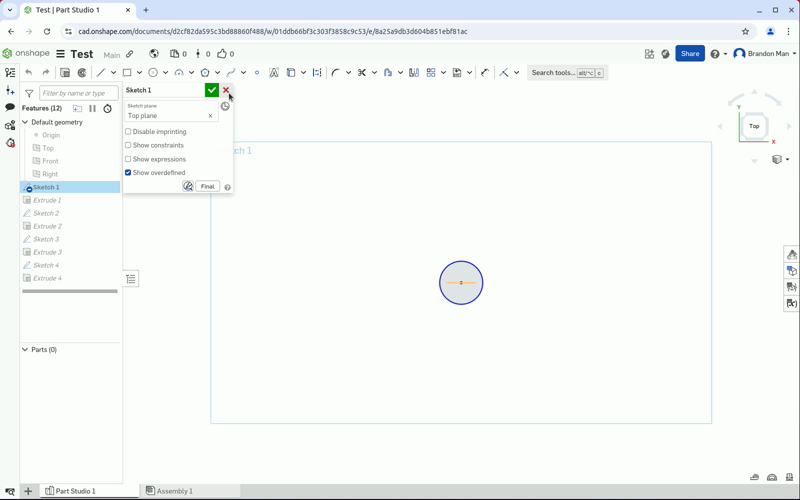
click(229, 92)
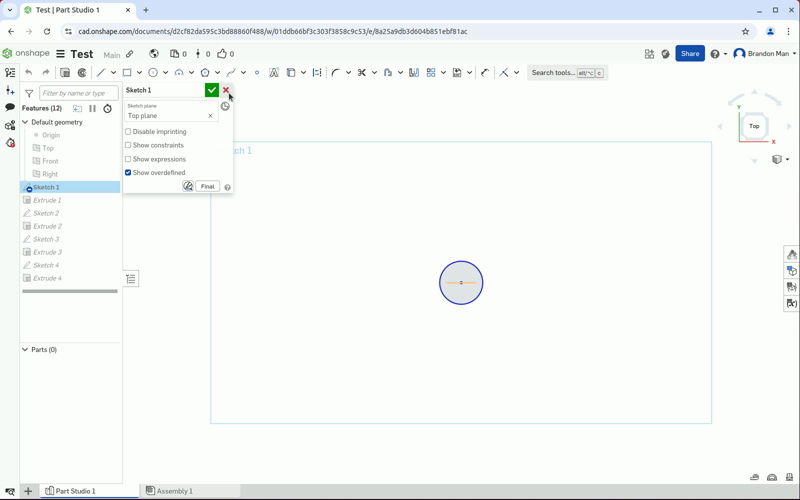
key(shift+s)
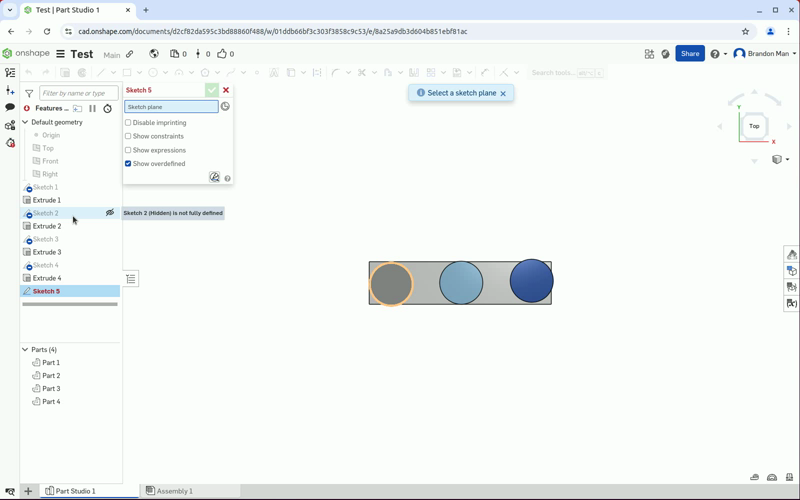
scroll(3)
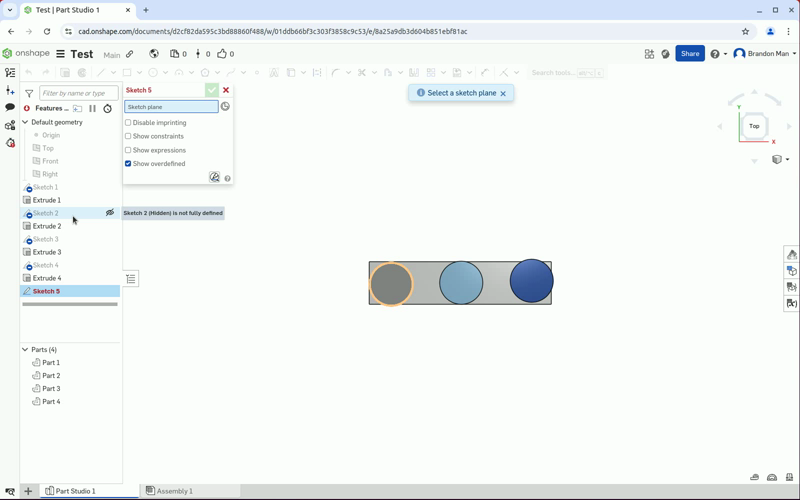
mouse_move(73, 150)
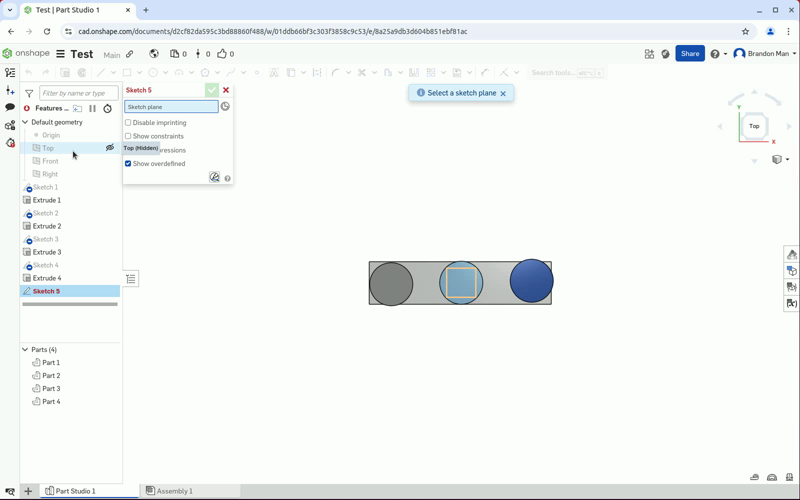
click(73, 150)
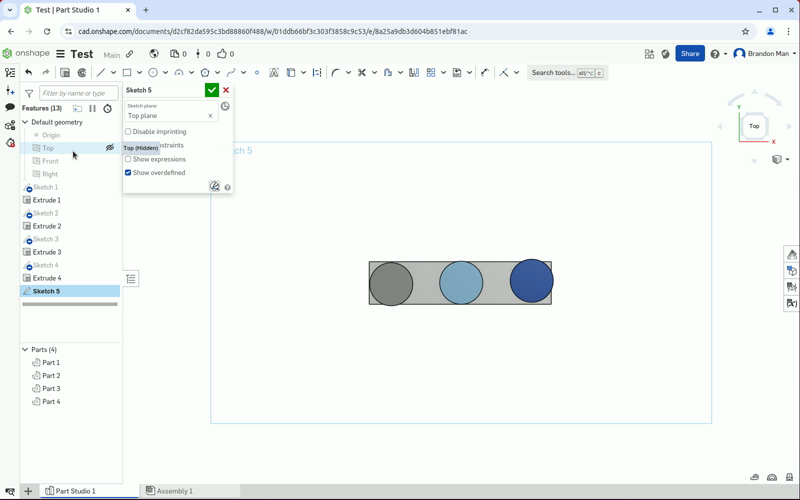
mouse_move(73, 352)
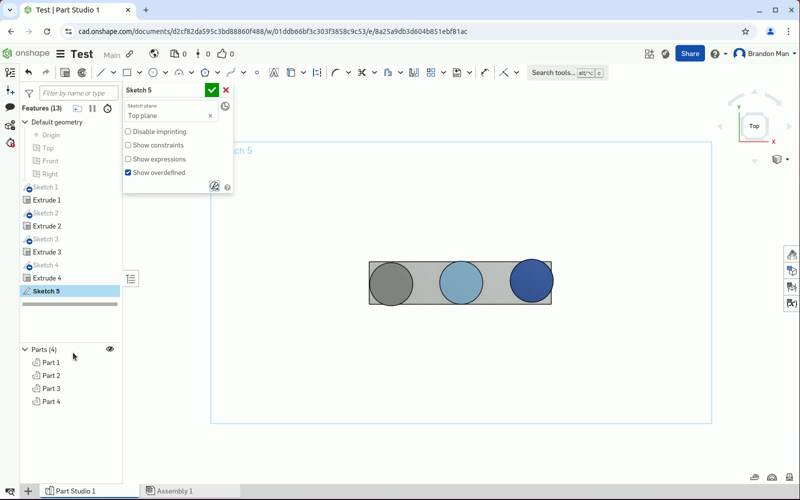
key(y)
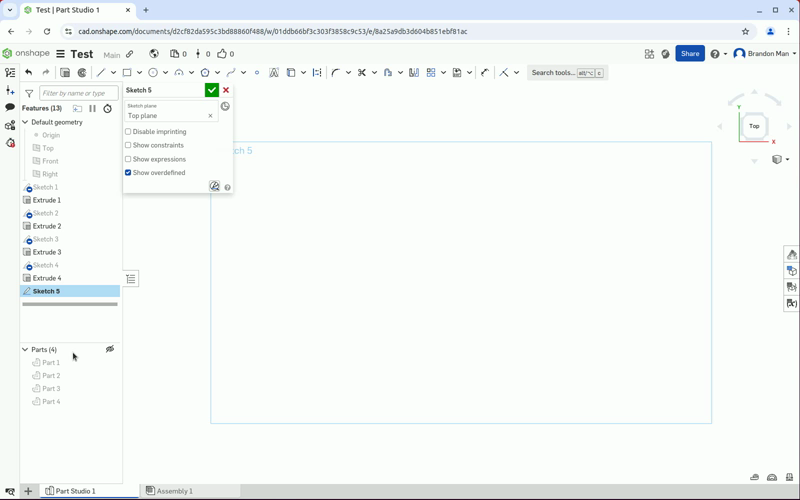
key(c)
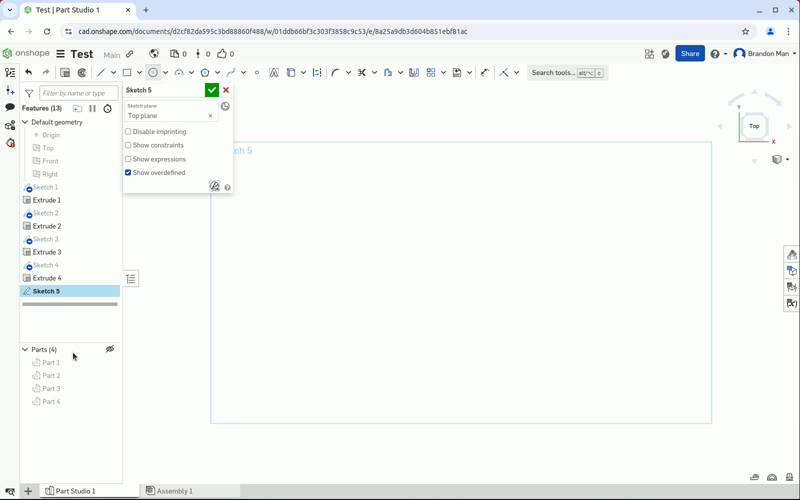
key_down(shift)
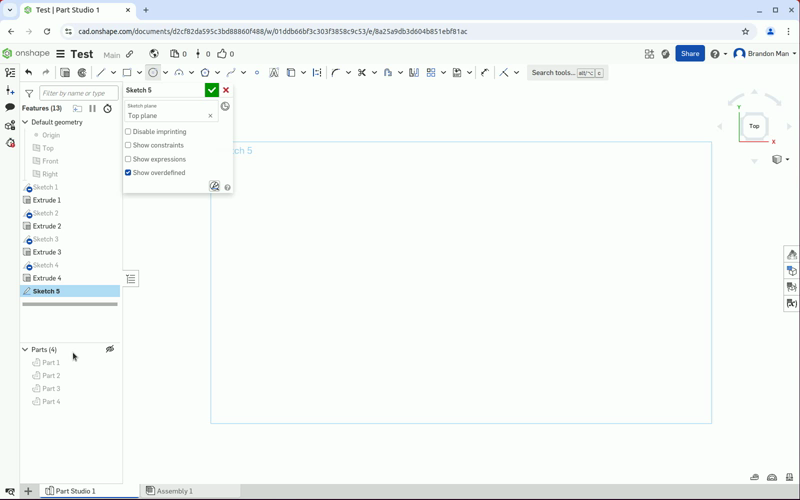
mouse_move(461, 282)
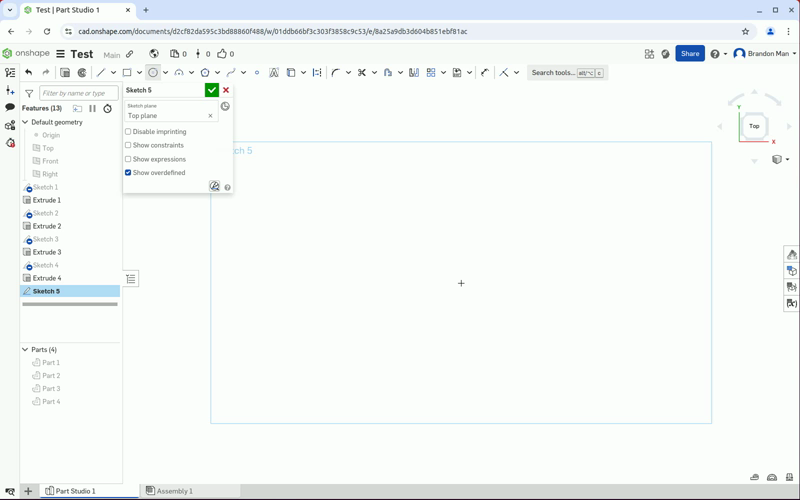
click(461, 282)
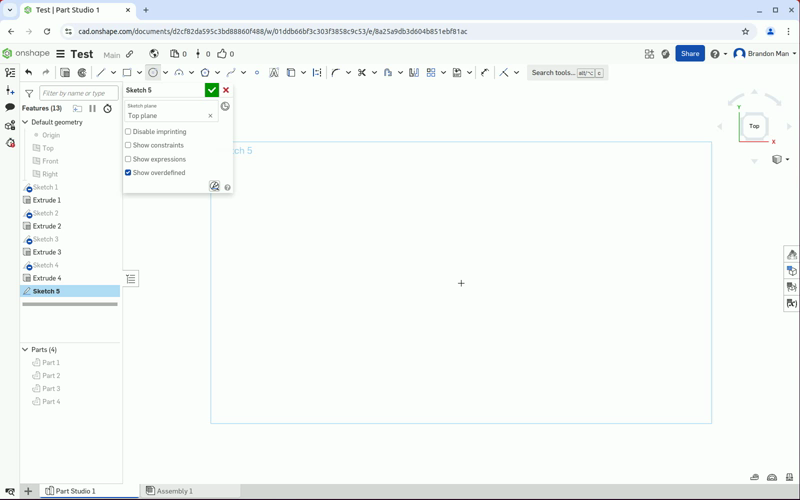
key_up(shift)
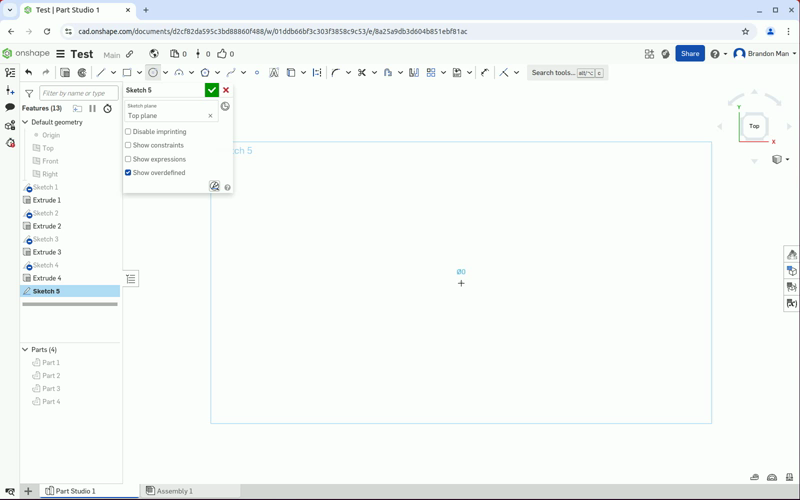
mouse_move(490, 282)
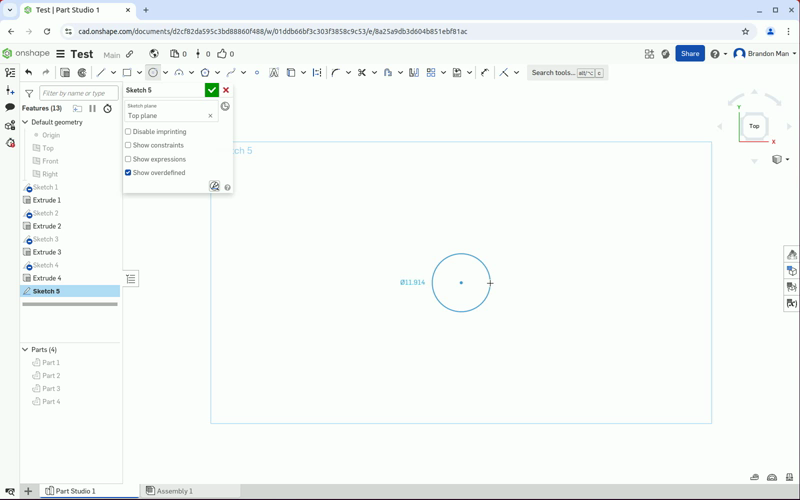
click(490, 282)
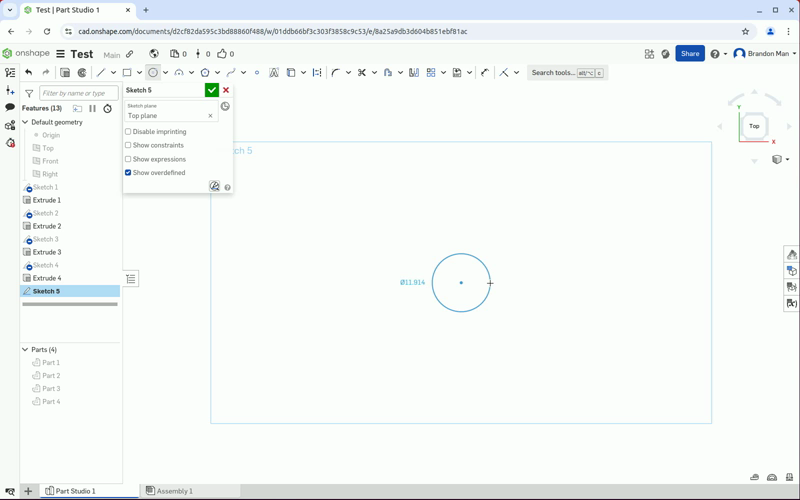
key(esc)
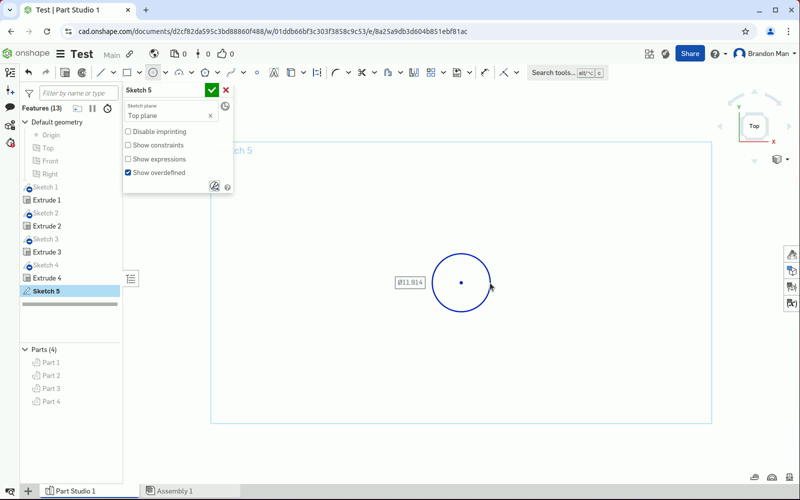
mouse_move(473, 299)
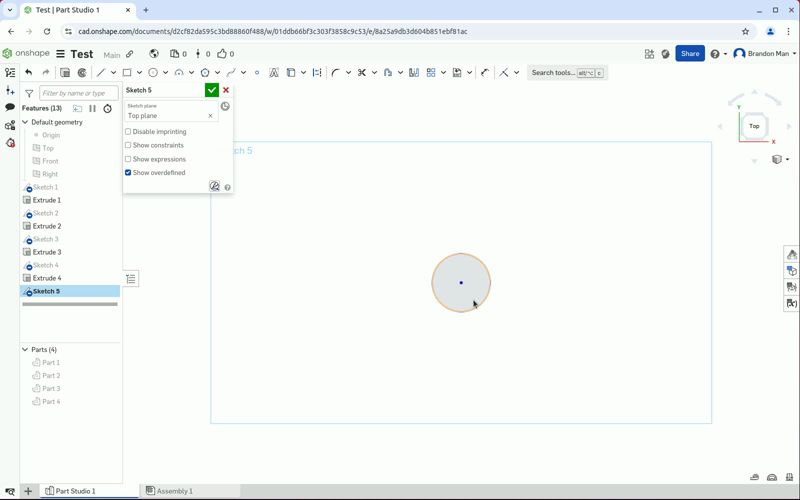
click(473, 299)
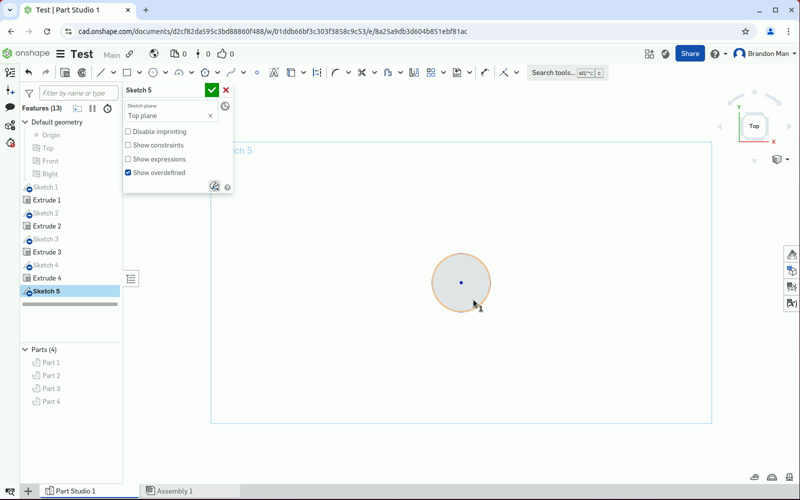
mouse_move(73, 352)
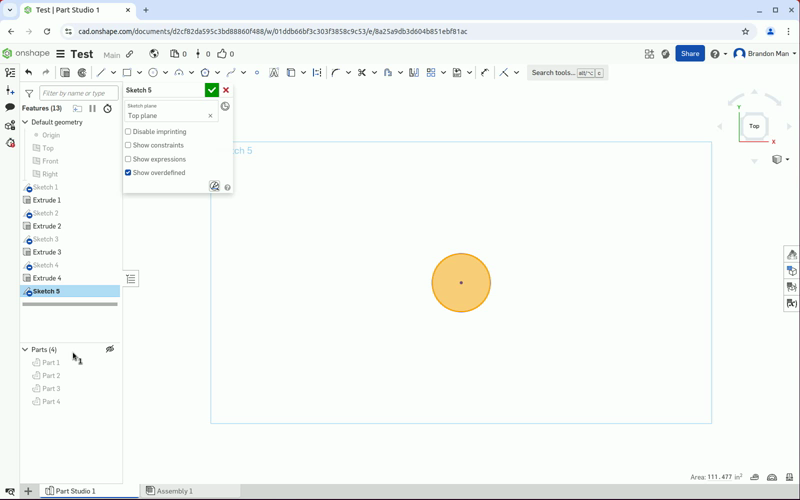
key(shift+y)
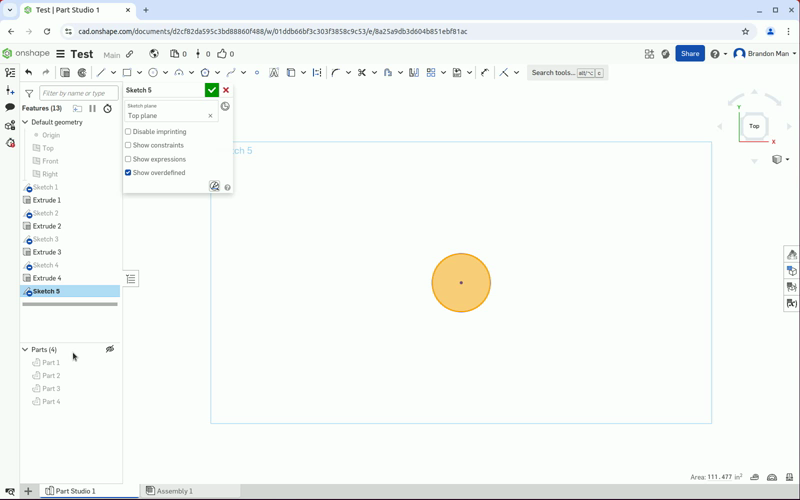
key(shift+e)
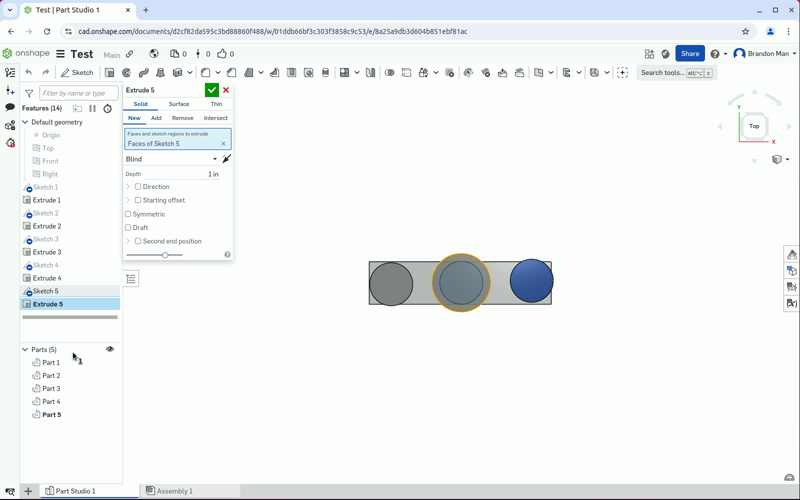
mouse_move(143, 106)
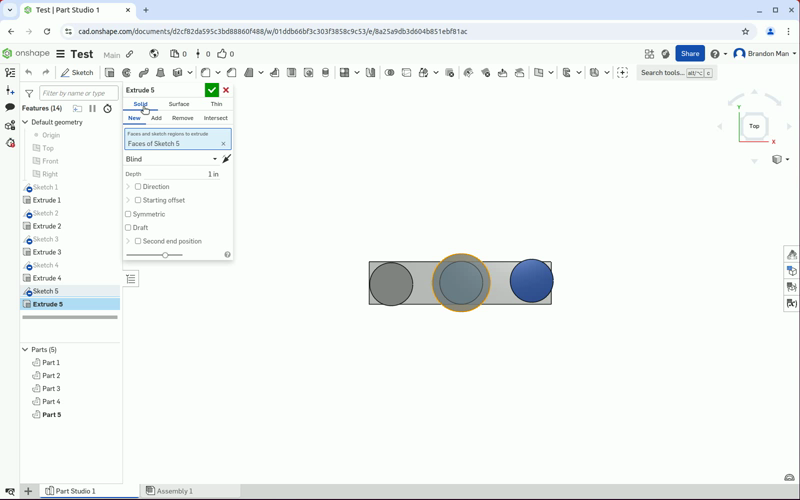
click(143, 106)
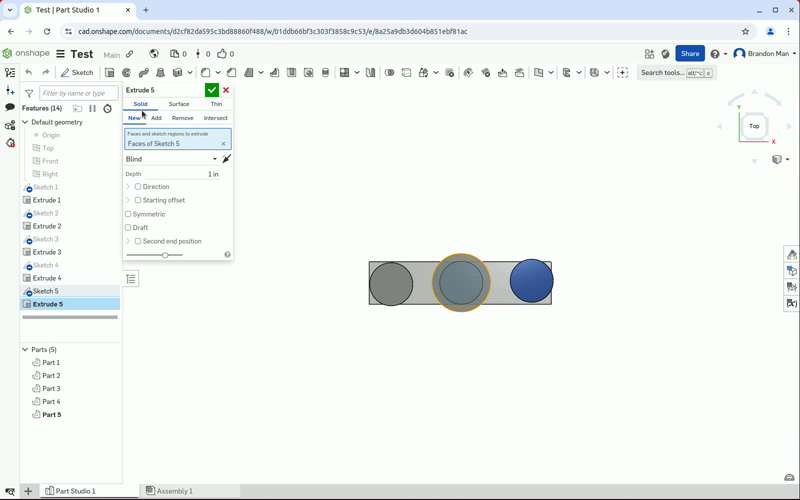
mouse_move(137, 120)
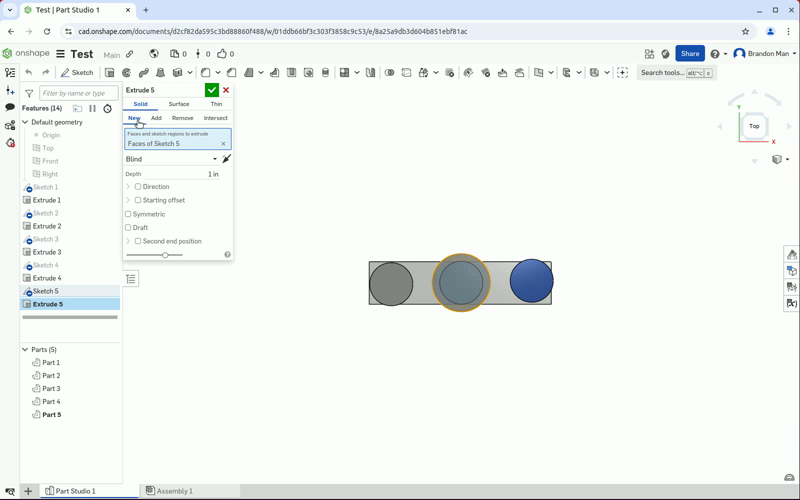
click(137, 120)
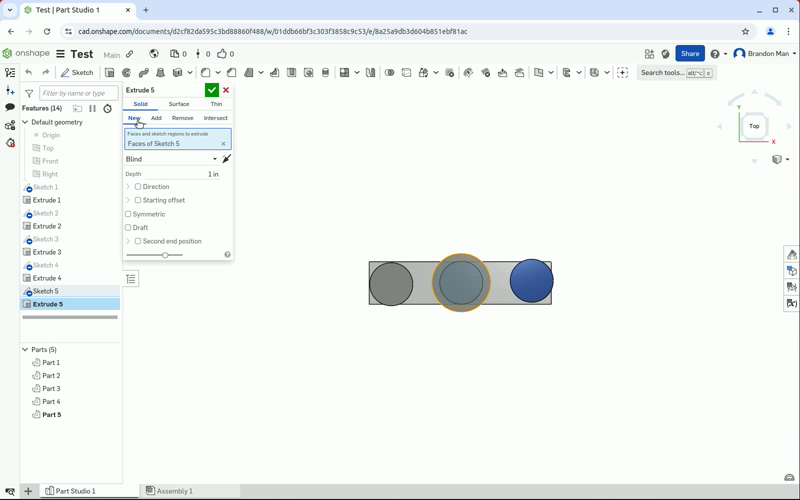
key(tab, 4)
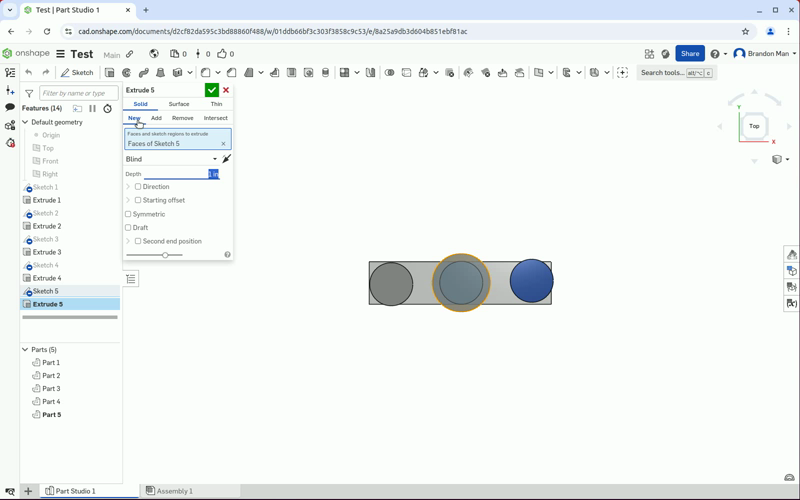
text(-23.108)
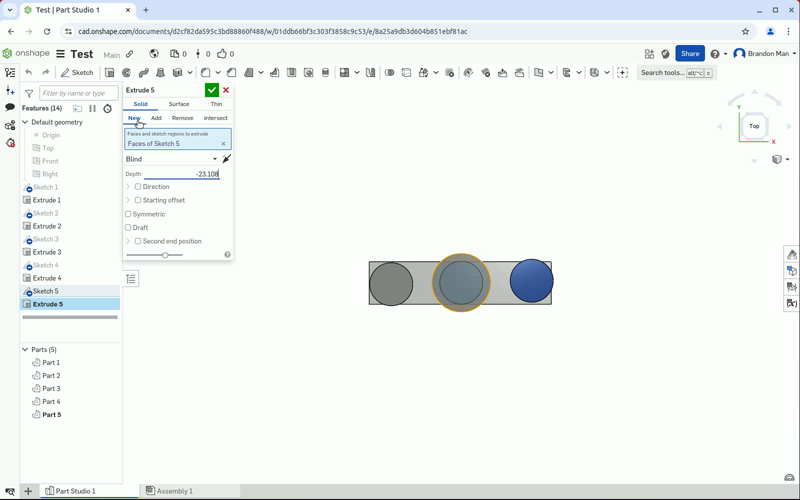
key(enter)
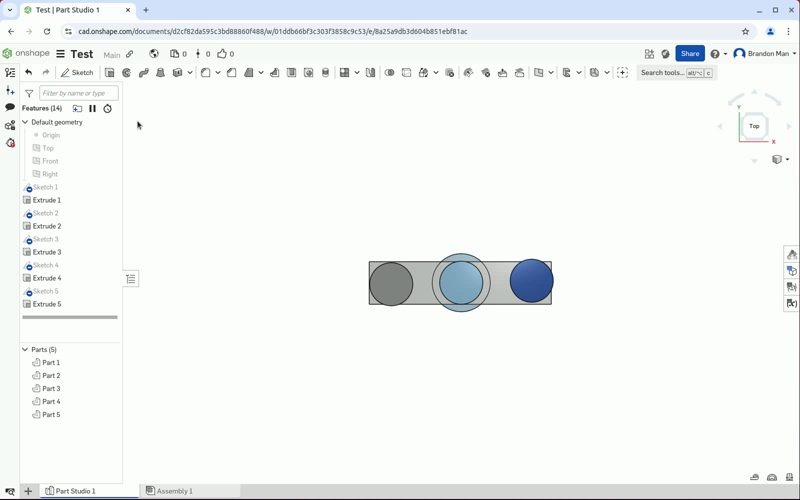
key(shift+h)
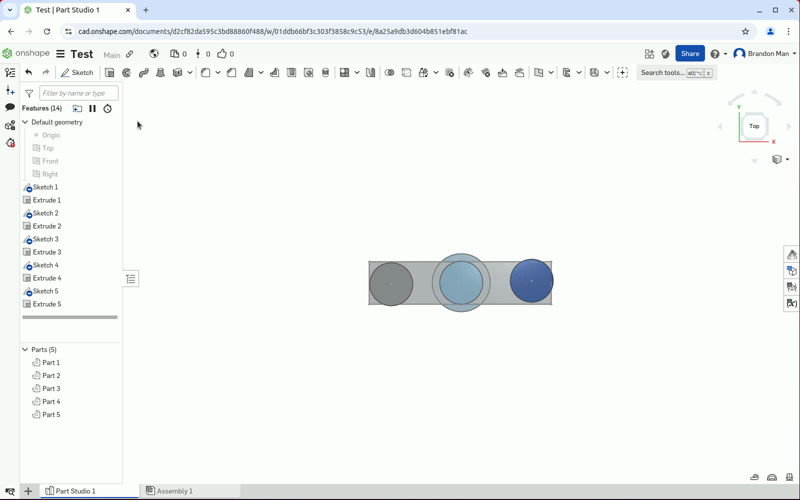
key(shift+h)
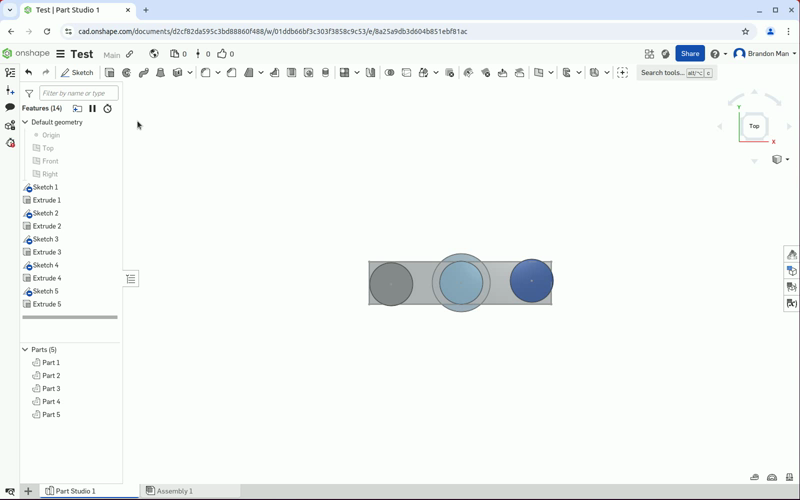
key(shift+7)
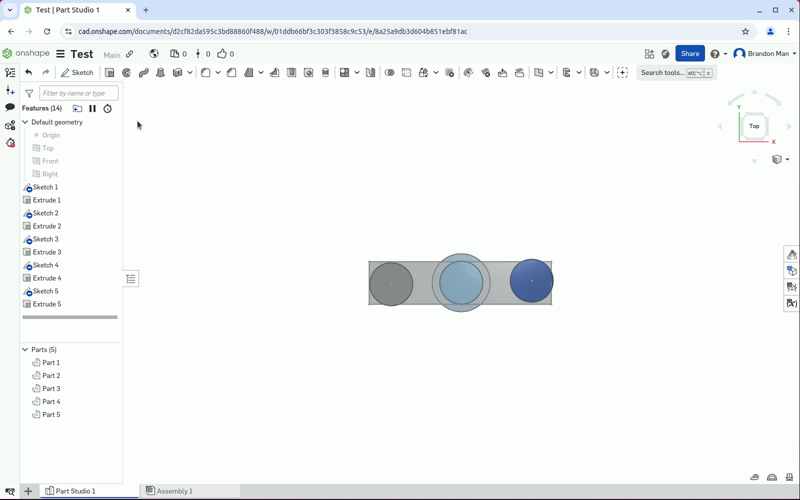
key(up, 3)
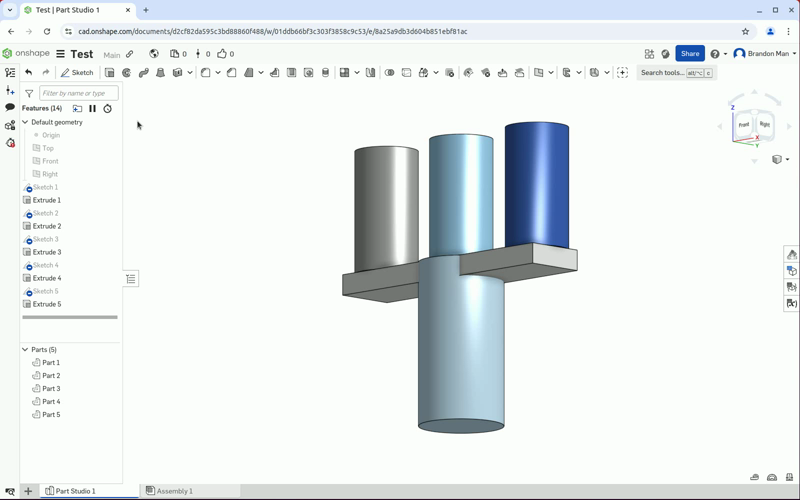
key(left, 3)
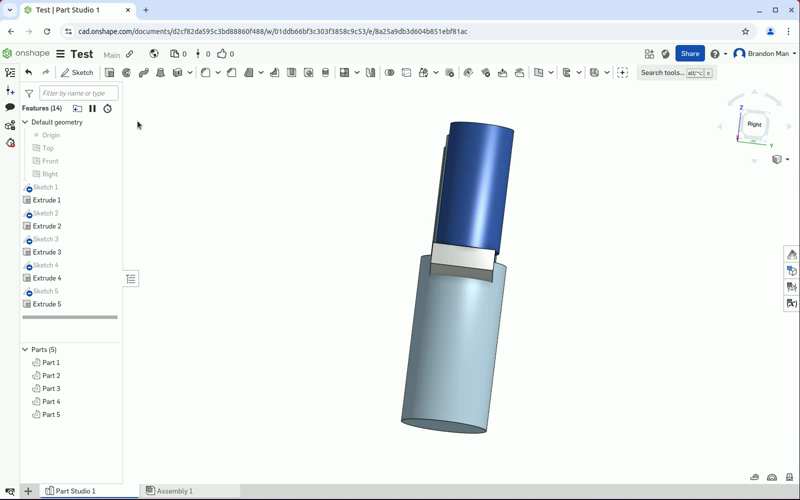
key(right, 3)
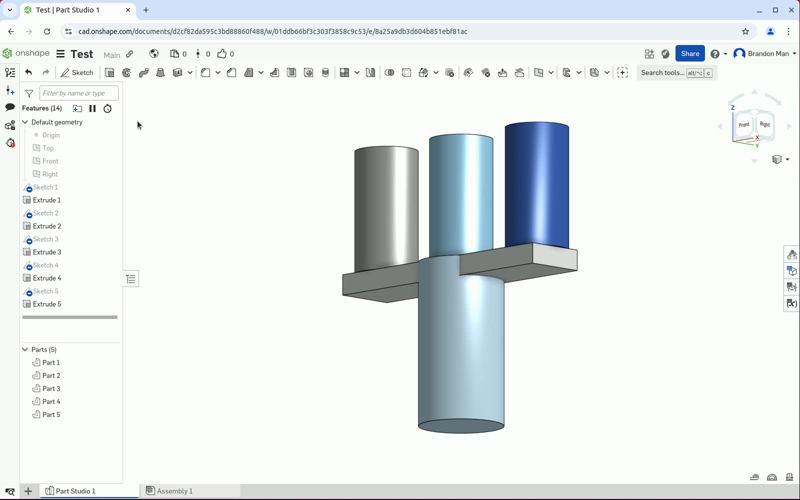
key(down, 3)
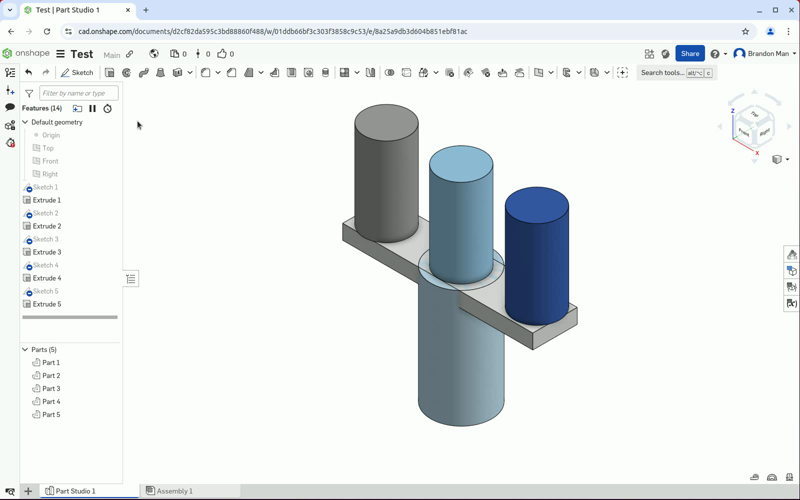
mouse_move(73, 189)
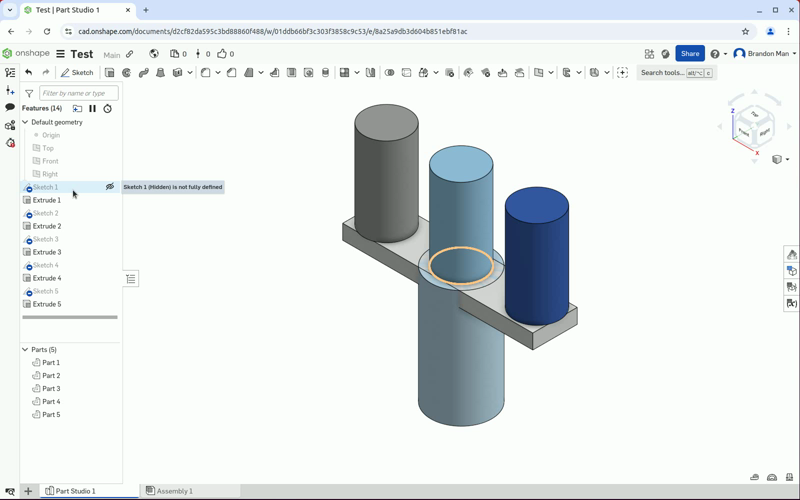
click(73, 189)